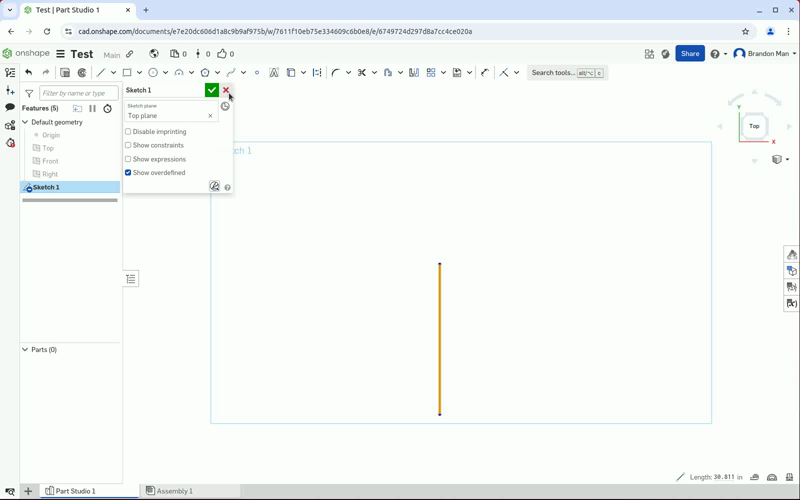
key(shift+h)
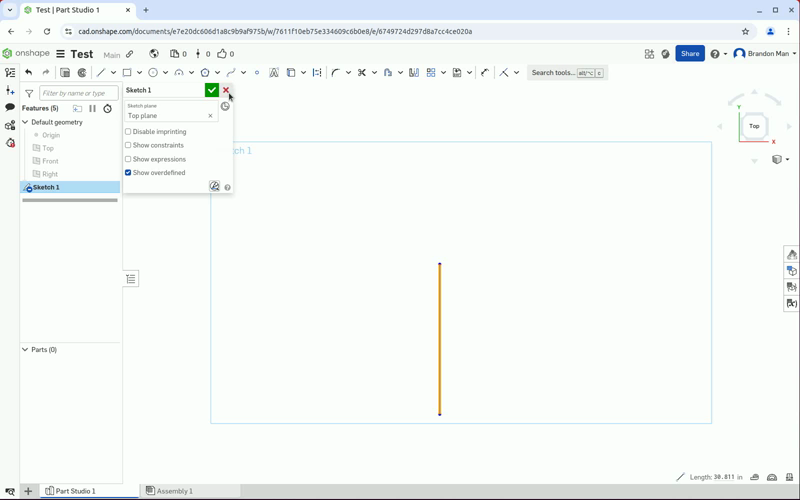
key(shift+s)
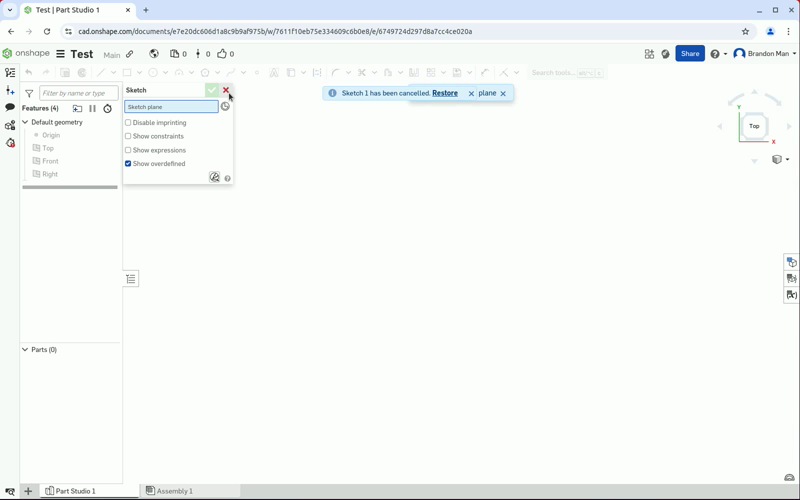
mouse_move(73, 150)
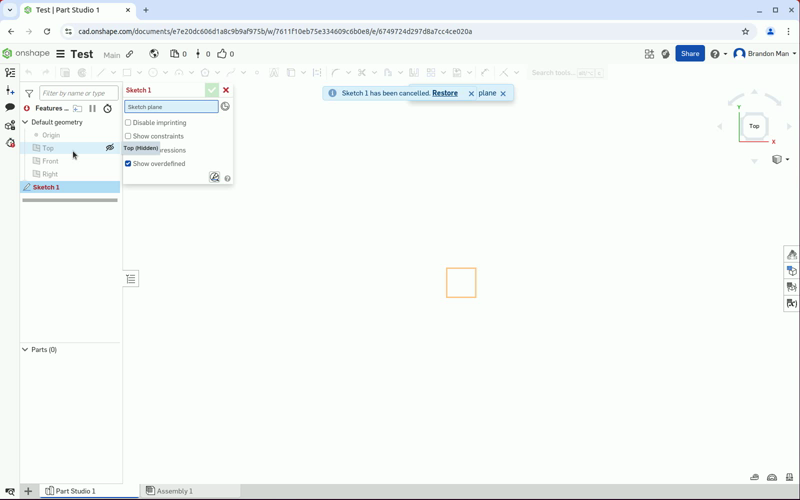
click(73, 150)
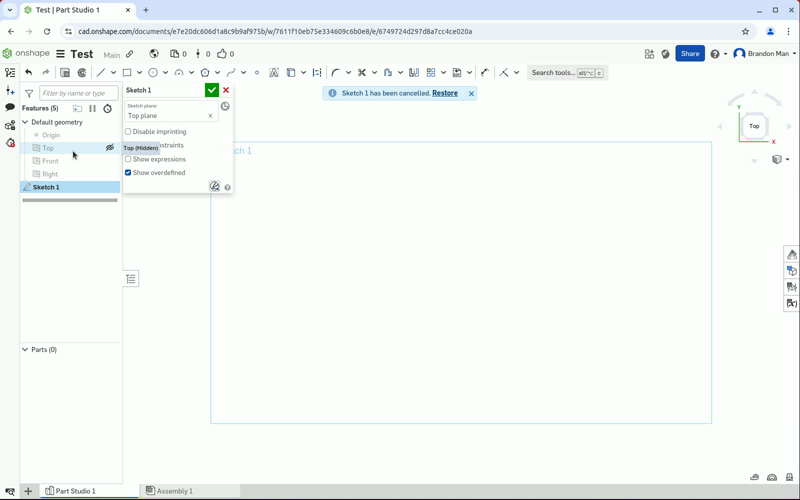
mouse_move(73, 352)
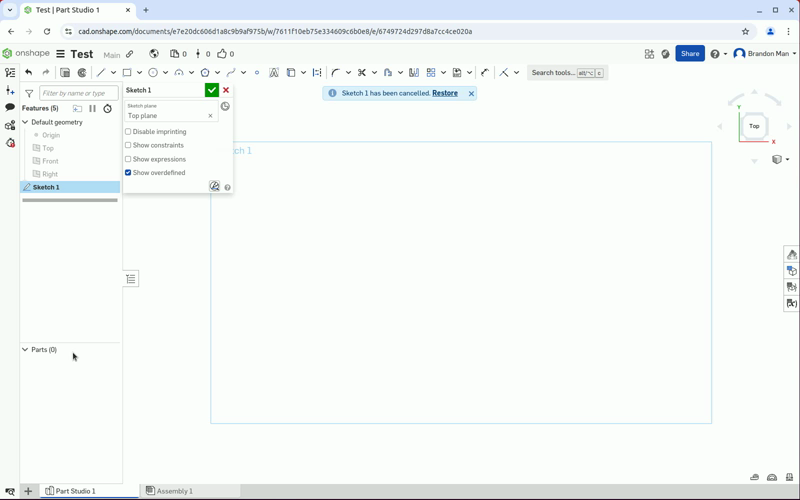
key(y)
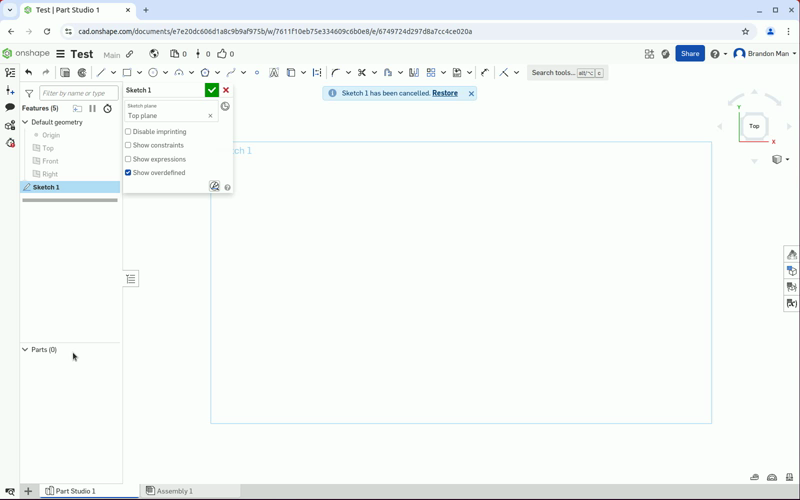
key(l)
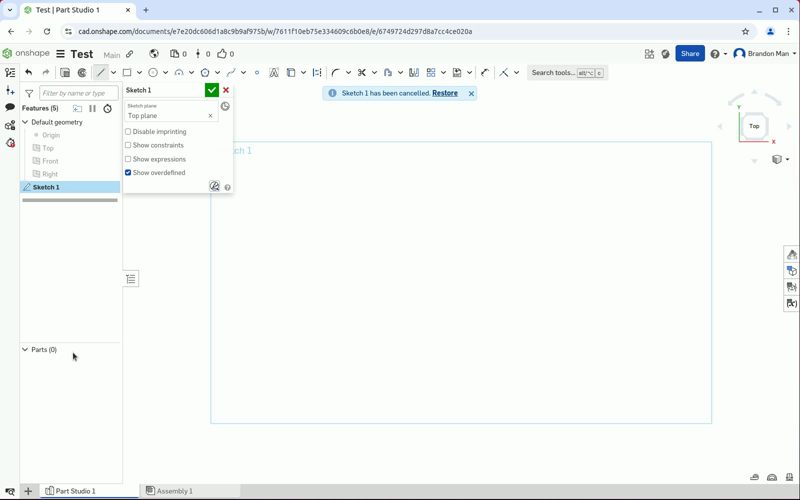
key_down(shift)
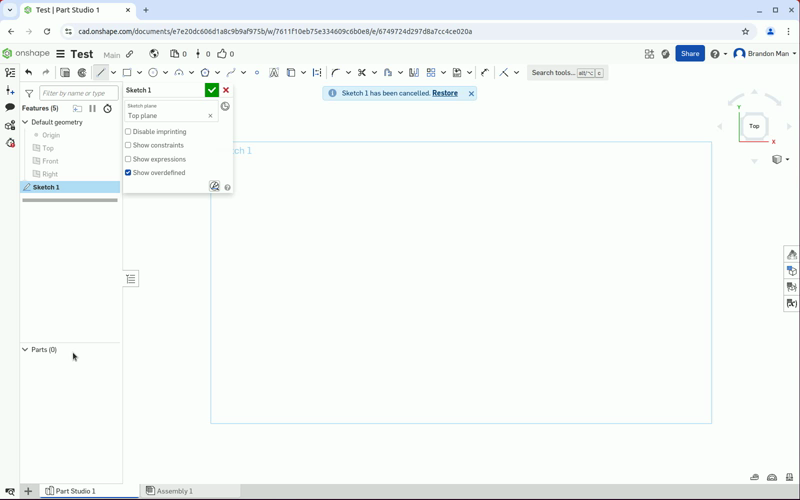
mouse_move(433, 309)
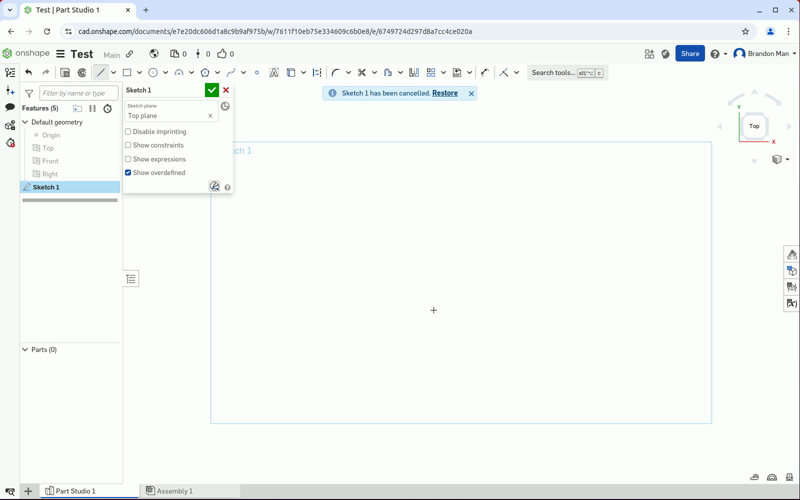
click(433, 309)
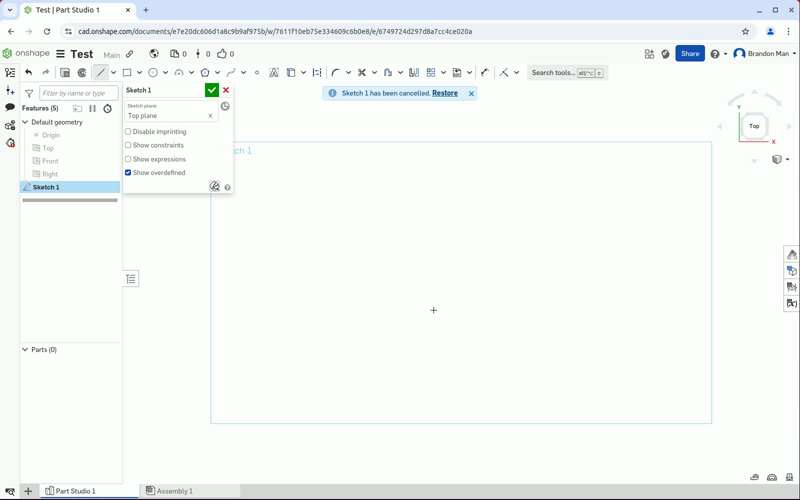
key_up(shift)
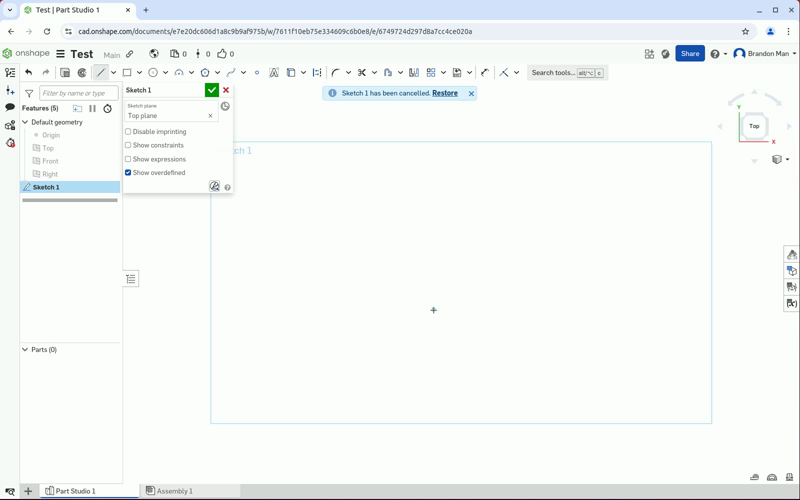
key_down(shift)
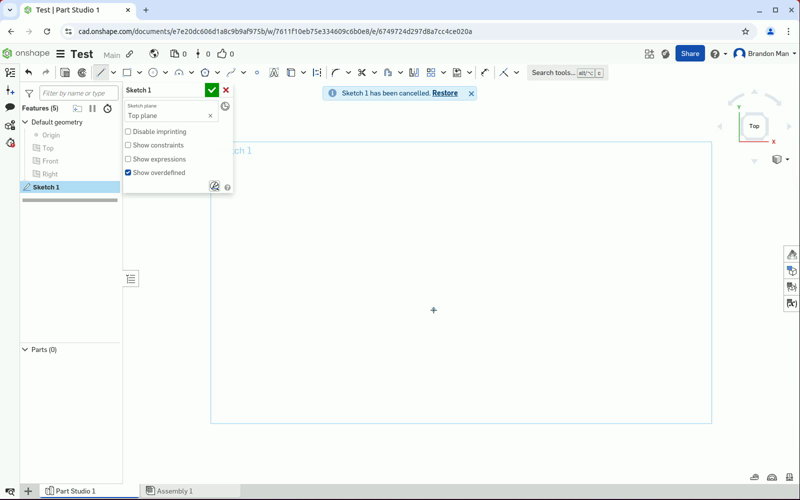
mouse_move(463, 309)
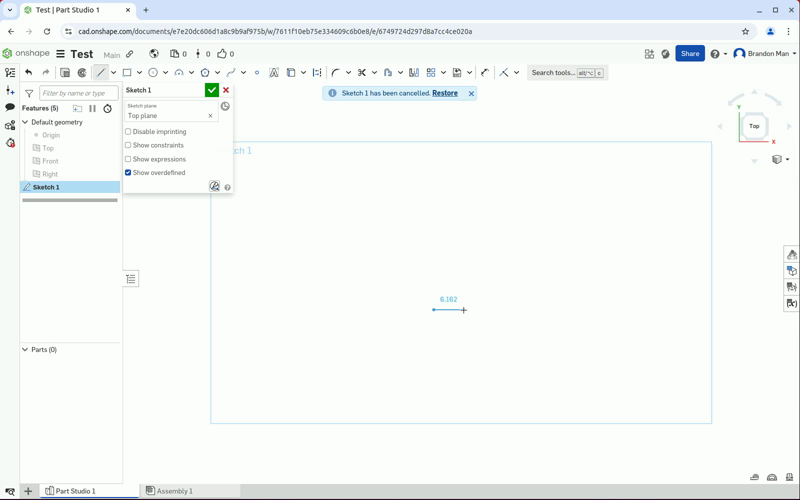
mouse_move(489, 309)
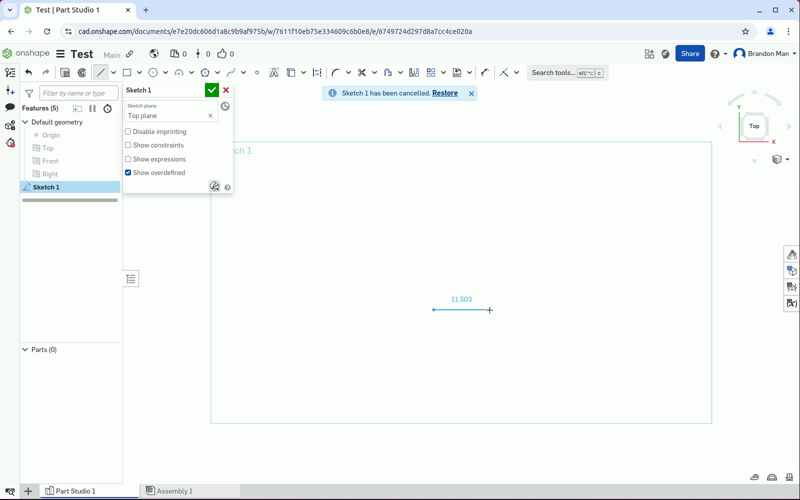
click(489, 309)
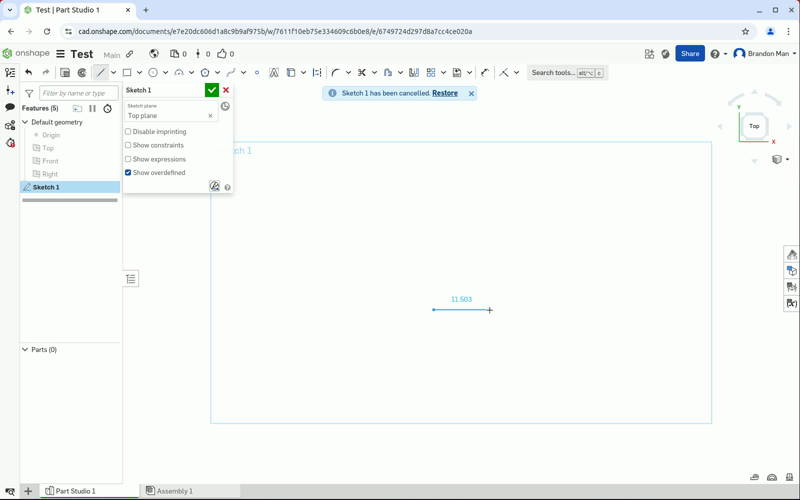
key_up(shift)
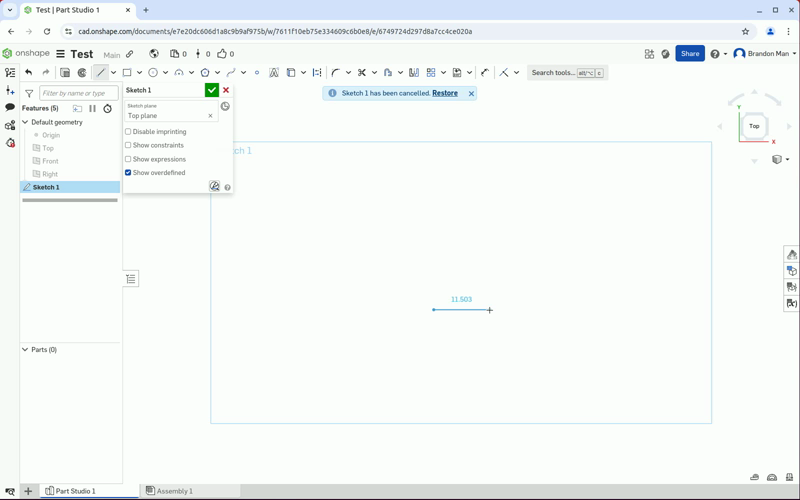
key_down(shift)
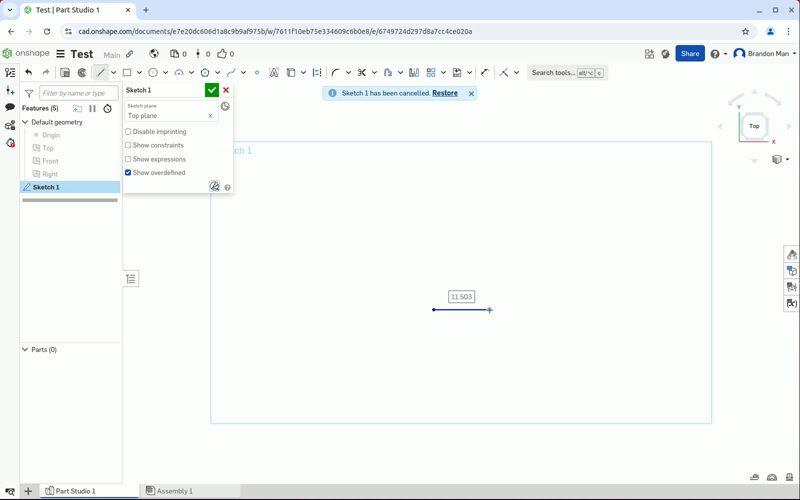
mouse_move(519, 309)
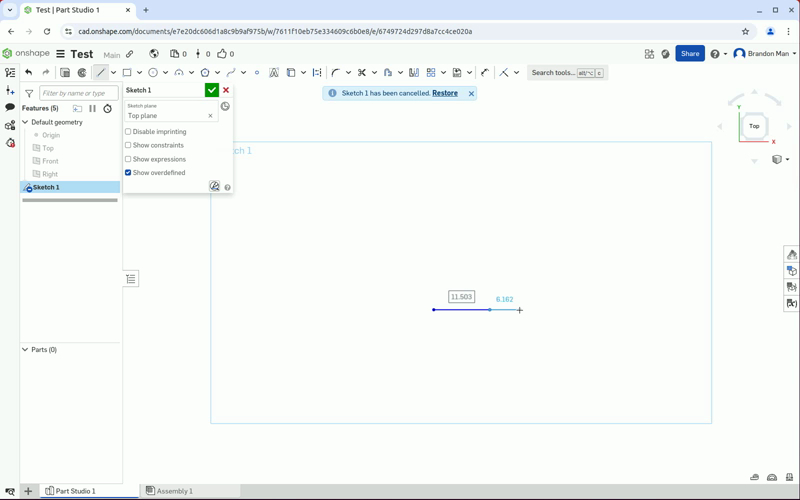
mouse_move(489, 254)
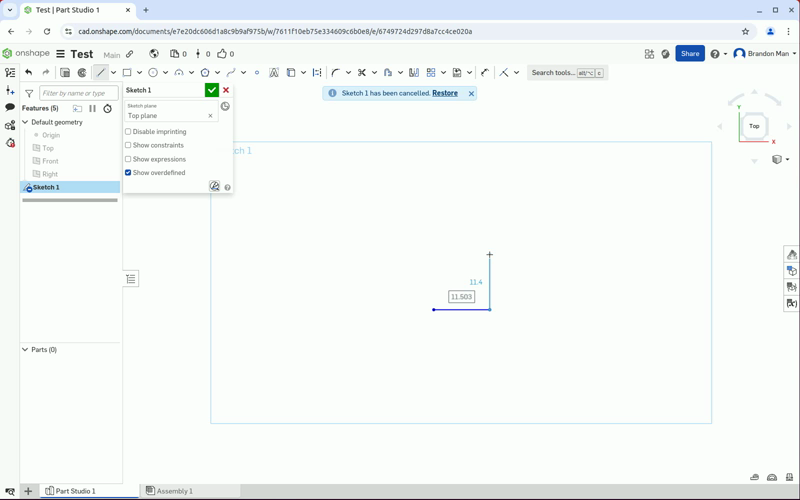
click(489, 254)
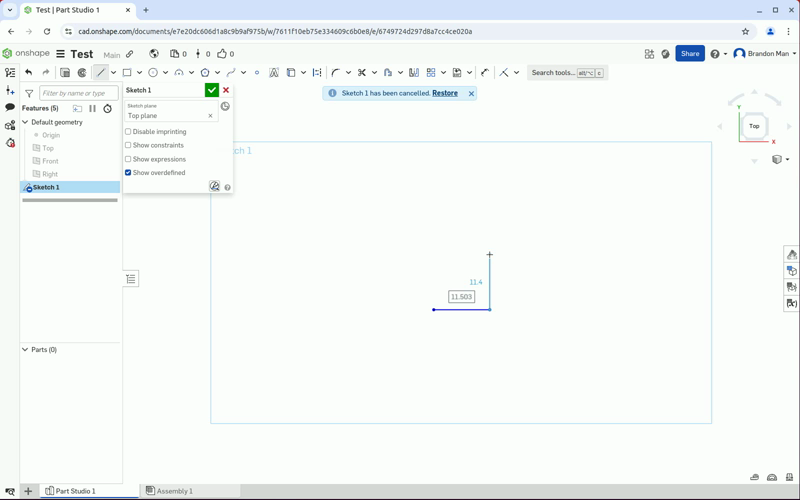
key_up(shift)
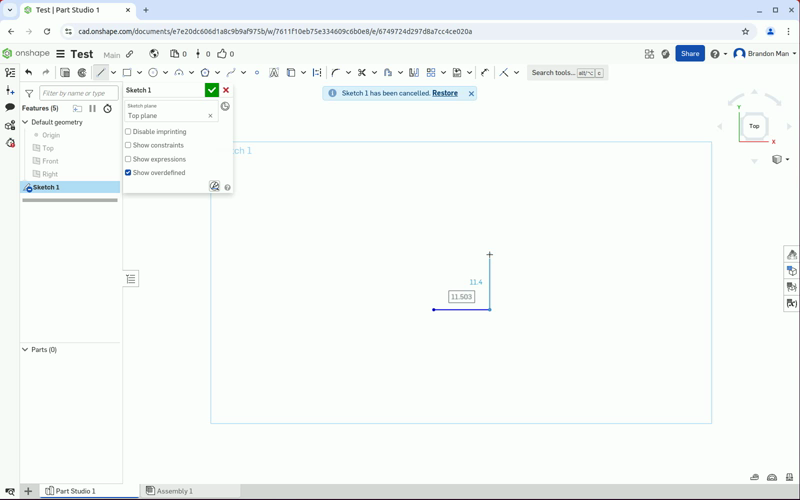
key_down(shift)
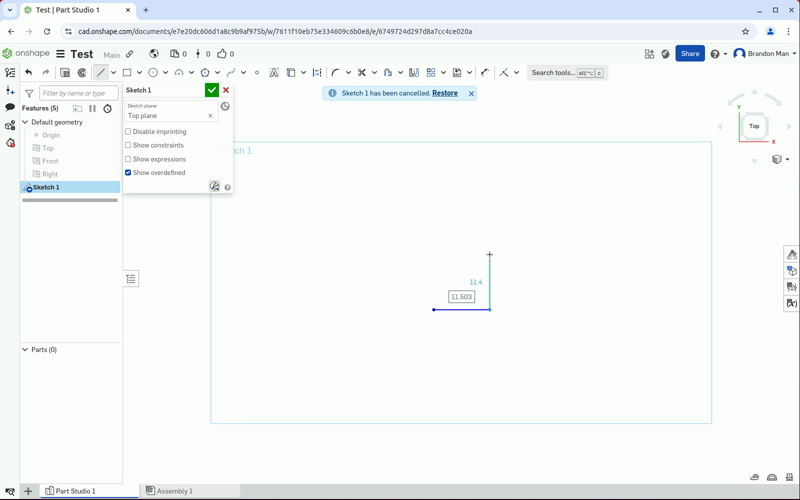
mouse_move(519, 254)
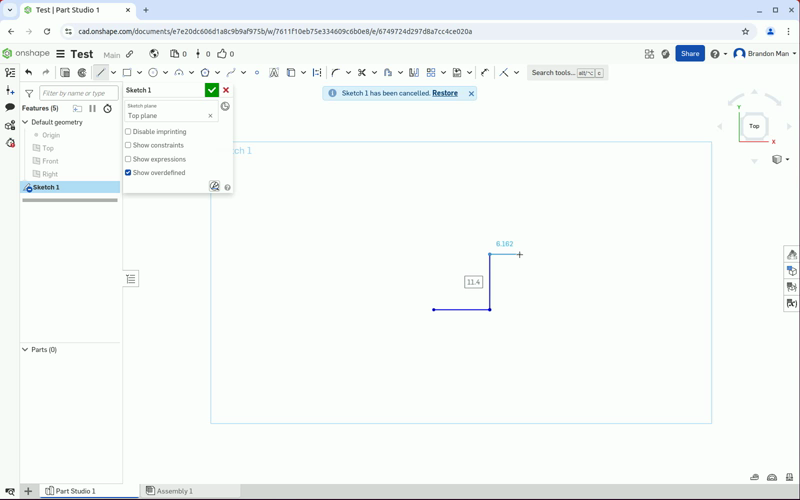
mouse_move(433, 254)
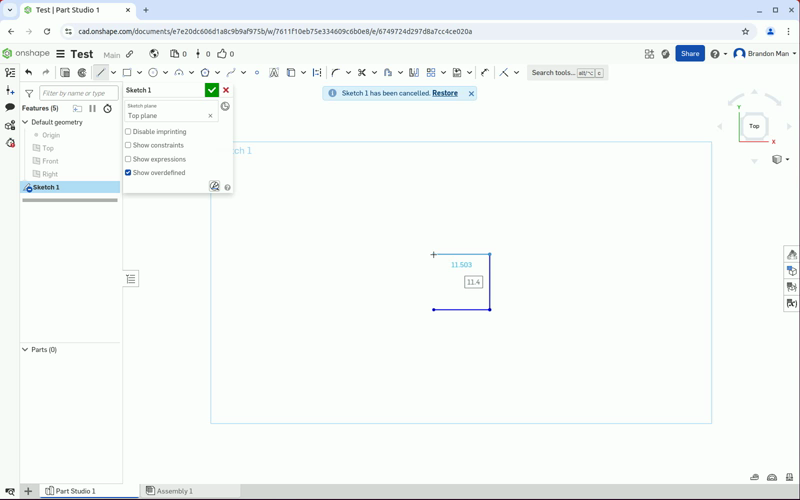
click(433, 254)
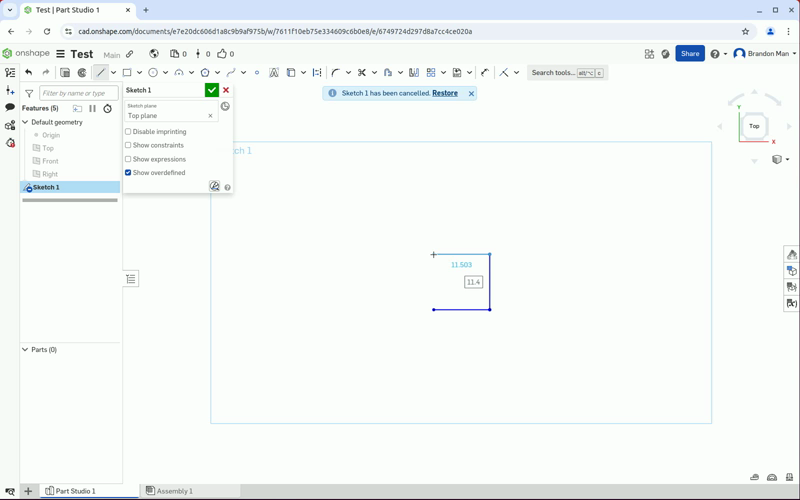
key_up(shift)
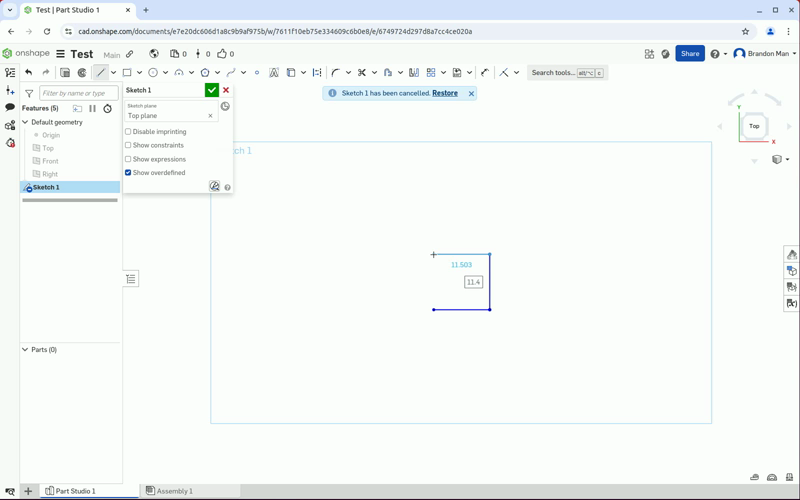
mouse_move(463, 254)
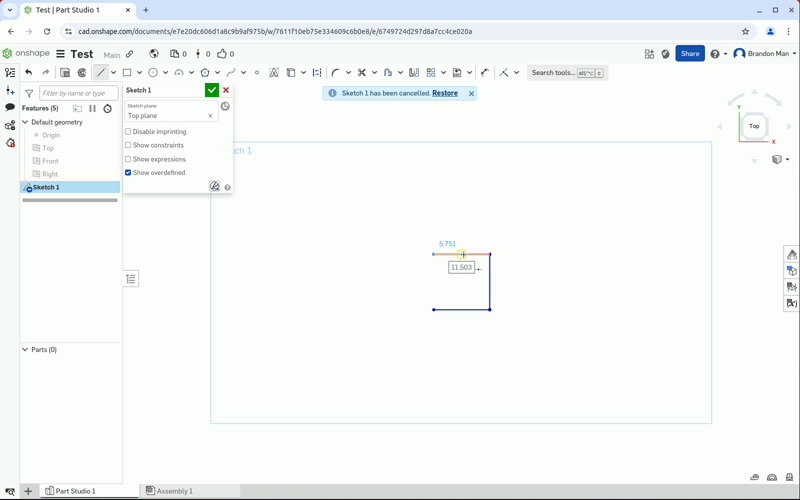
key_down(shift)
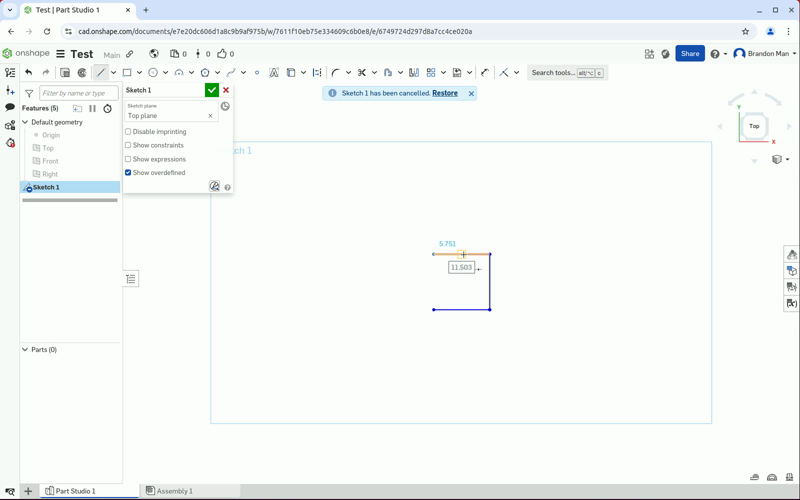
mouse_move(433, 309)
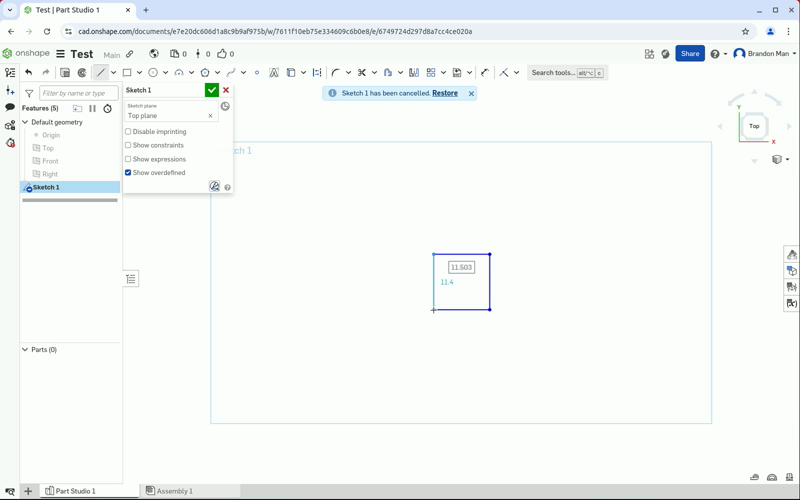
key_up(shift)
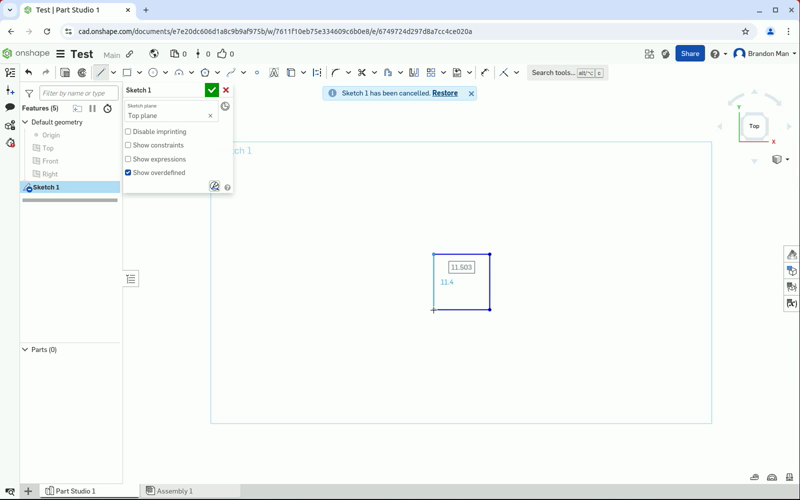
click(433, 309)
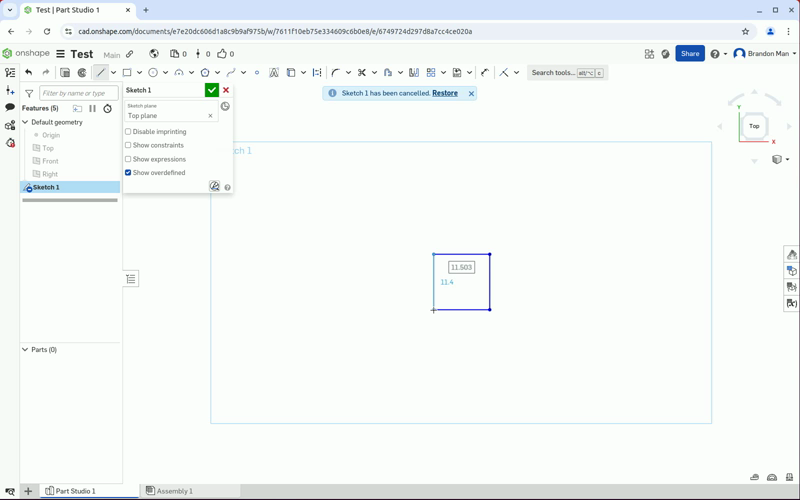
key(esc)
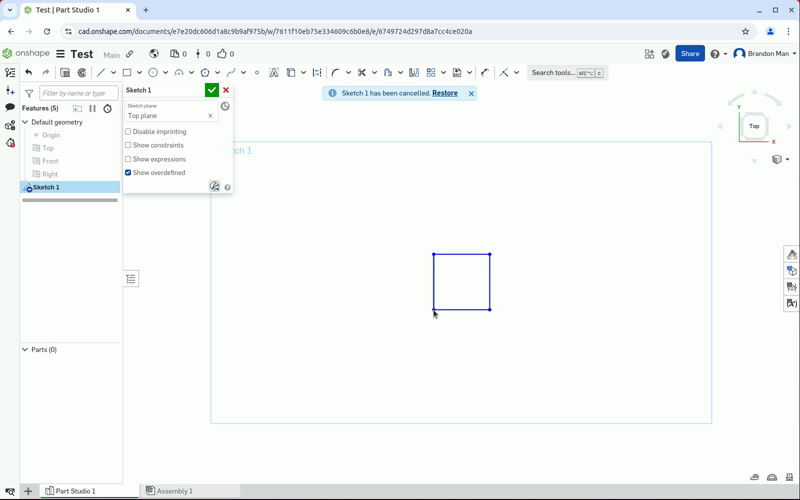
mouse_move(462, 268)
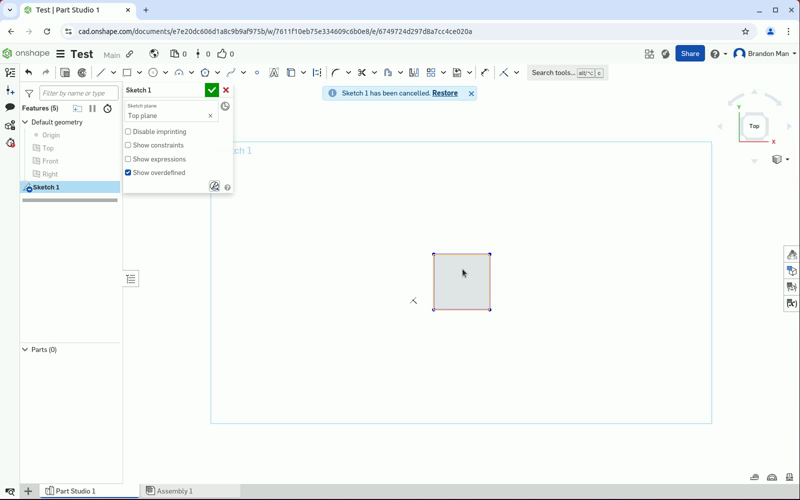
click(462, 268)
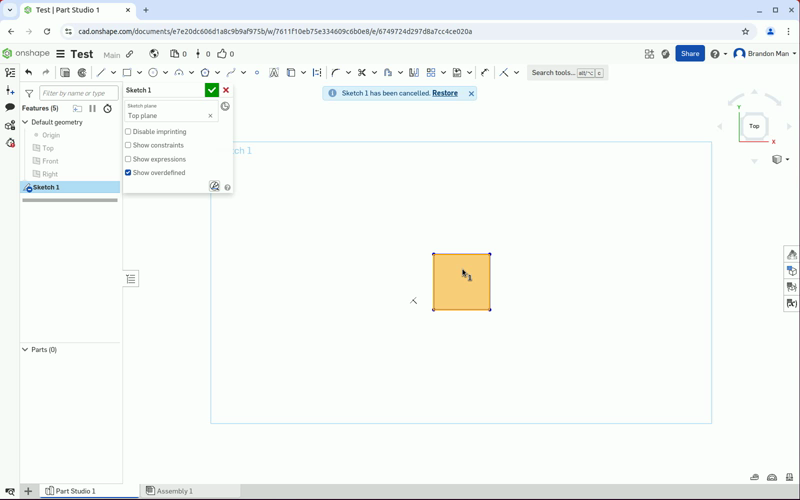
mouse_move(73, 352)
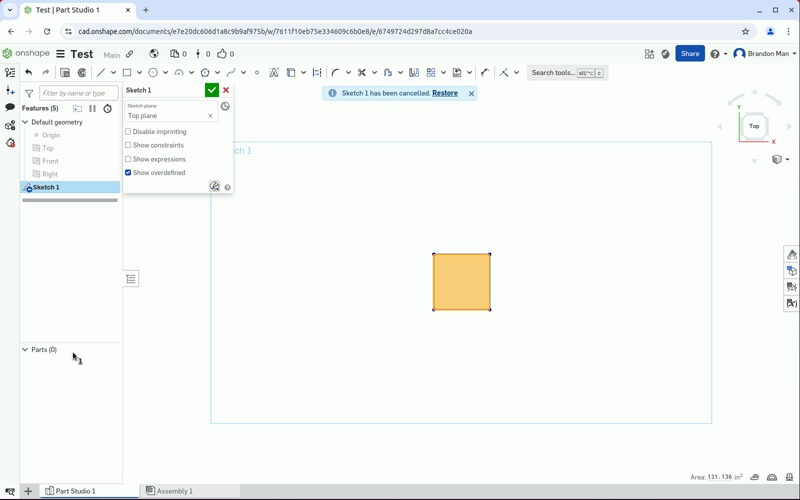
key(shift+y)
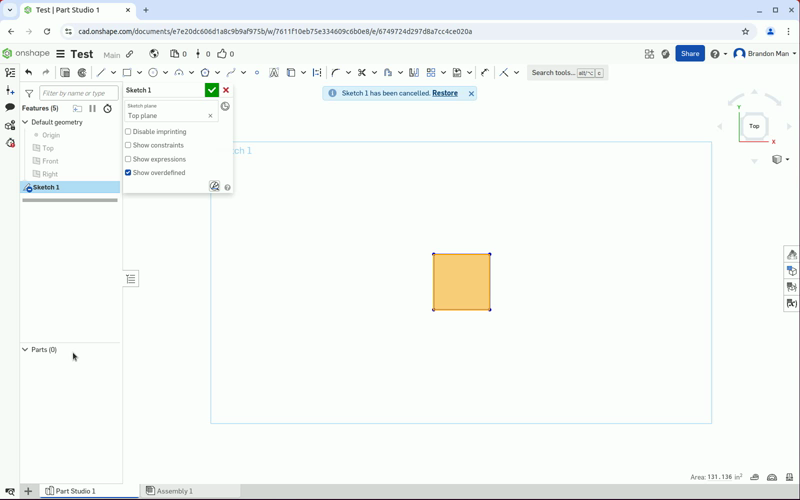
key(shift+e)
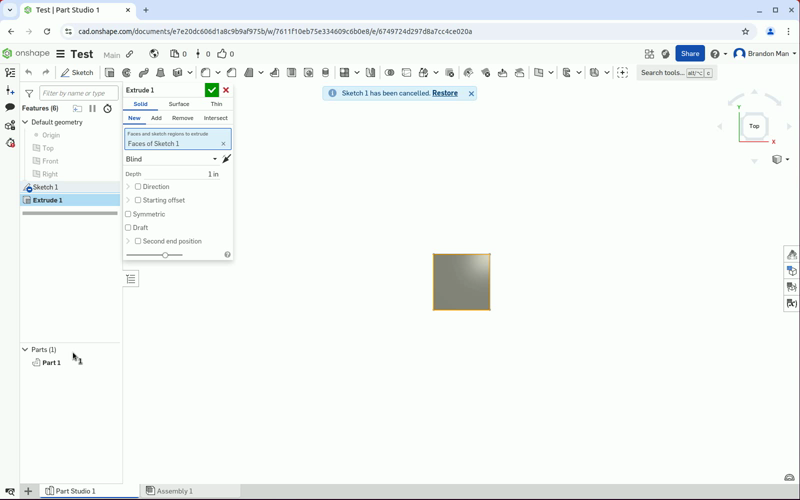
mouse_move(143, 106)
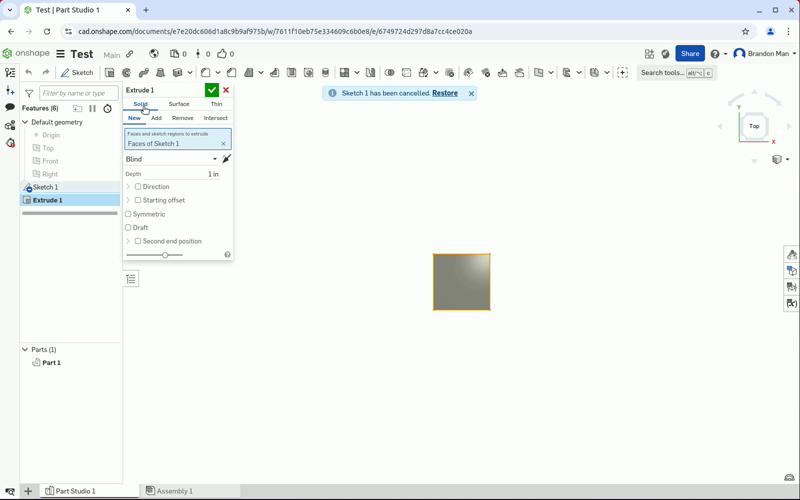
click(143, 106)
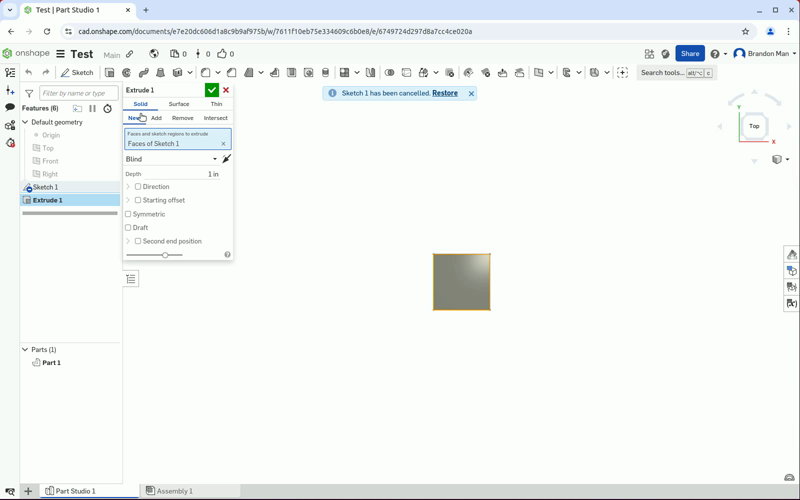
mouse_move(137, 120)
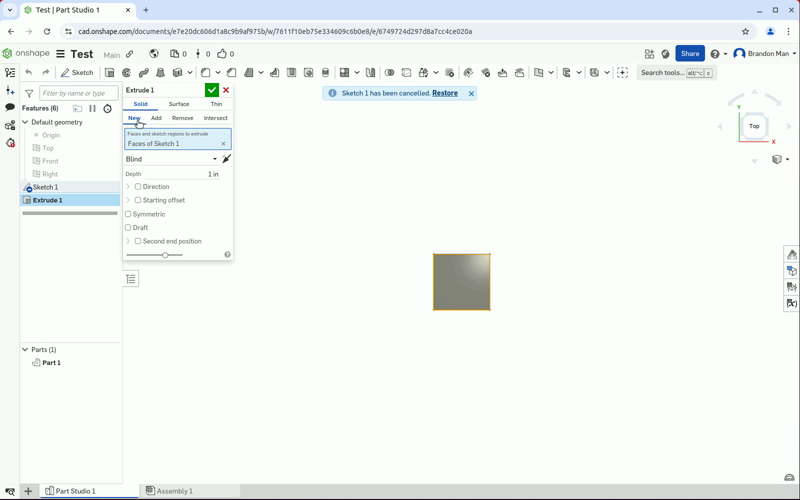
click(137, 120)
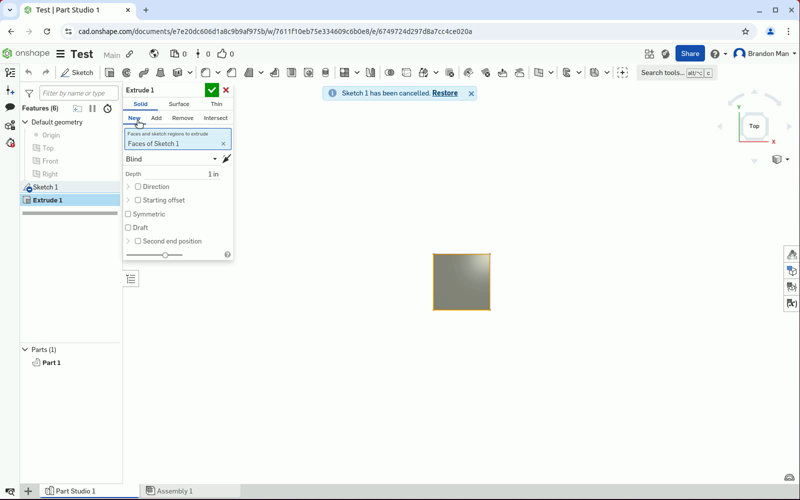
key(tab, 4)
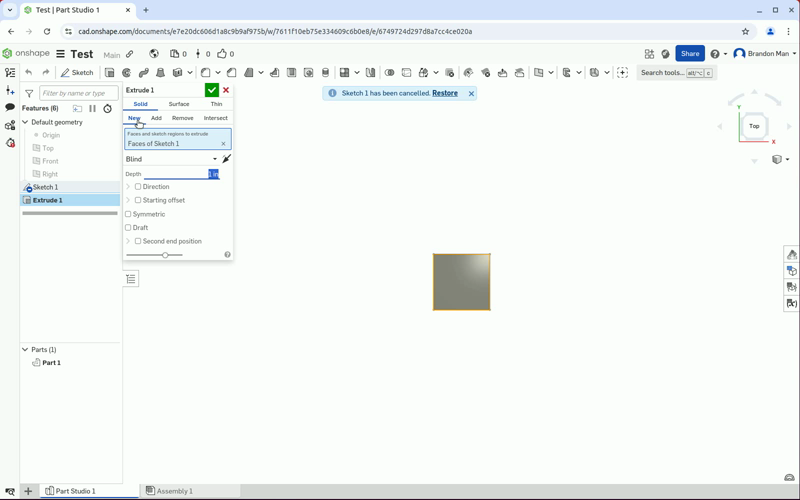
text(0.481)
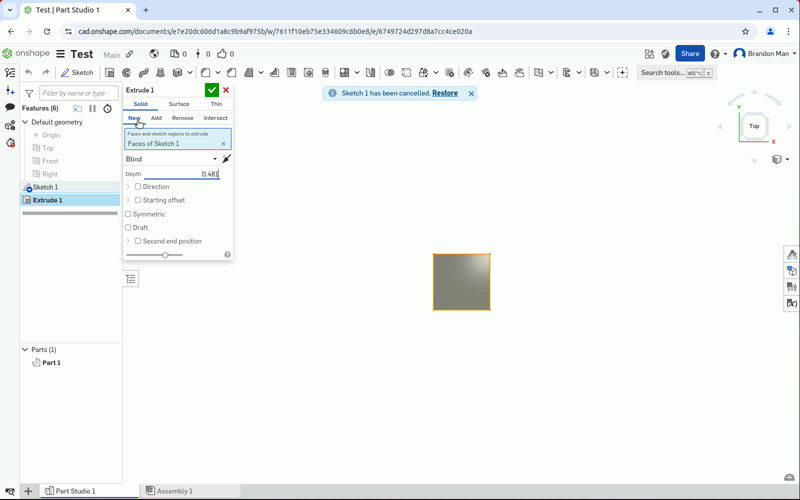
key(enter)
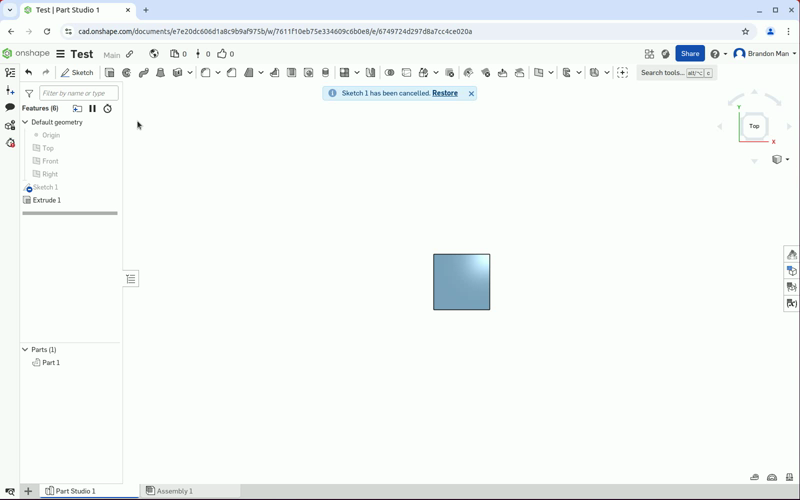
key(shift+h)
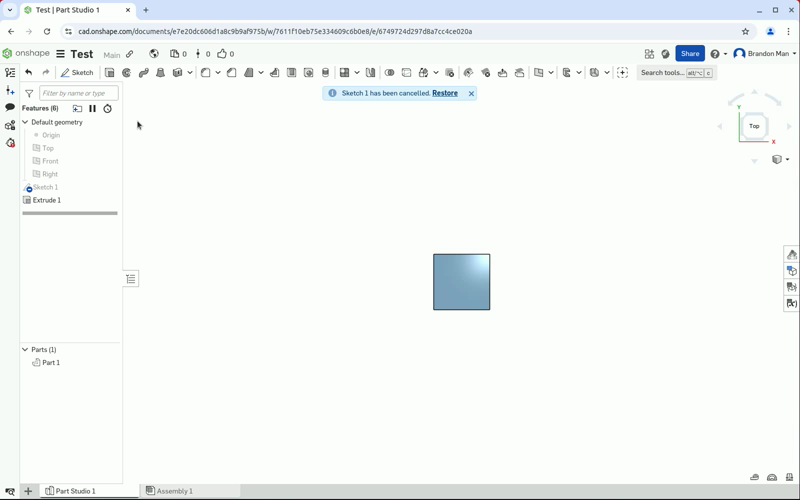
key(shift+h)
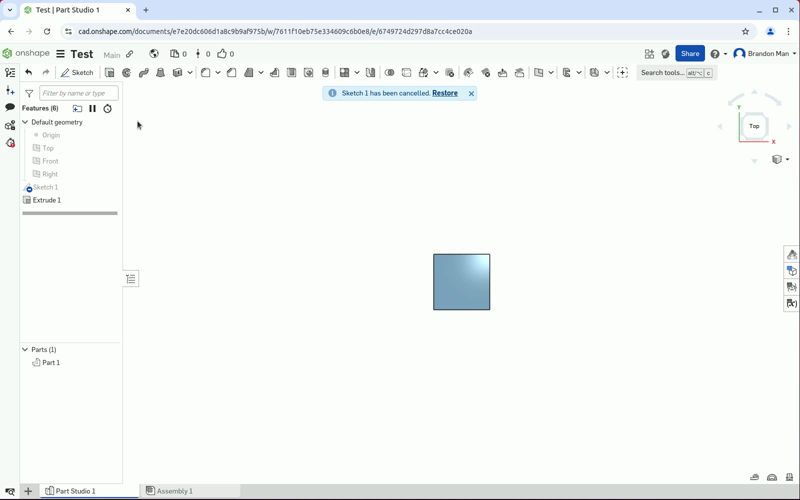
mouse_move(73, 189)
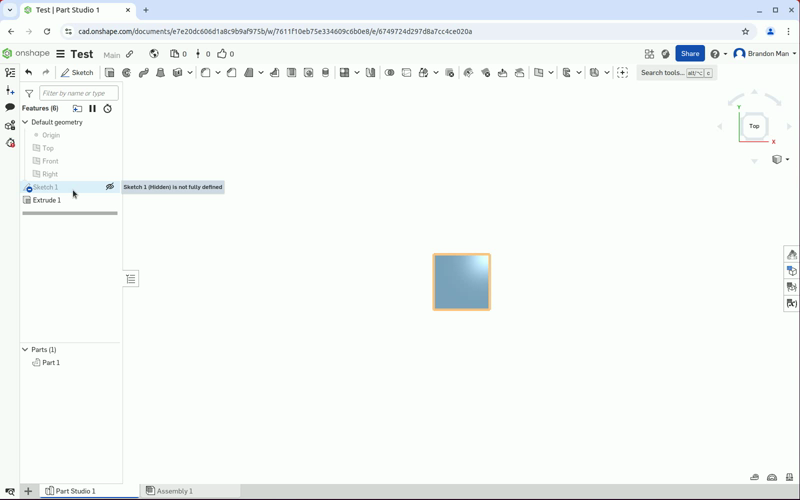
click(73, 189)
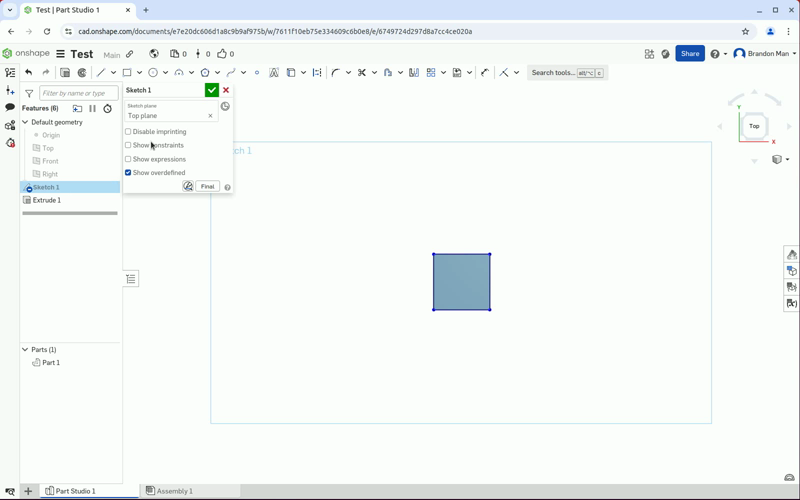
mouse_move(229, 92)
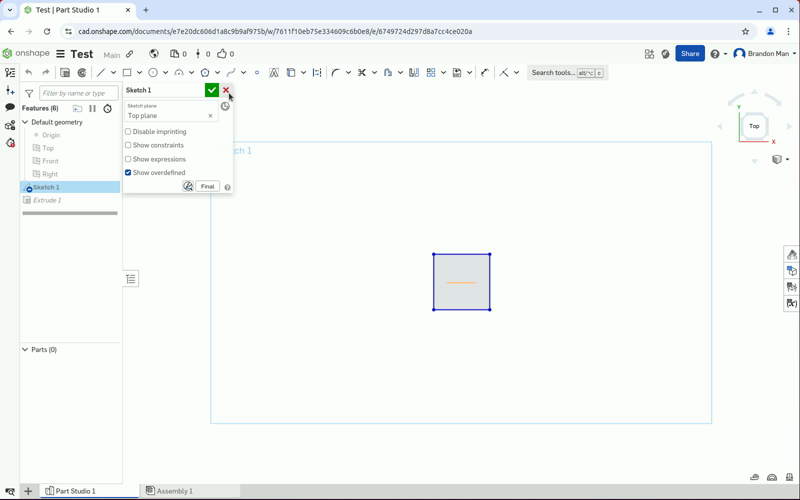
click(229, 92)
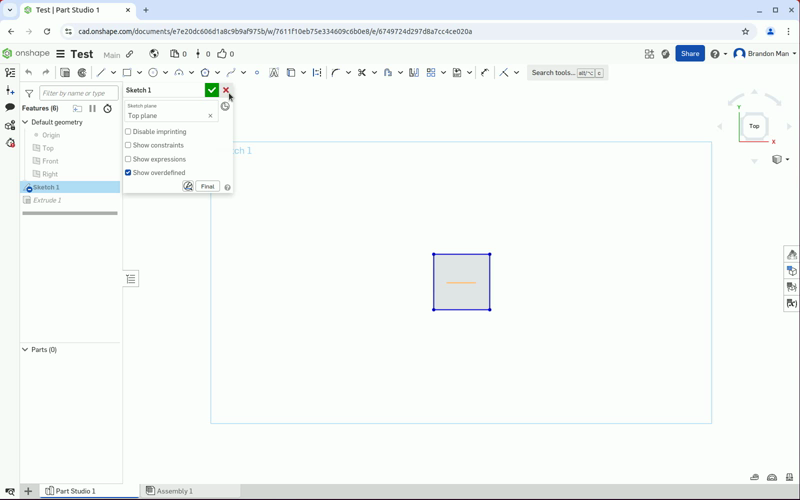
key(shift+s)
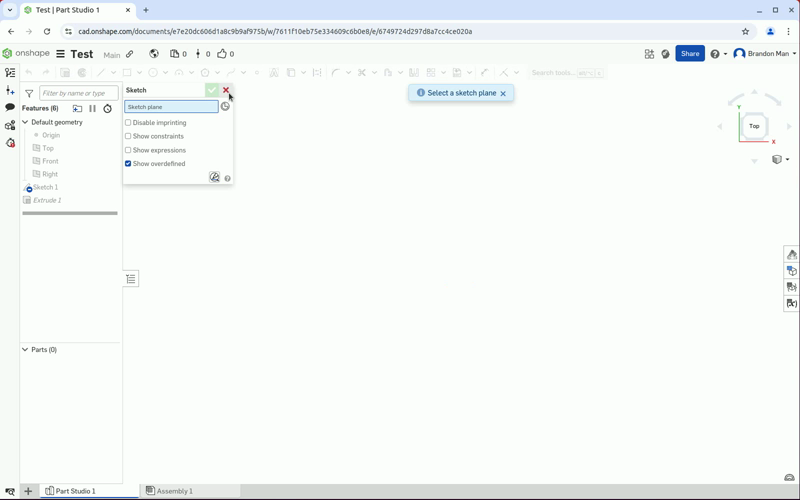
mouse_move(73, 150)
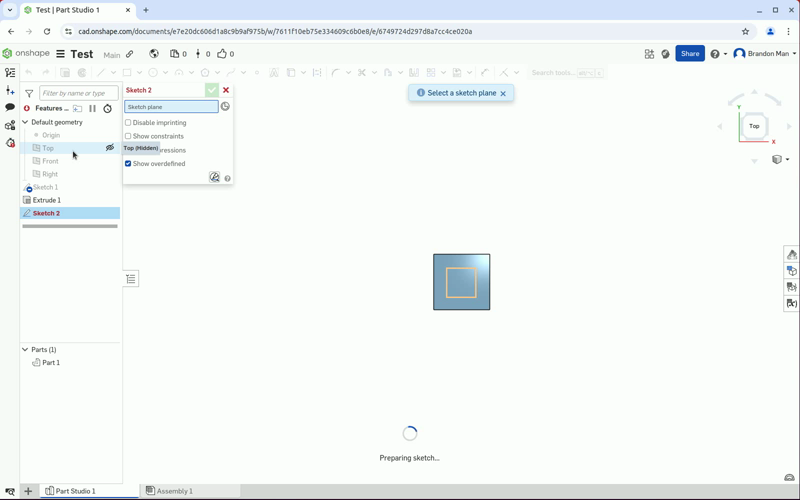
click(73, 150)
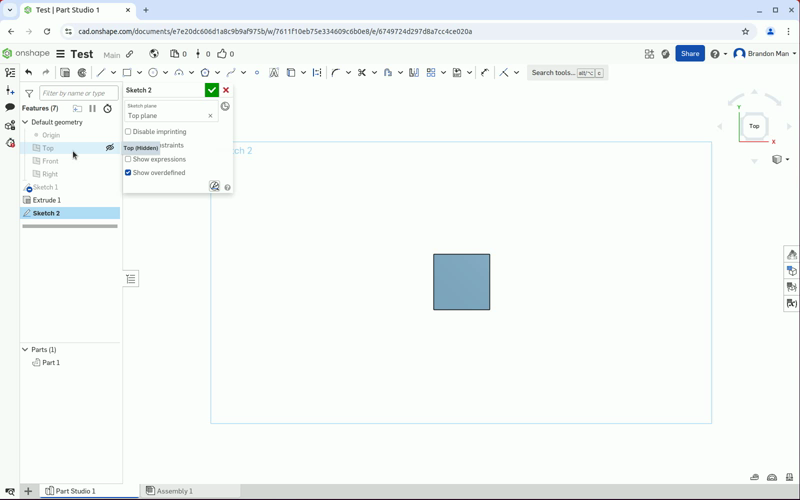
mouse_move(73, 352)
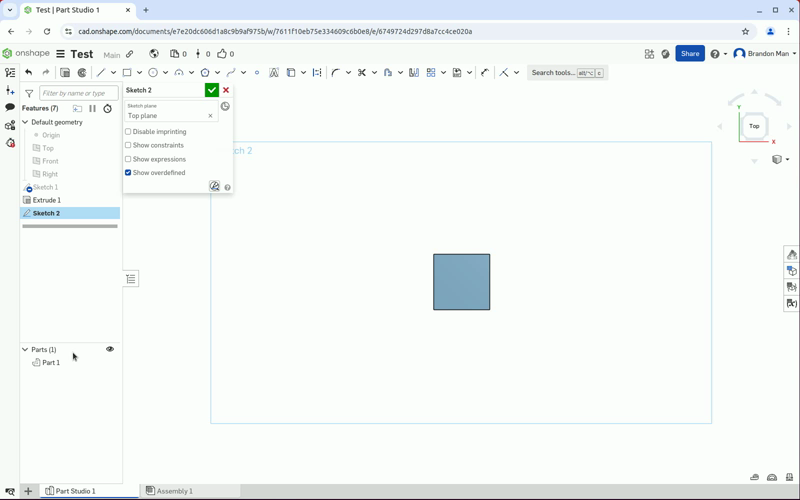
key(y)
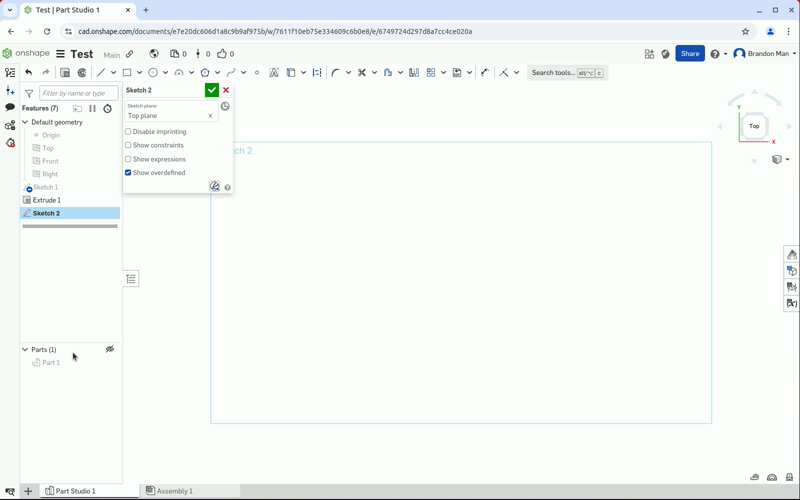
key(l)
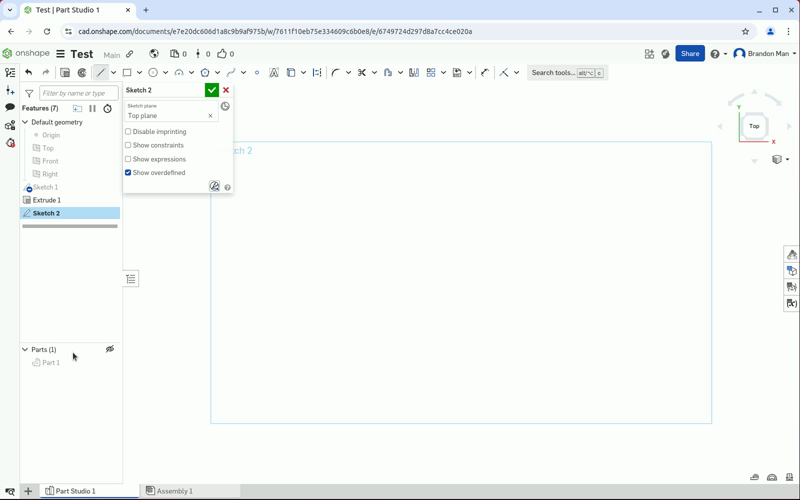
key_down(shift)
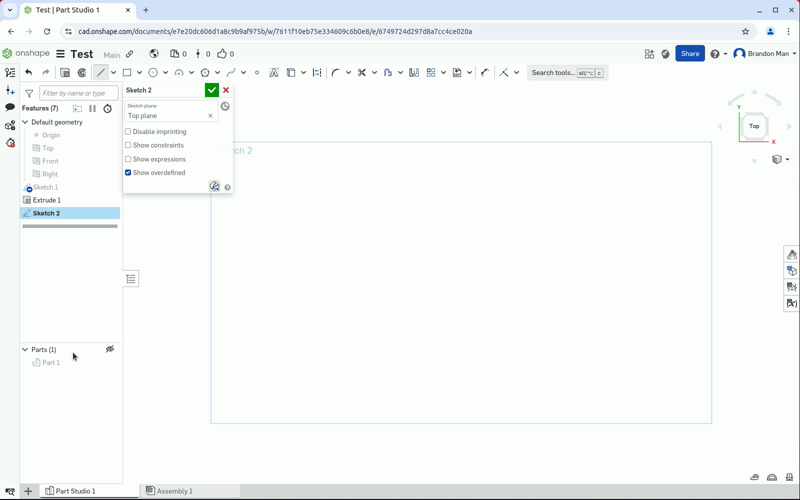
mouse_move(438, 305)
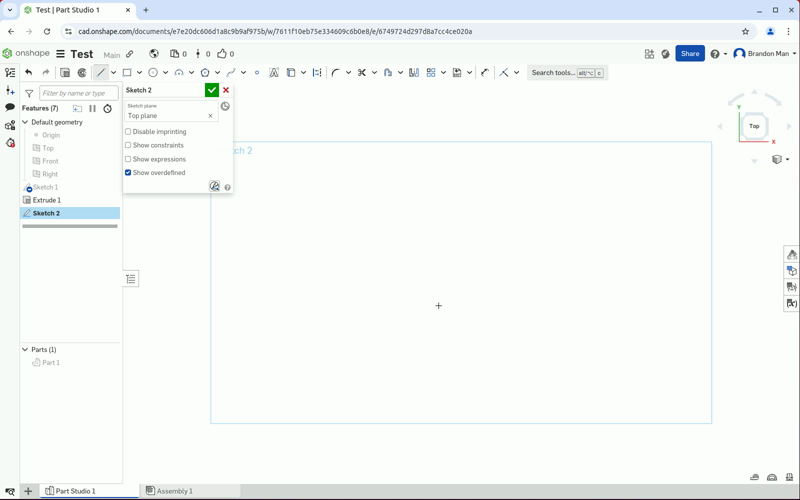
click(438, 305)
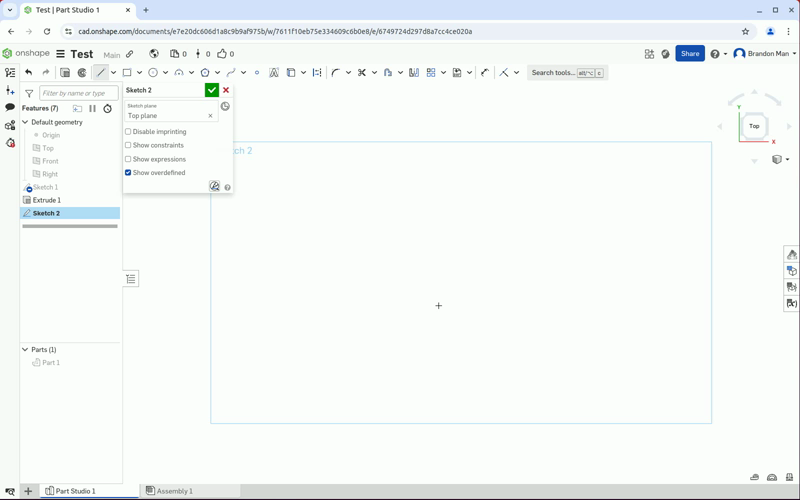
key_up(shift)
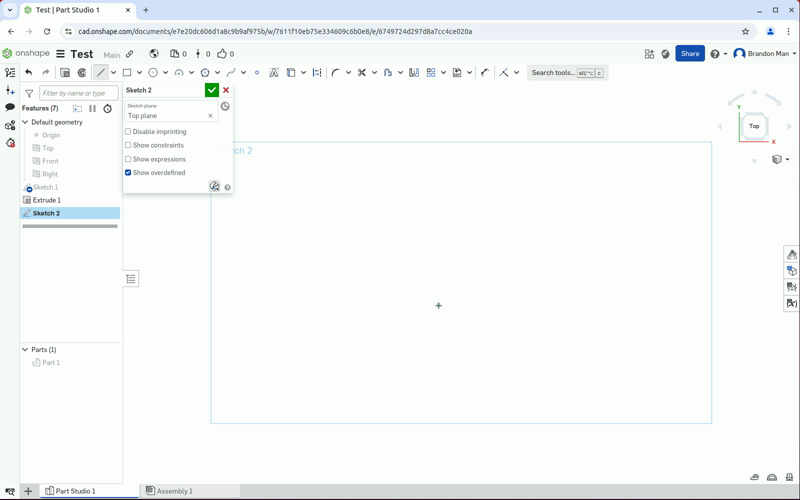
key_down(shift)
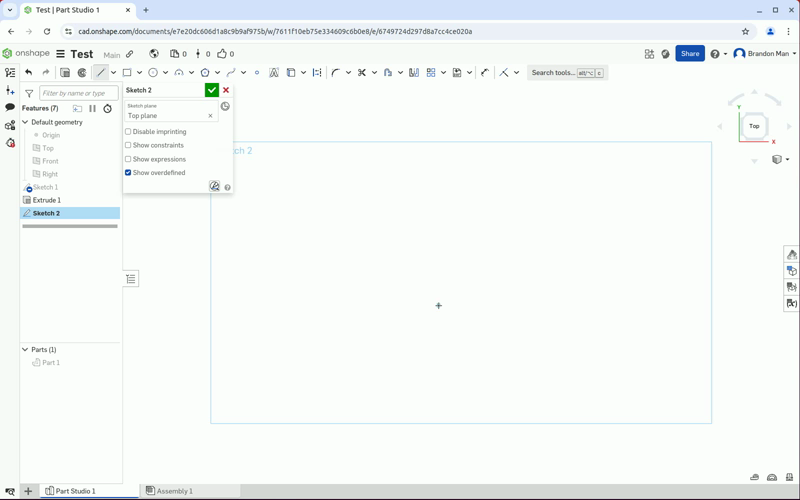
mouse_move(468, 305)
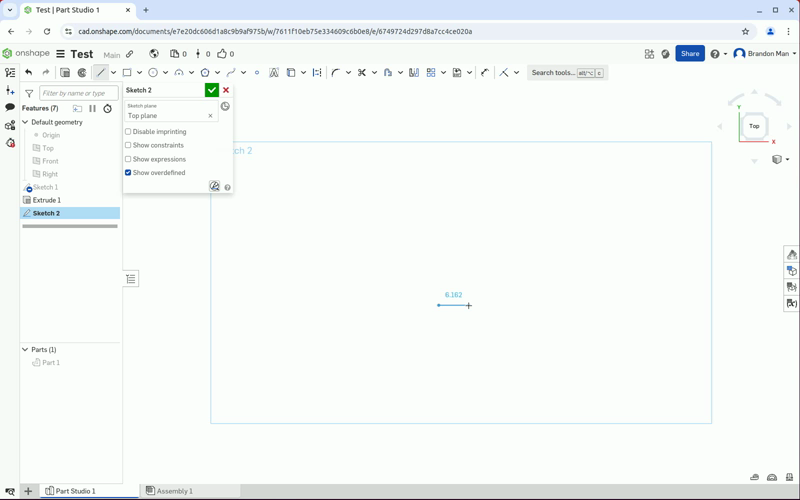
mouse_move(485, 305)
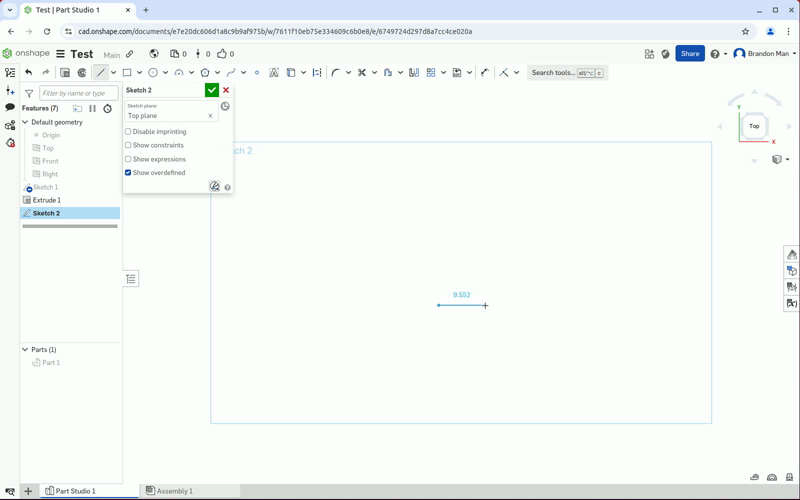
click(485, 305)
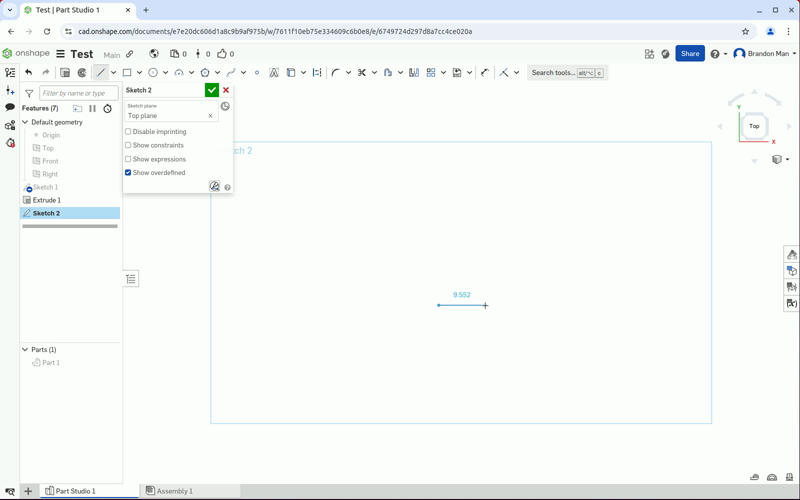
key_up(shift)
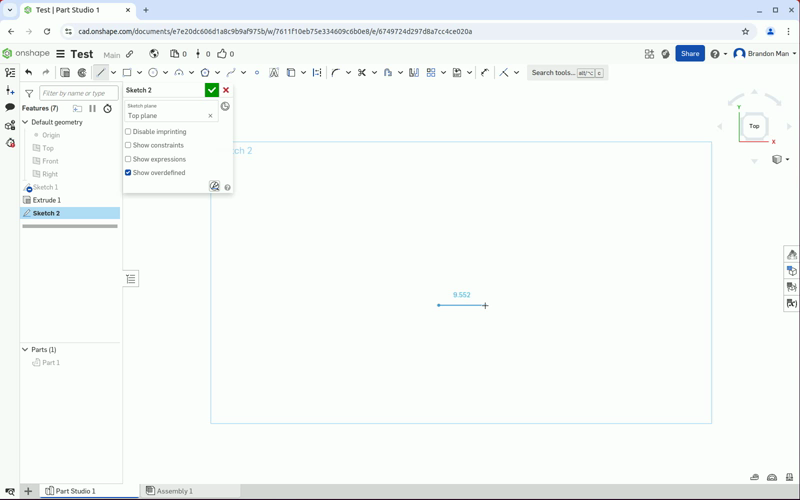
key_down(shift)
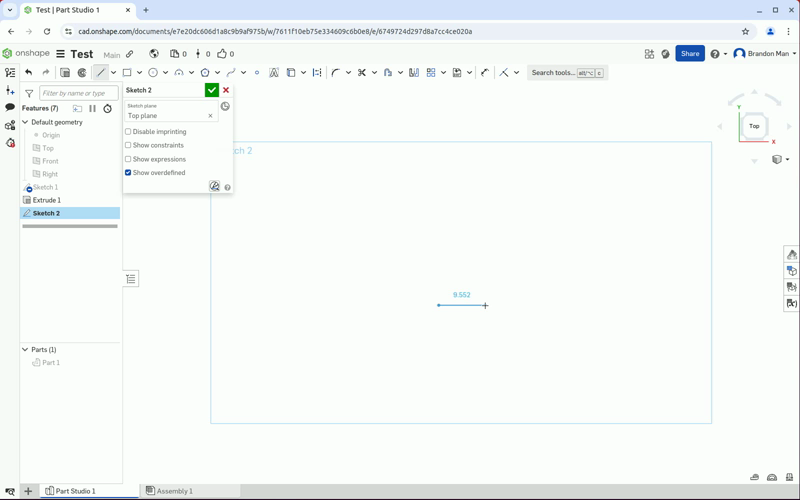
mouse_move(515, 305)
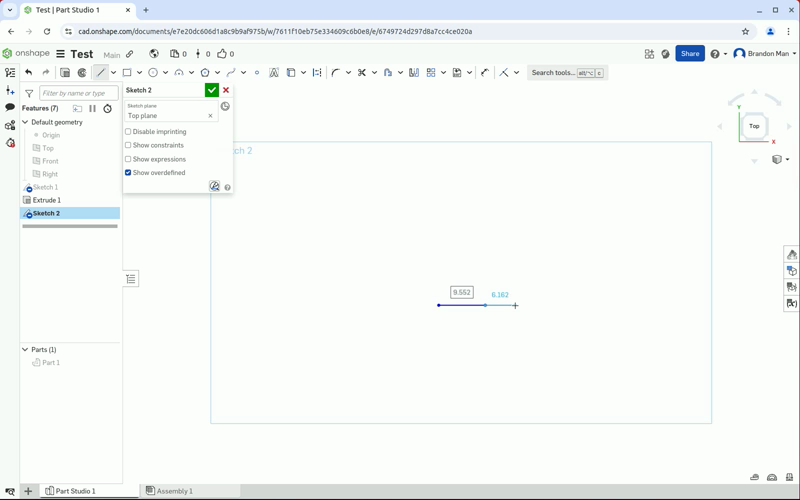
mouse_move(485, 258)
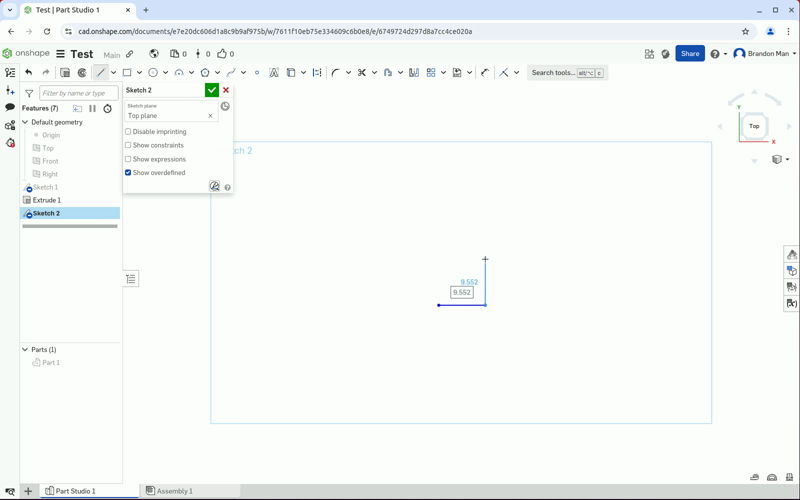
click(485, 258)
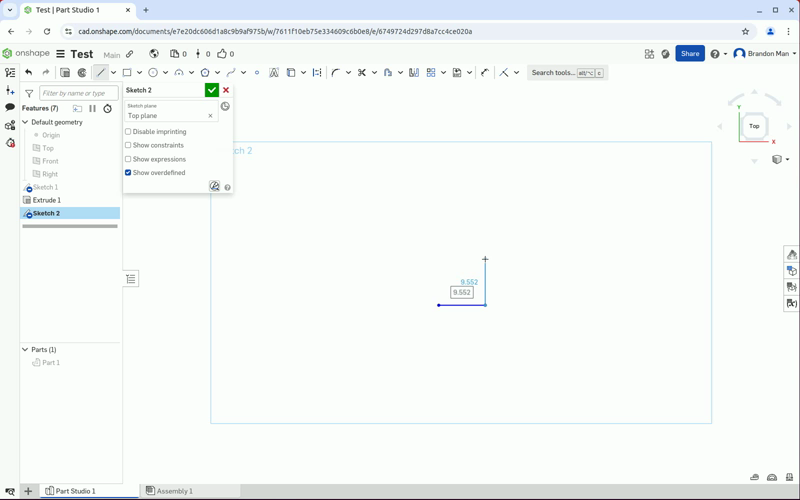
key_up(shift)
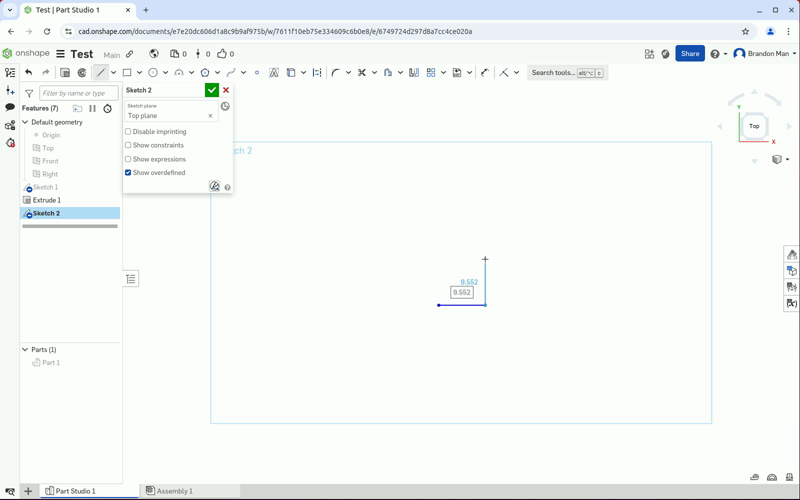
key_down(shift)
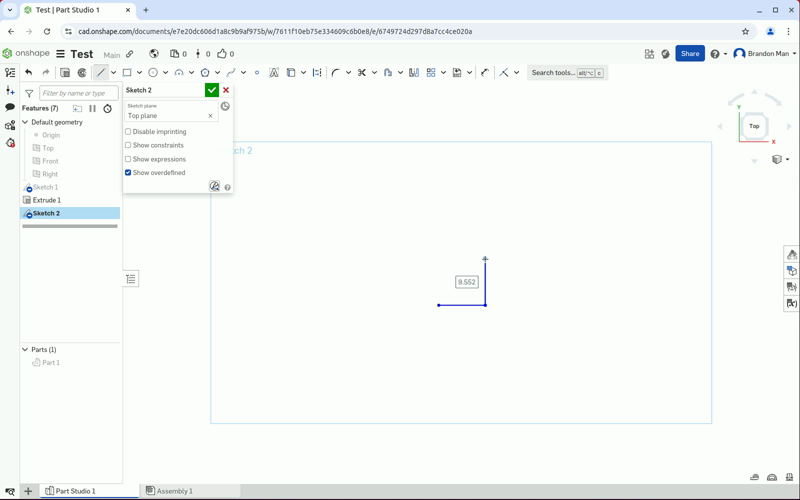
mouse_move(515, 258)
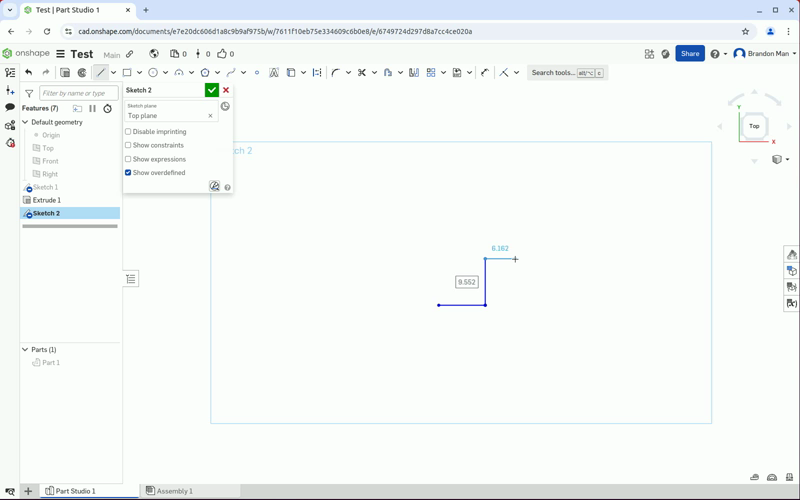
mouse_move(438, 258)
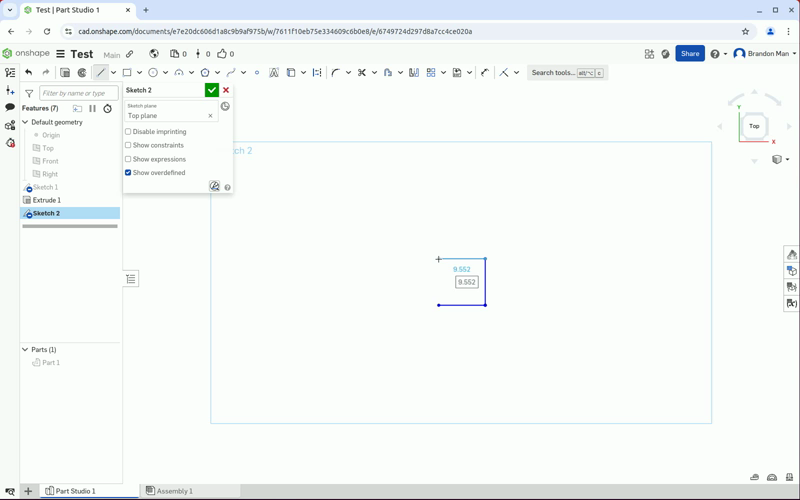
click(438, 258)
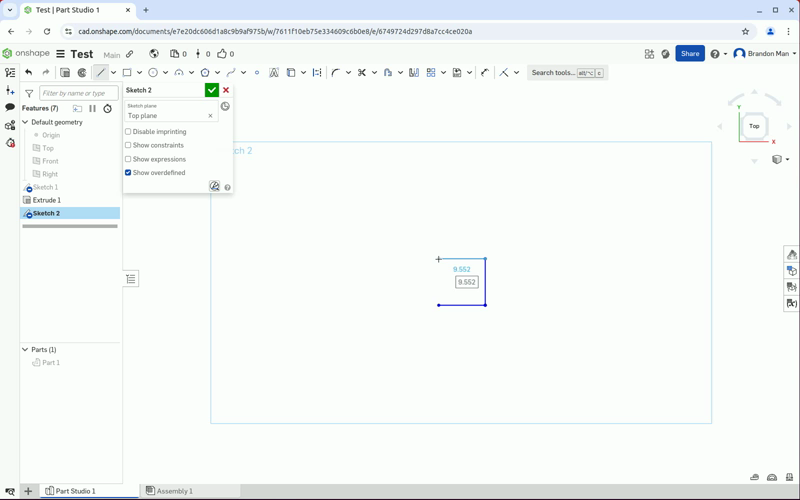
key_up(shift)
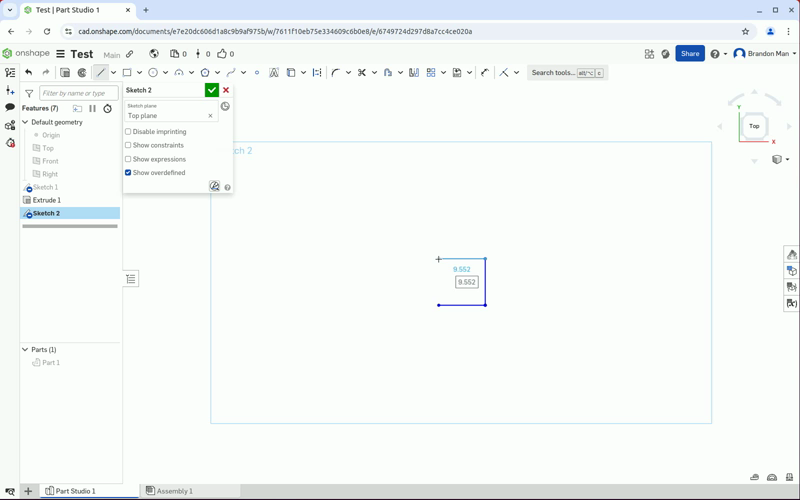
mouse_move(468, 258)
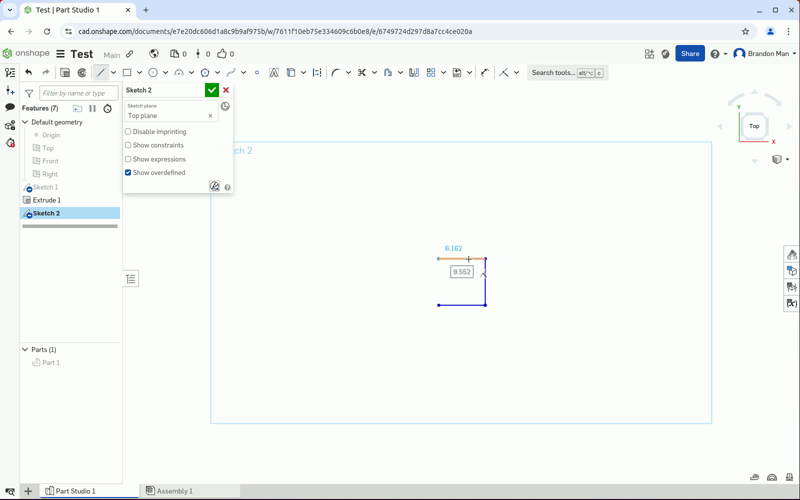
key_down(shift)
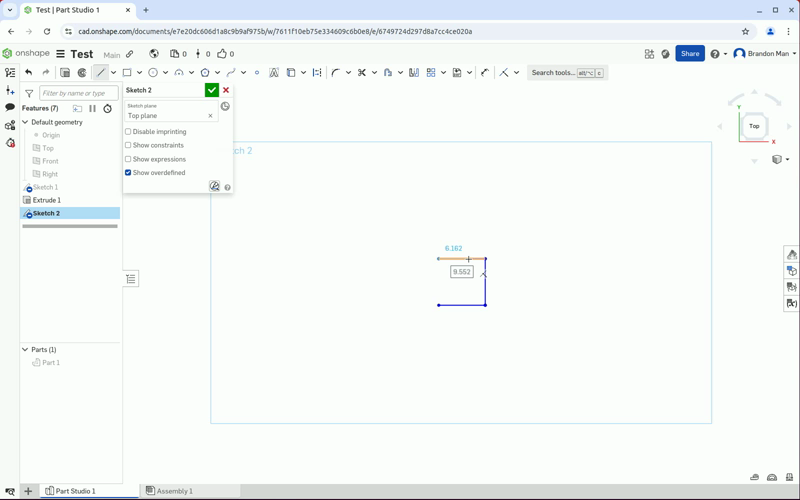
mouse_move(438, 305)
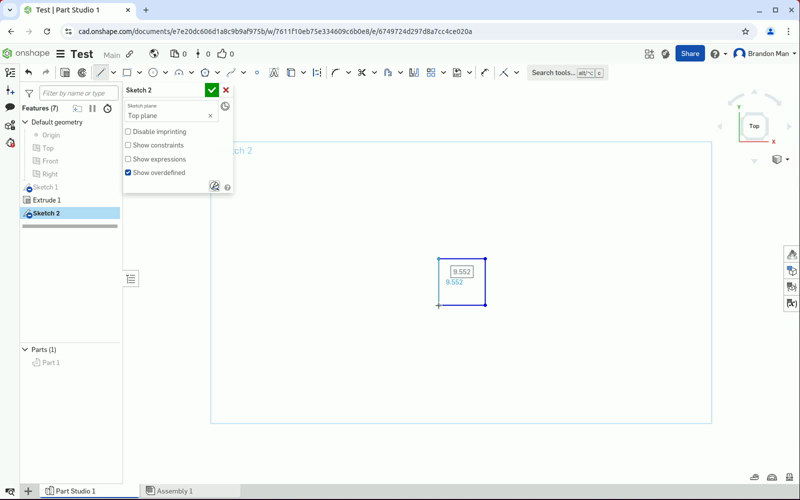
key_up(shift)
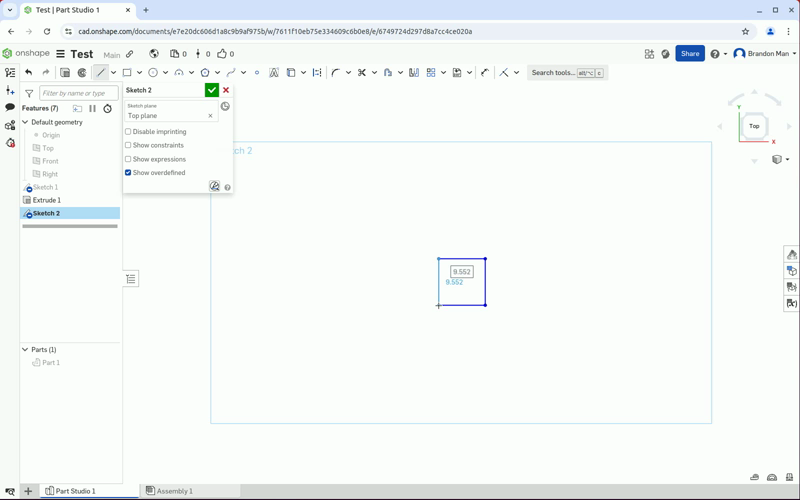
click(438, 305)
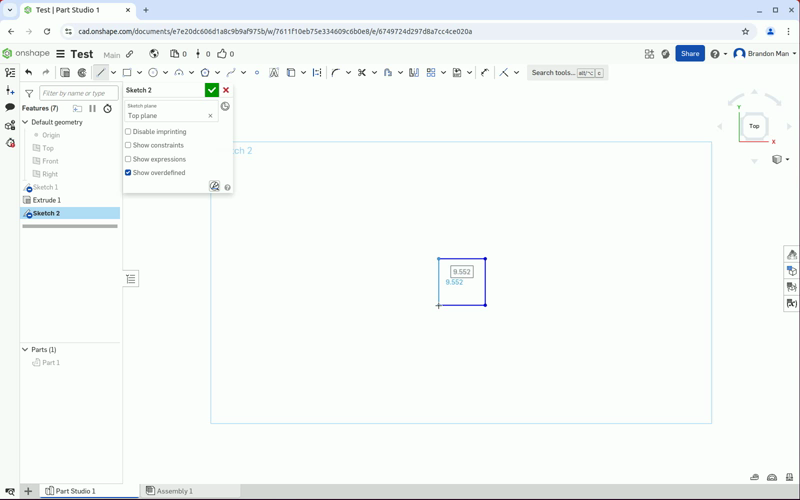
key(esc)
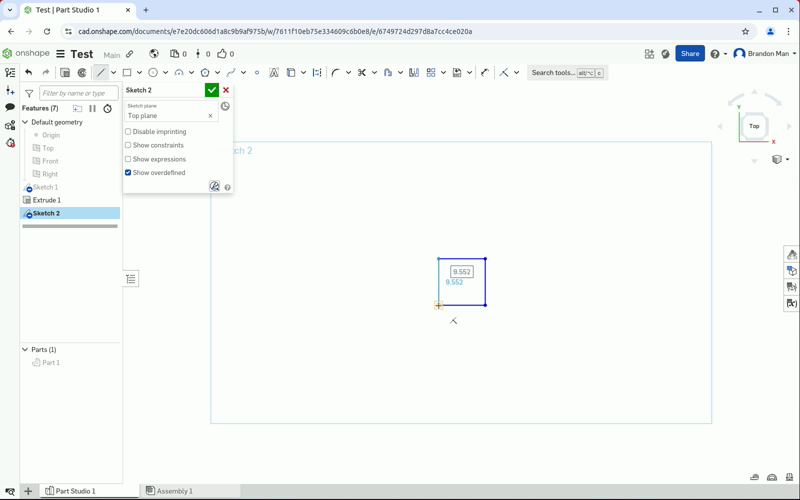
key(l)
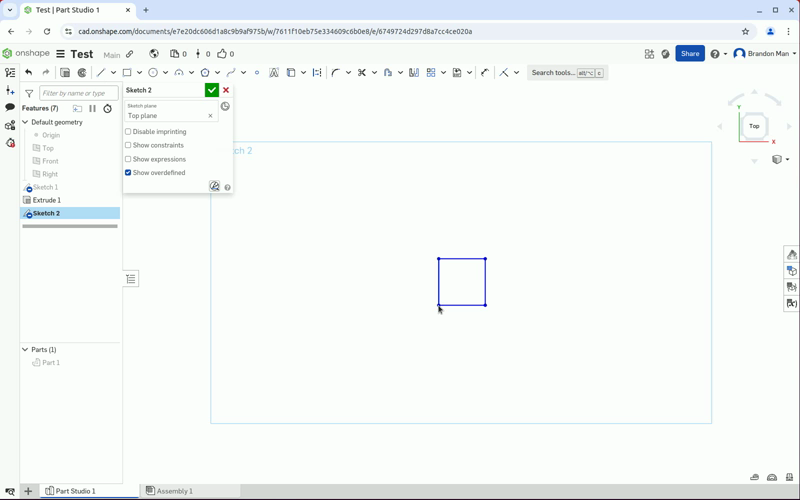
key_down(shift)
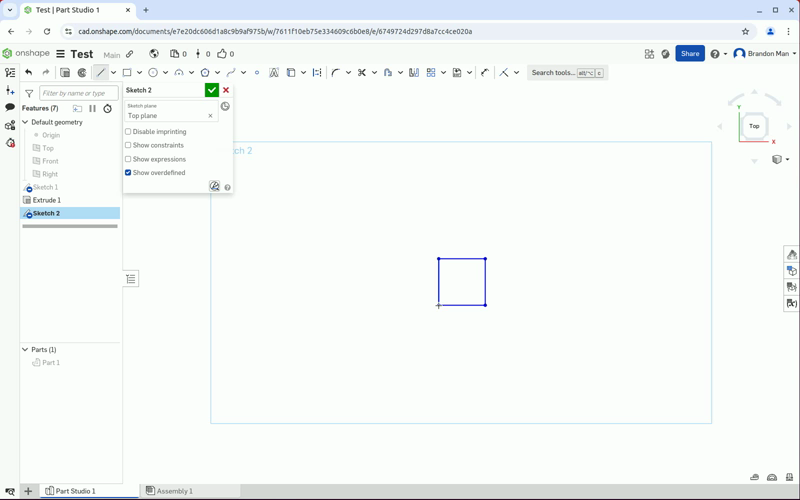
mouse_move(439, 304)
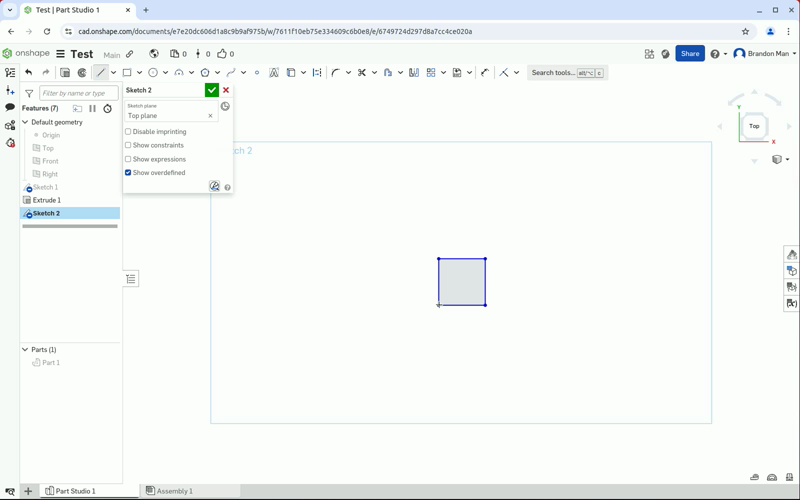
scroll(6)
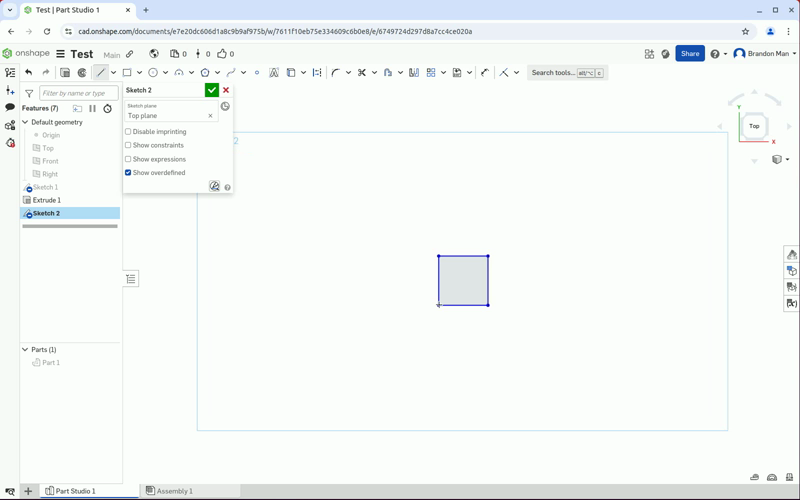
scroll(6)
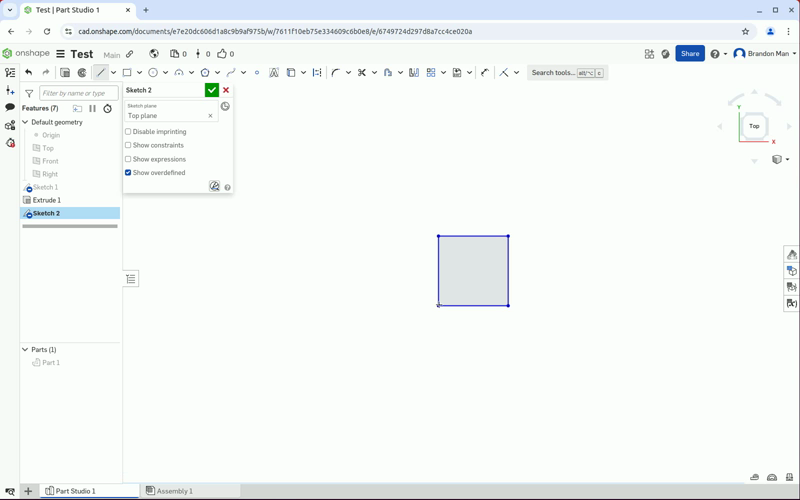
scroll(6)
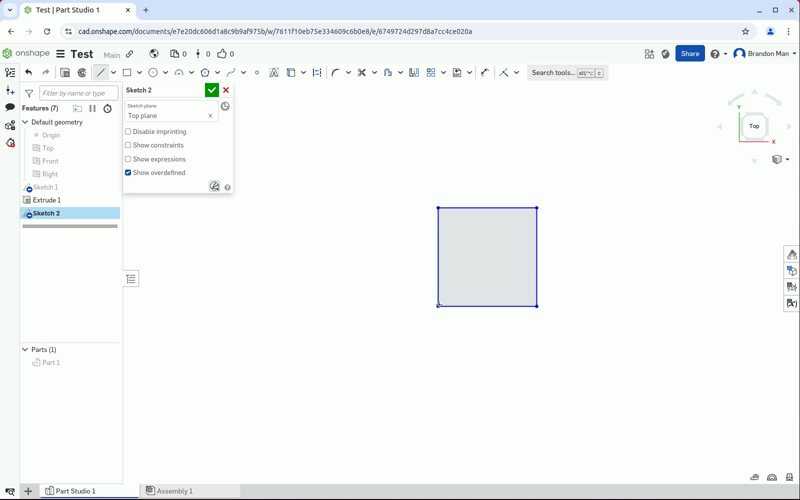
scroll(6)
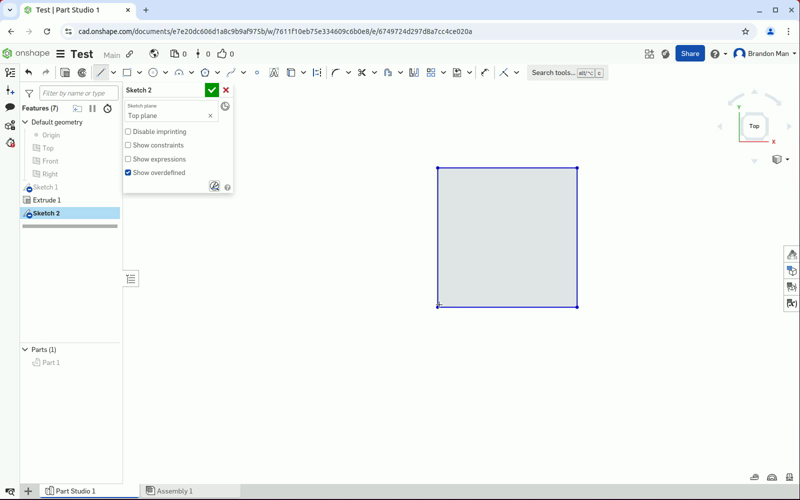
scroll(6)
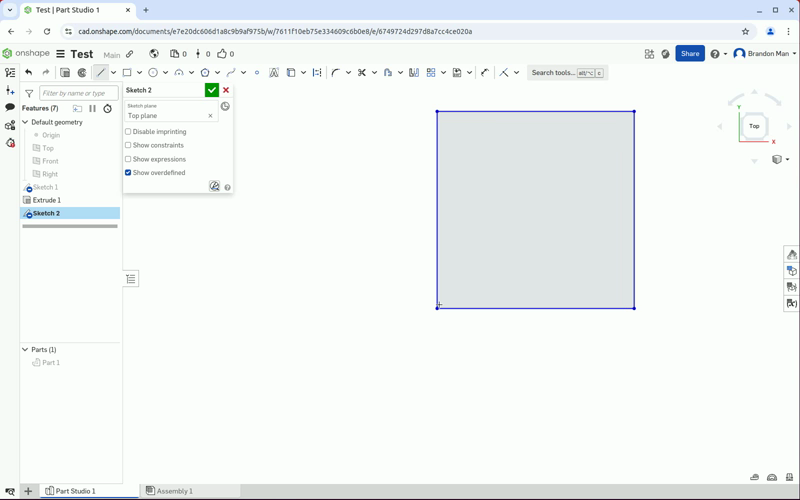
scroll(6)
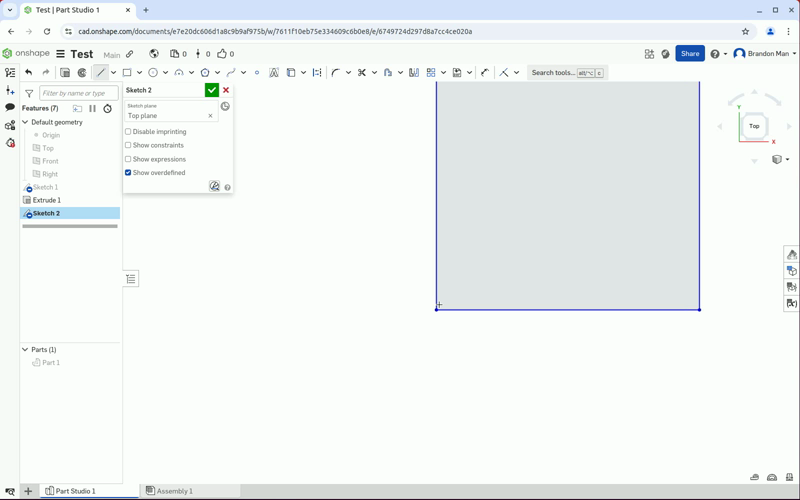
scroll(6)
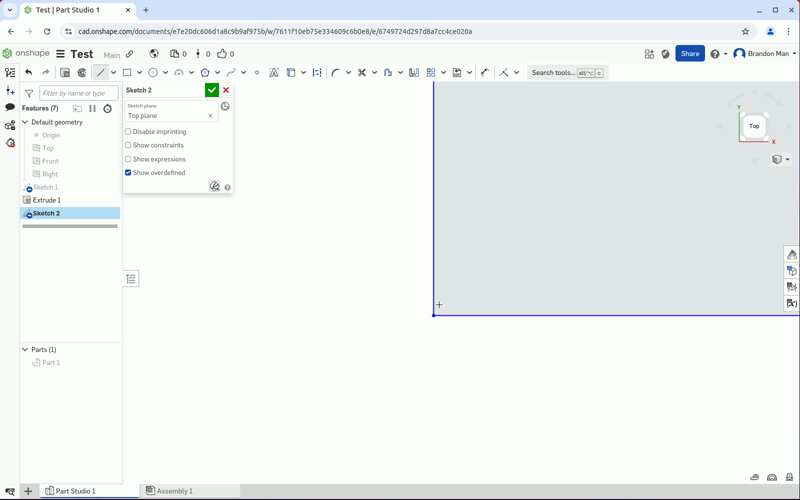
click(439, 304)
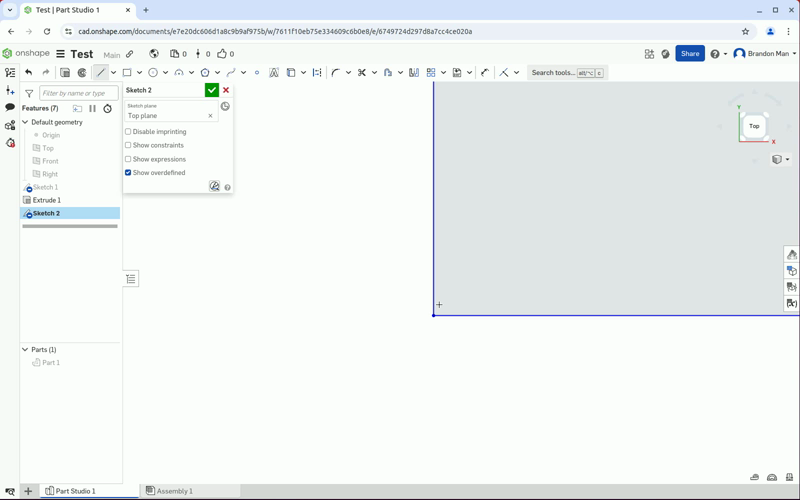
scroll(-6)
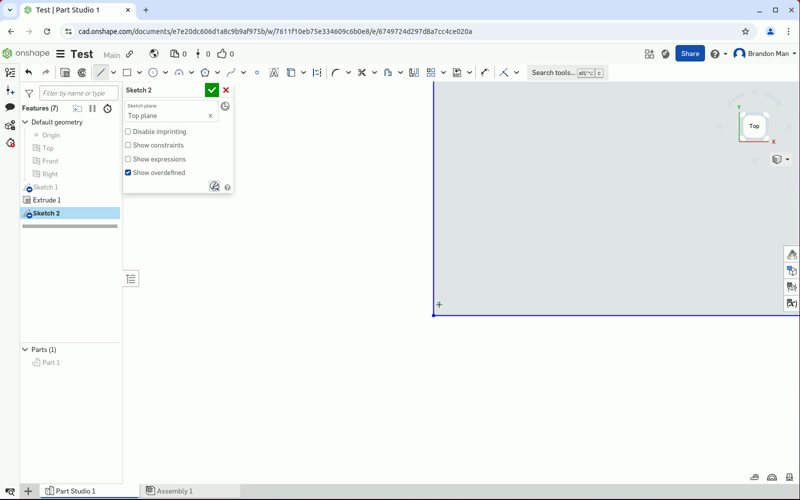
scroll(-6)
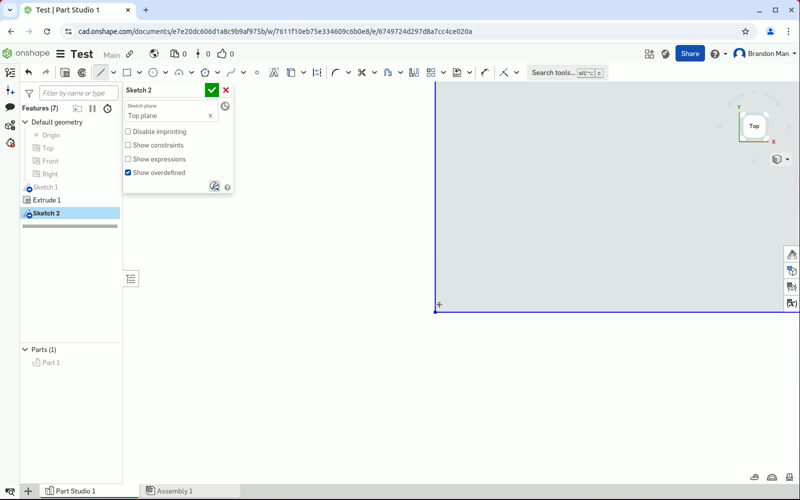
scroll(-6)
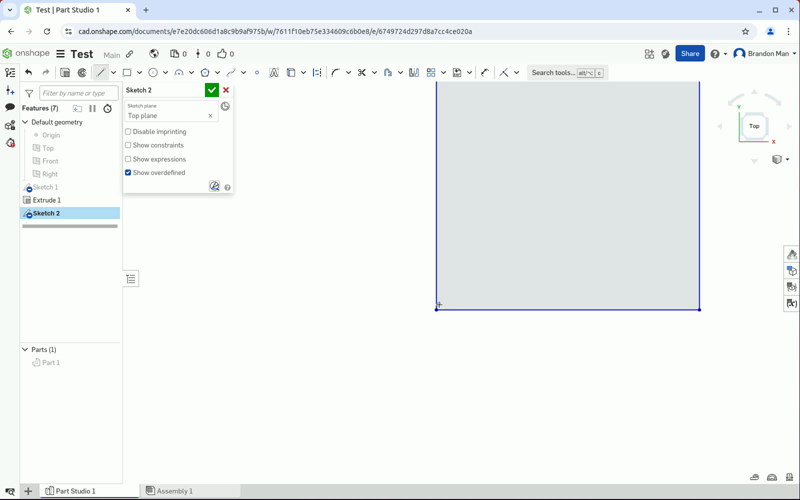
scroll(-6)
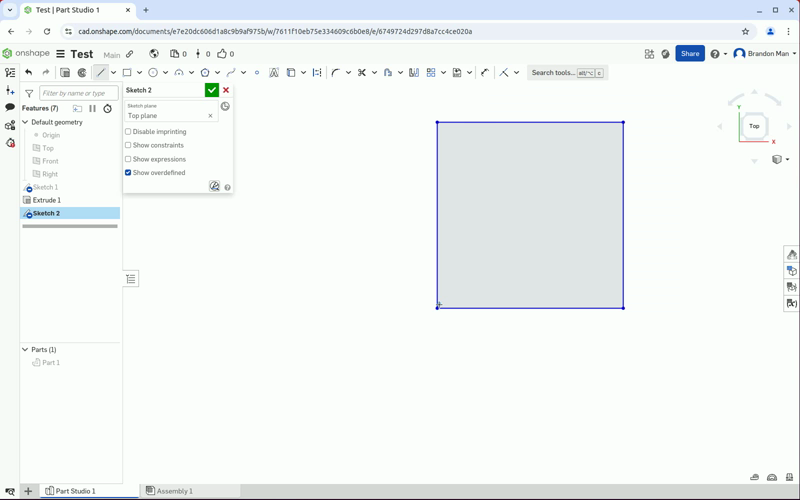
scroll(-6)
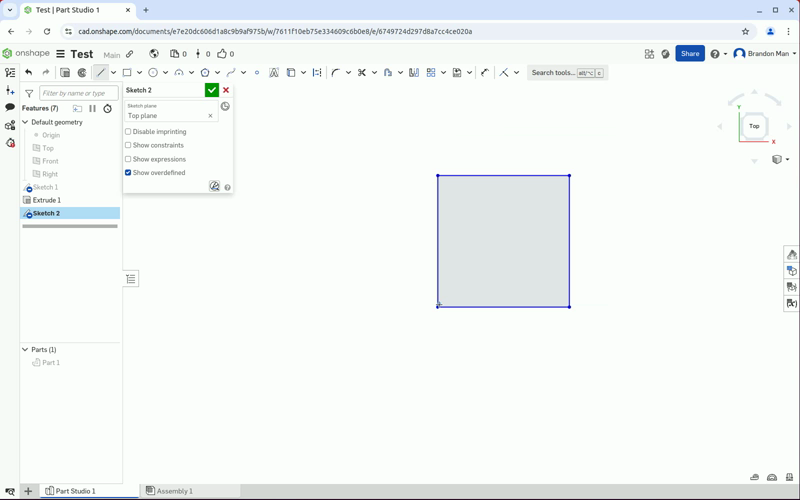
scroll(-6)
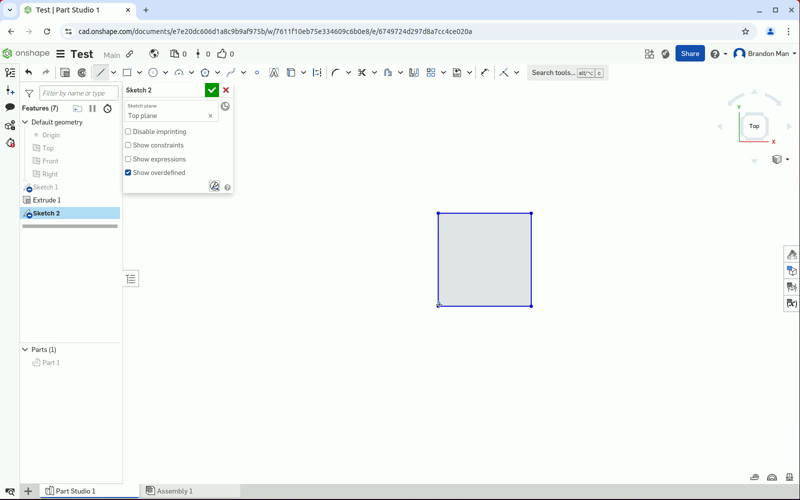
scroll(-6)
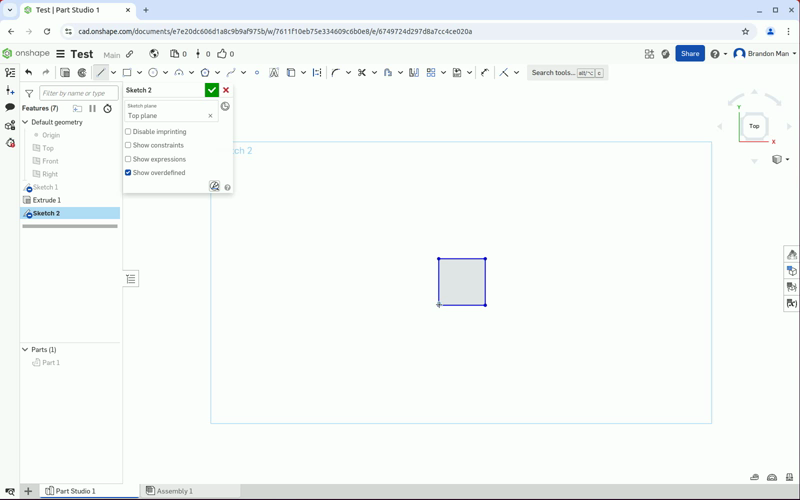
key_up(shift)
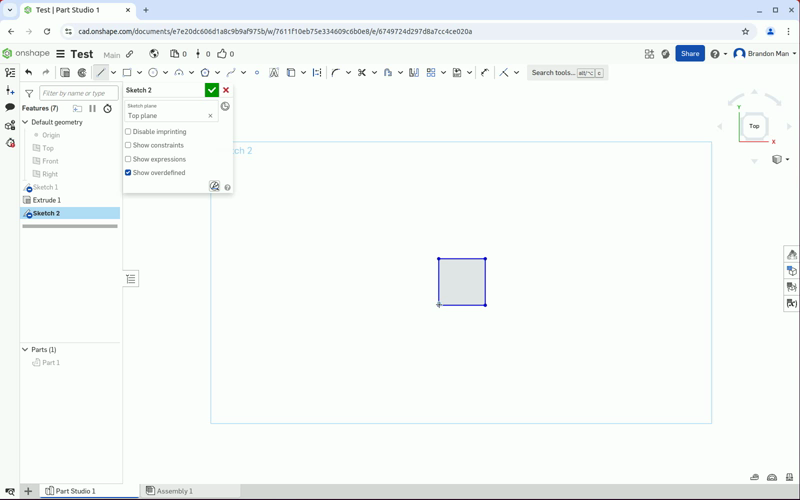
key_down(shift)
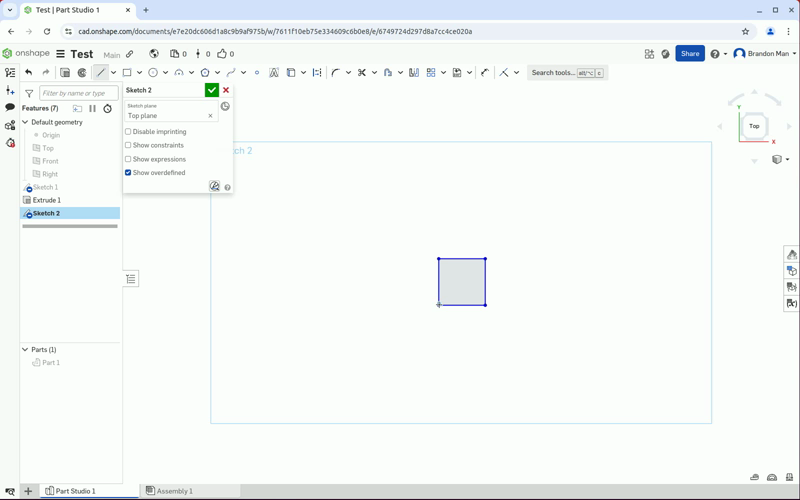
mouse_move(469, 304)
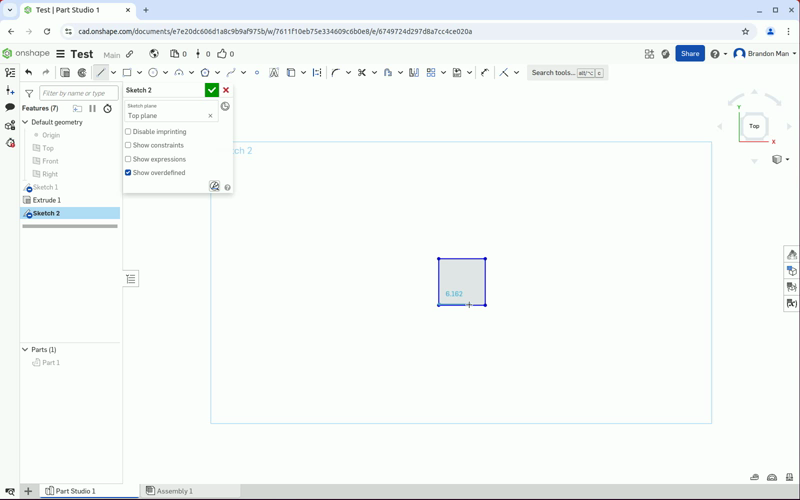
mouse_move(483, 304)
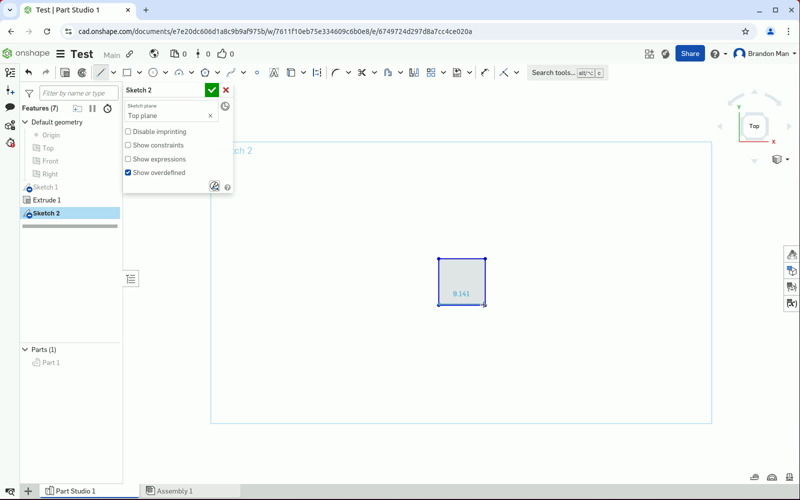
scroll(6)
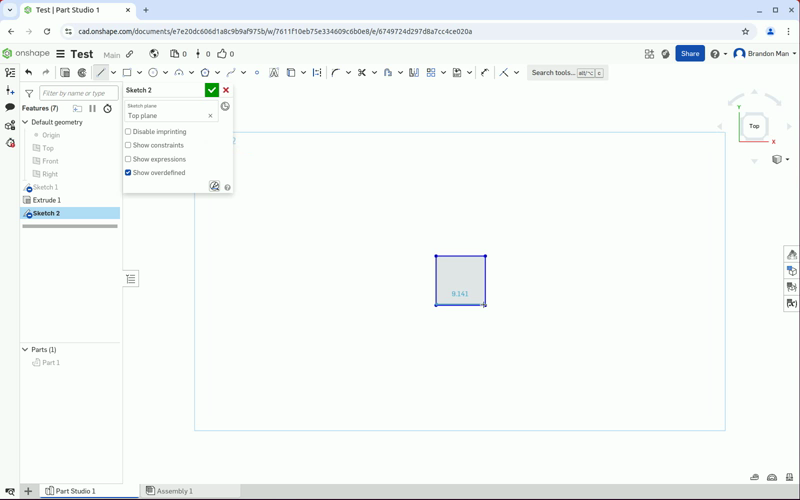
scroll(6)
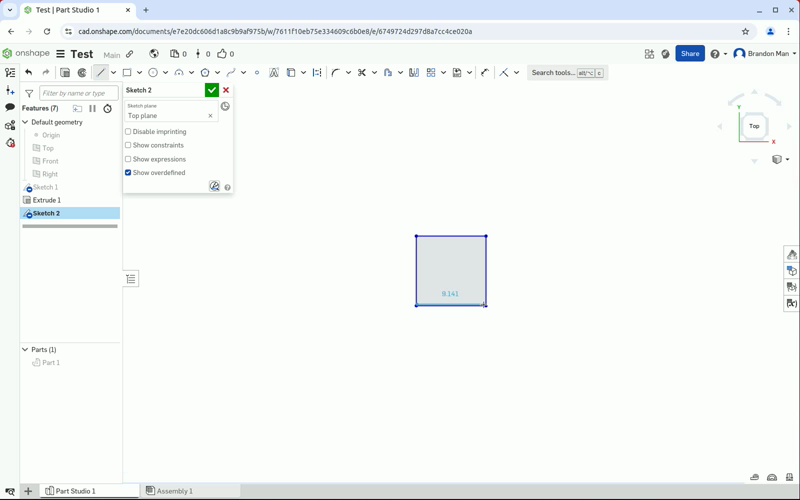
scroll(6)
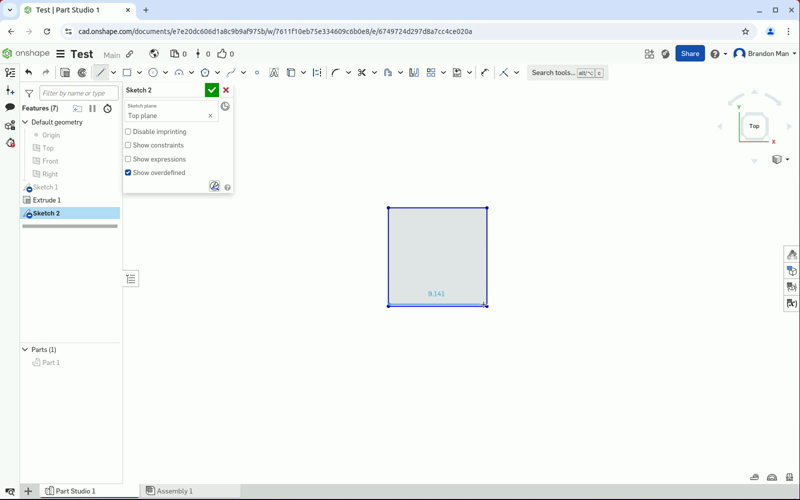
scroll(6)
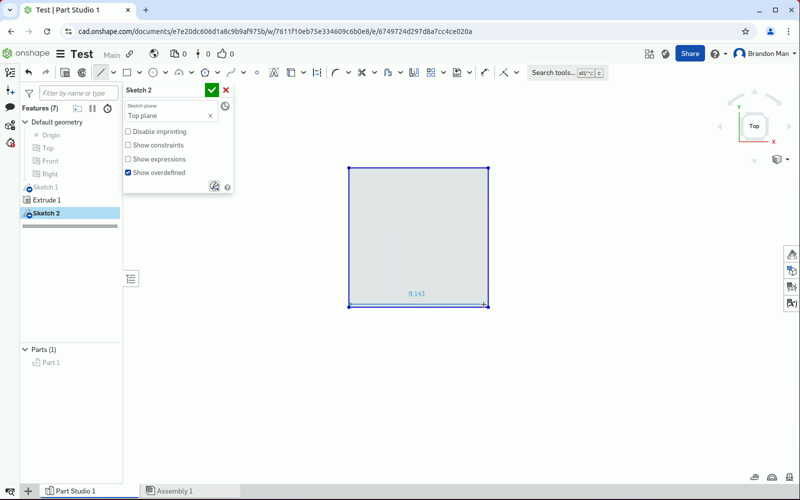
scroll(6)
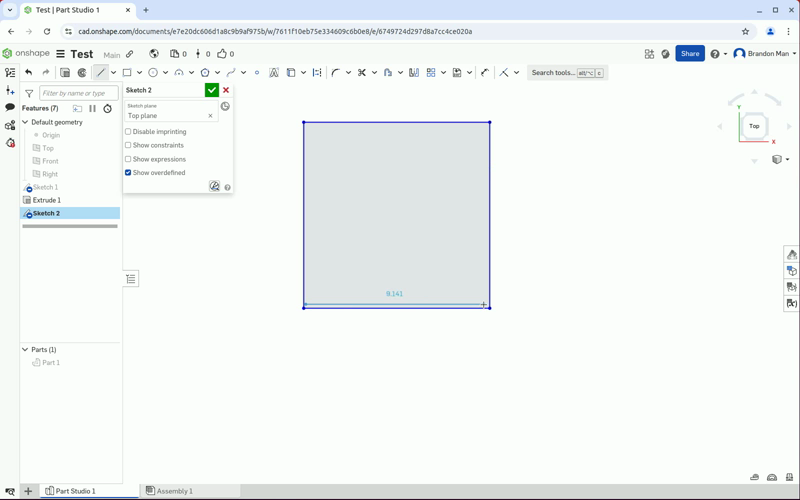
scroll(6)
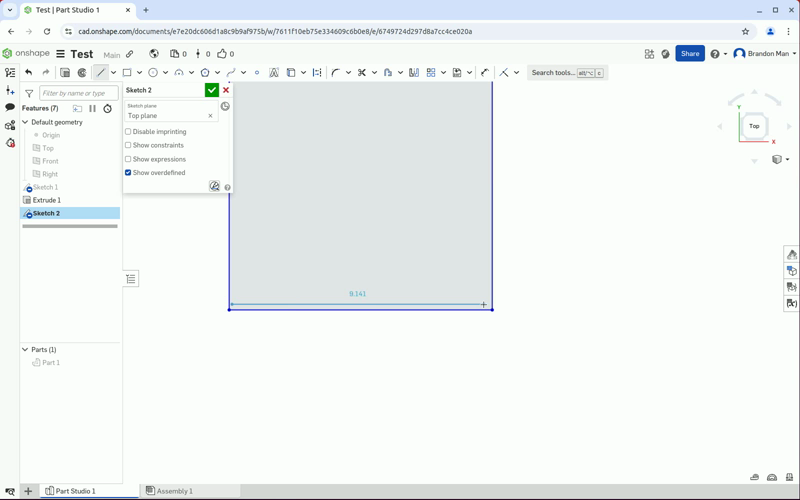
scroll(6)
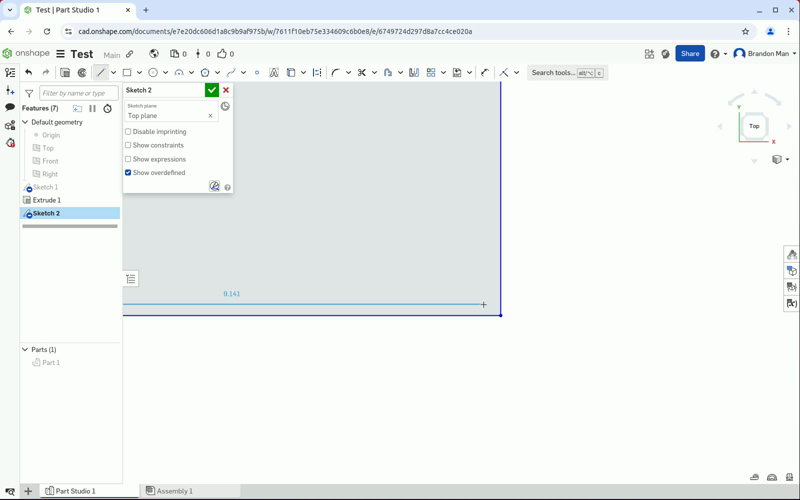
click(483, 304)
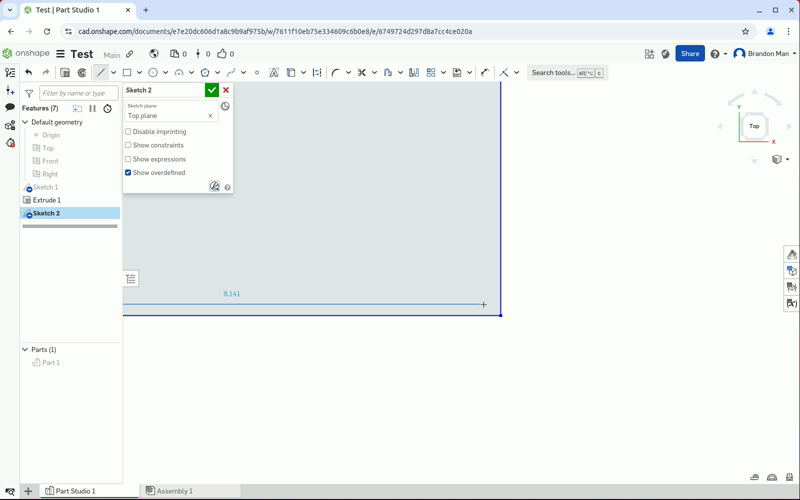
scroll(-6)
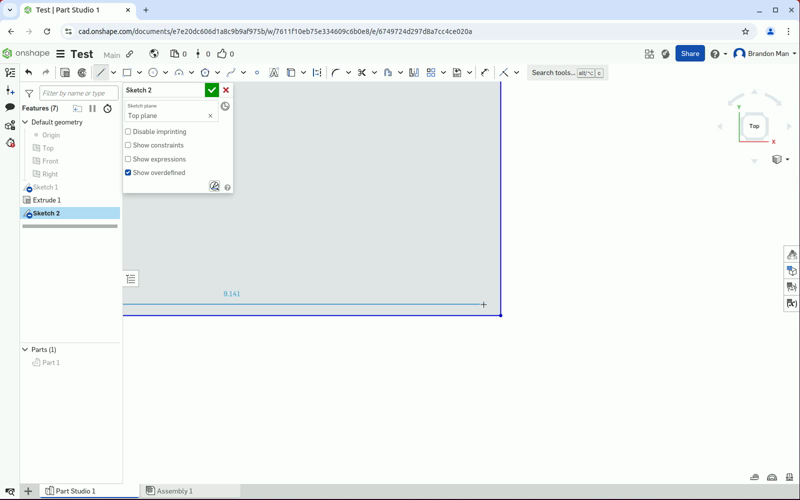
scroll(-6)
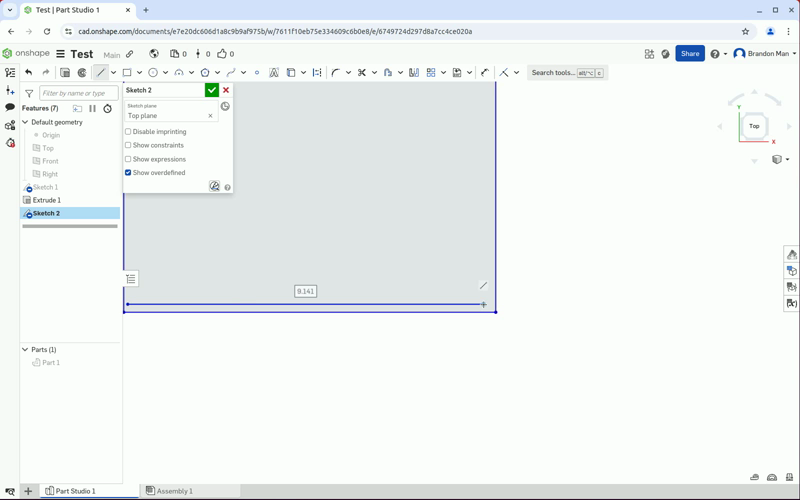
scroll(-6)
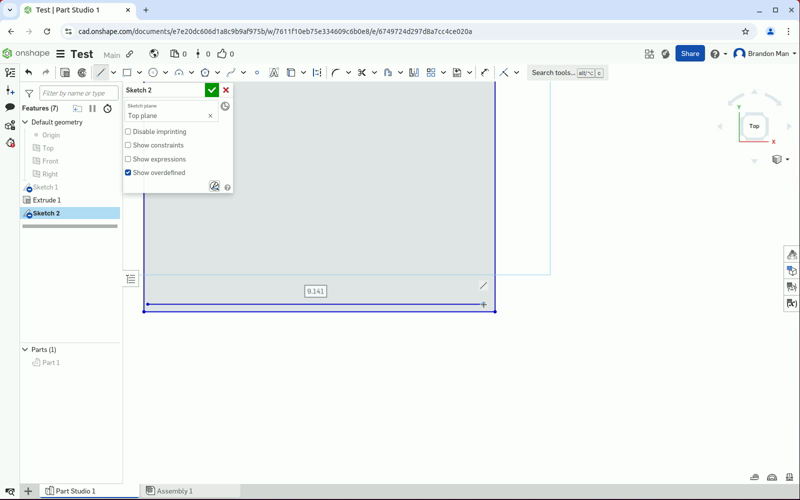
scroll(-6)
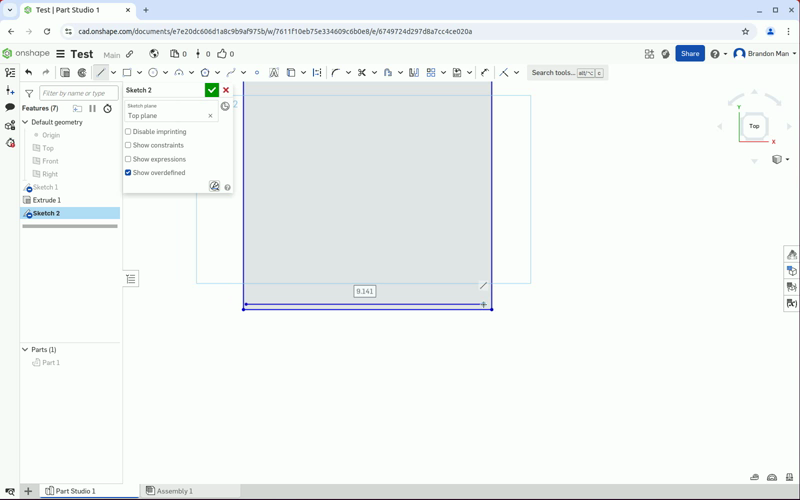
scroll(-6)
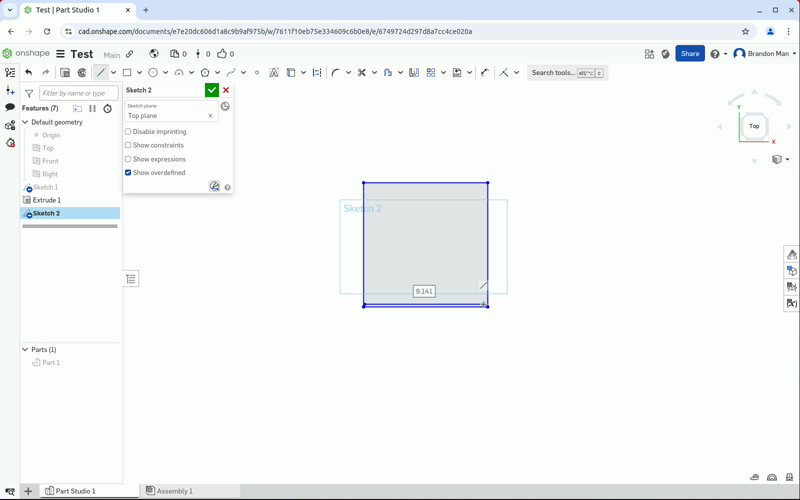
scroll(-6)
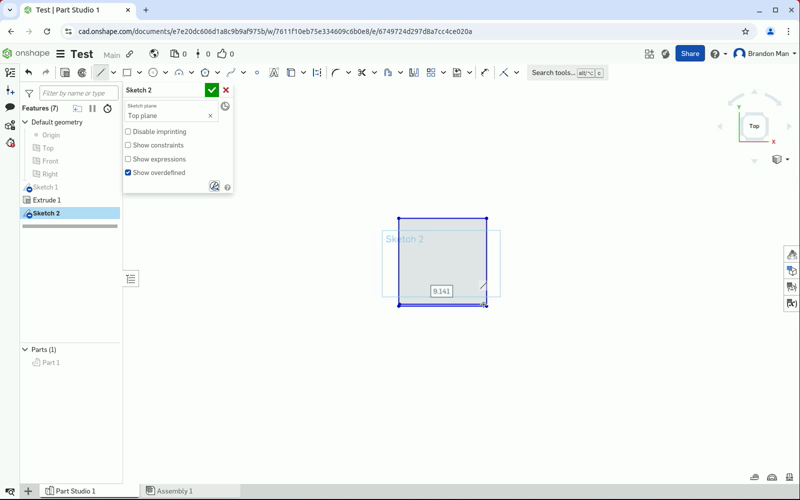
scroll(-6)
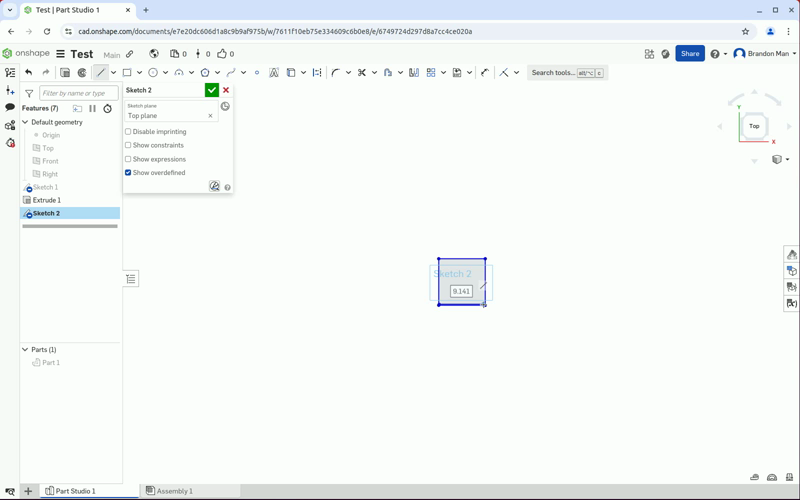
key_up(shift)
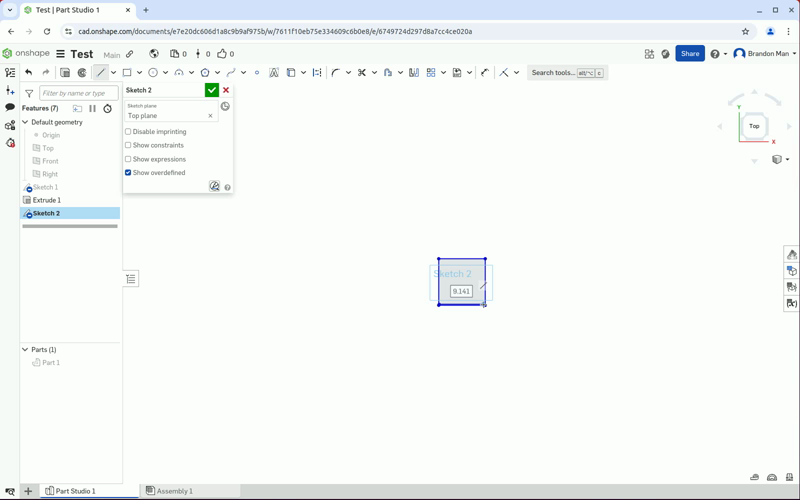
key_down(shift)
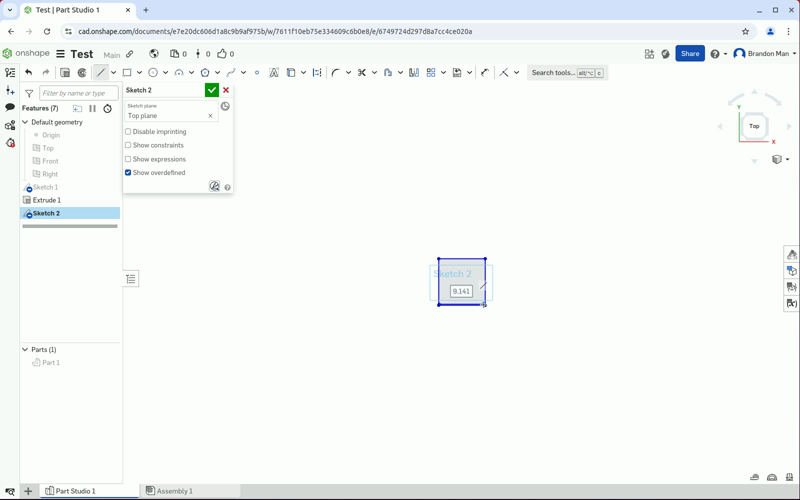
mouse_move(513, 304)
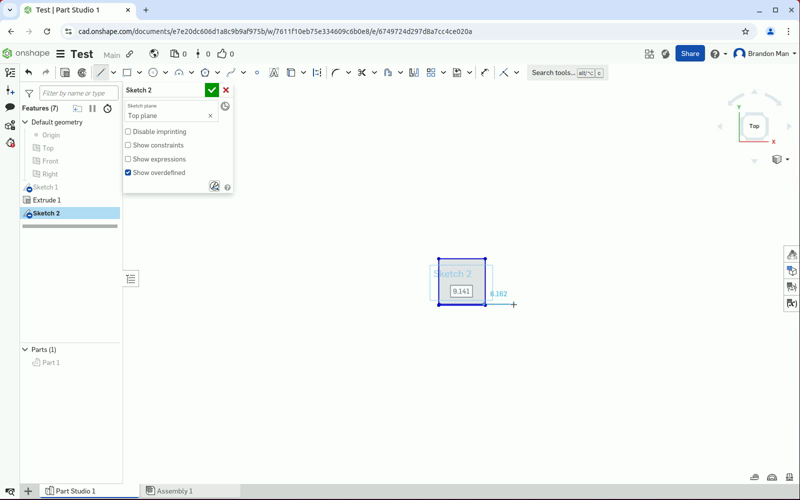
mouse_move(483, 259)
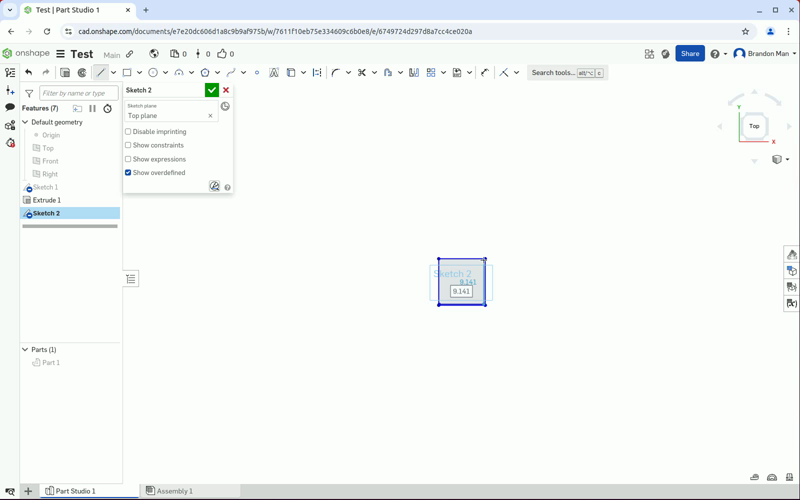
scroll(6)
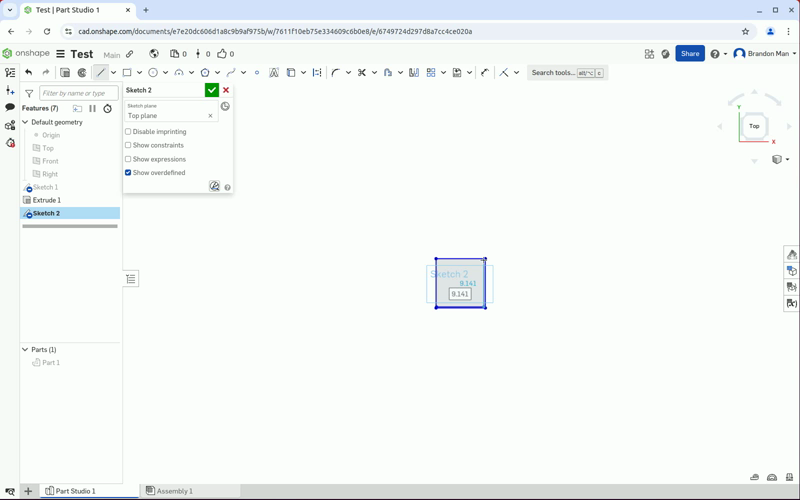
scroll(6)
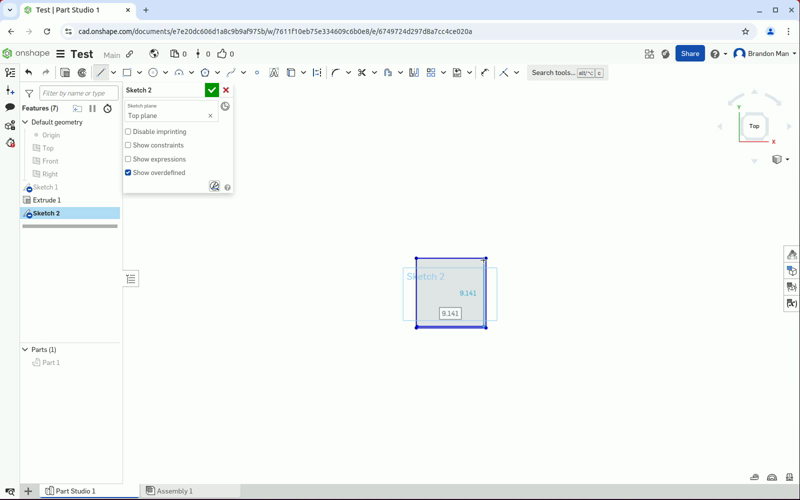
scroll(6)
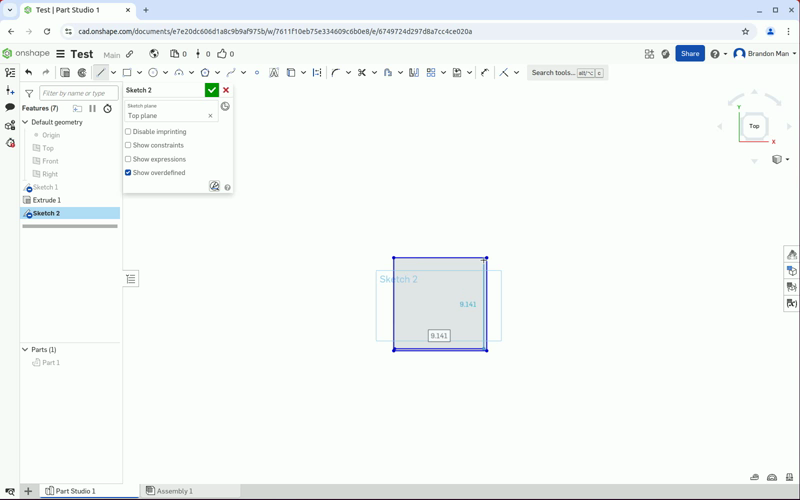
scroll(6)
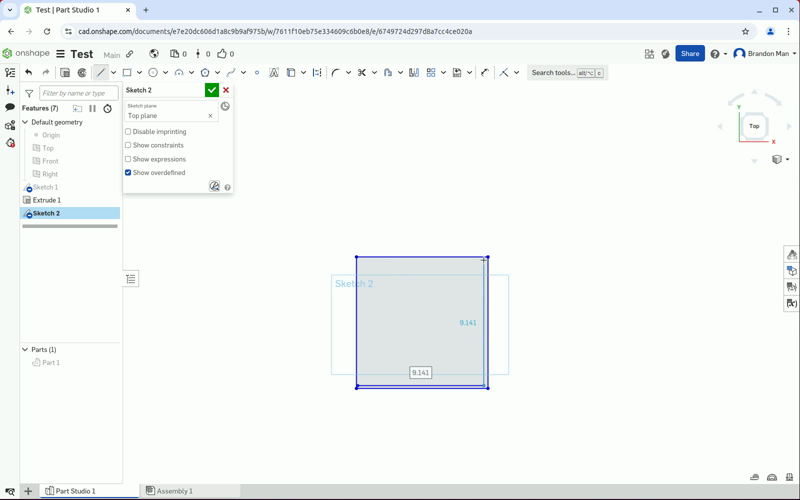
scroll(6)
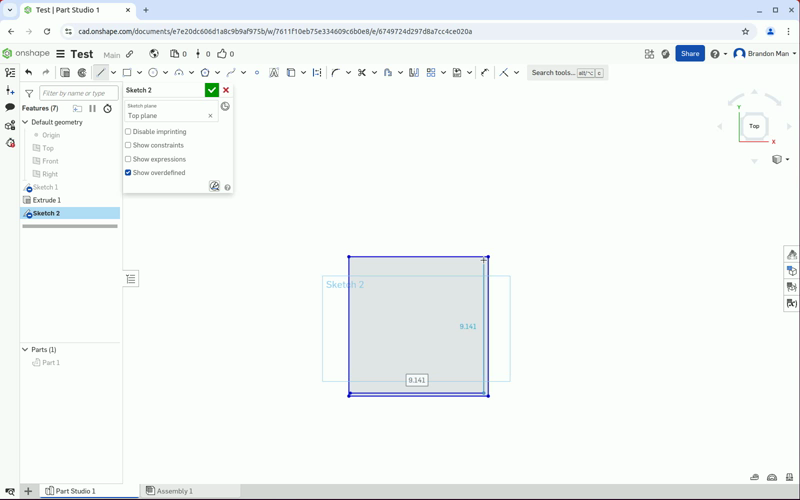
scroll(6)
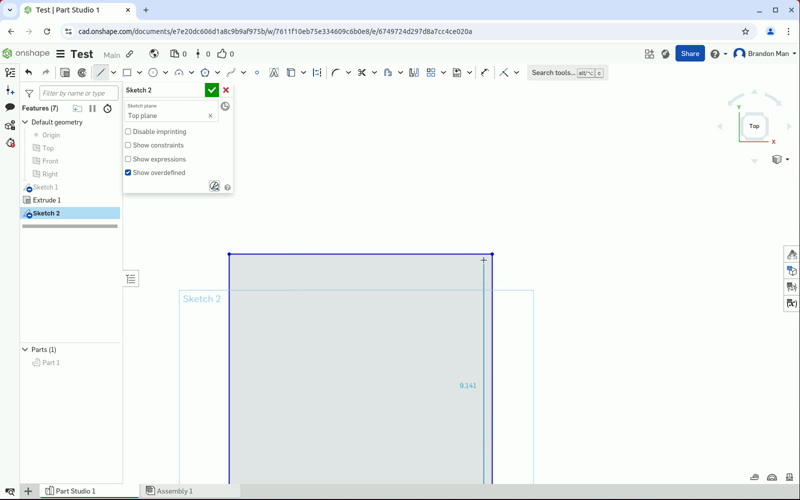
scroll(6)
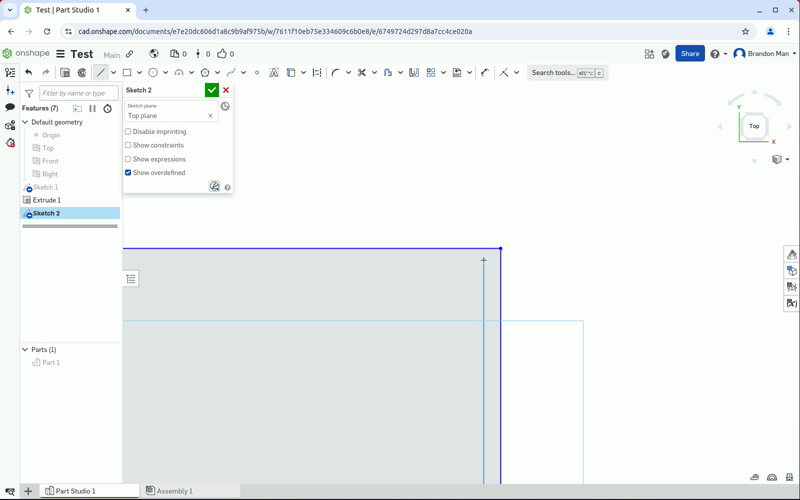
click(483, 259)
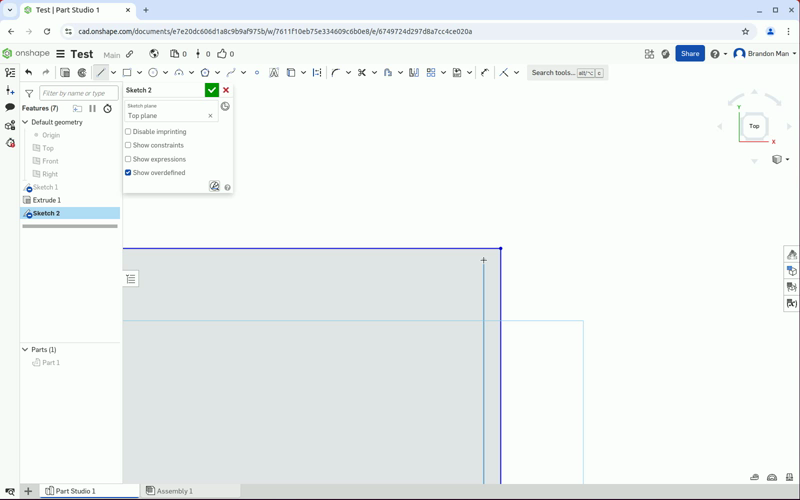
scroll(-6)
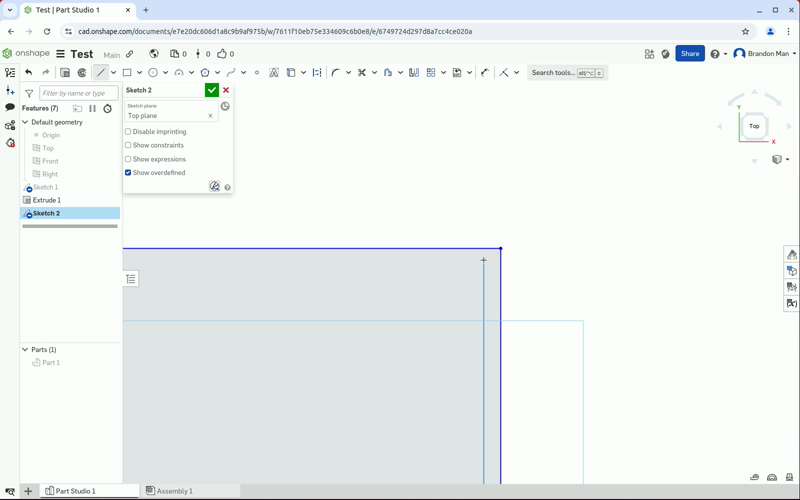
scroll(-6)
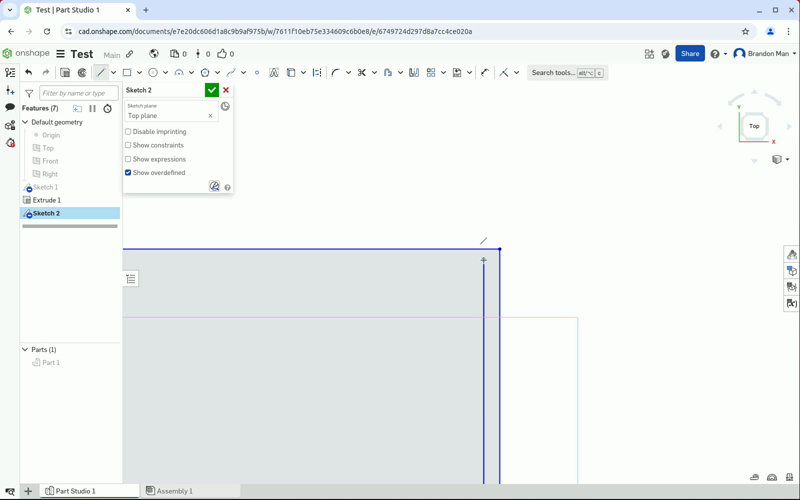
scroll(-6)
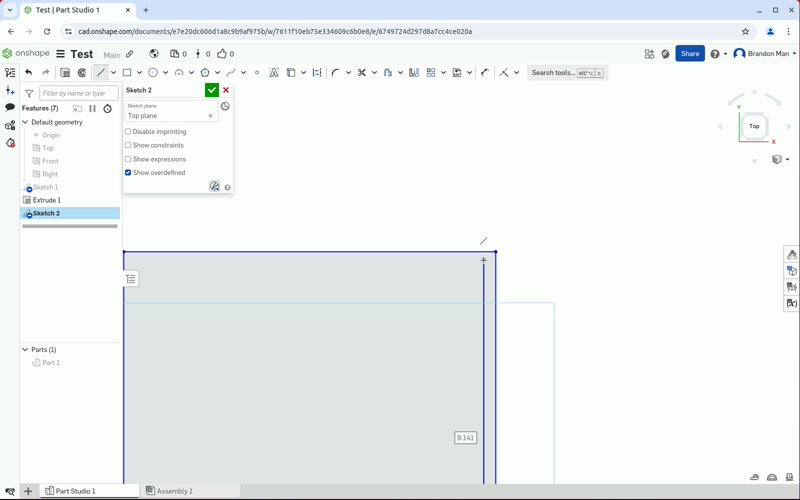
scroll(-6)
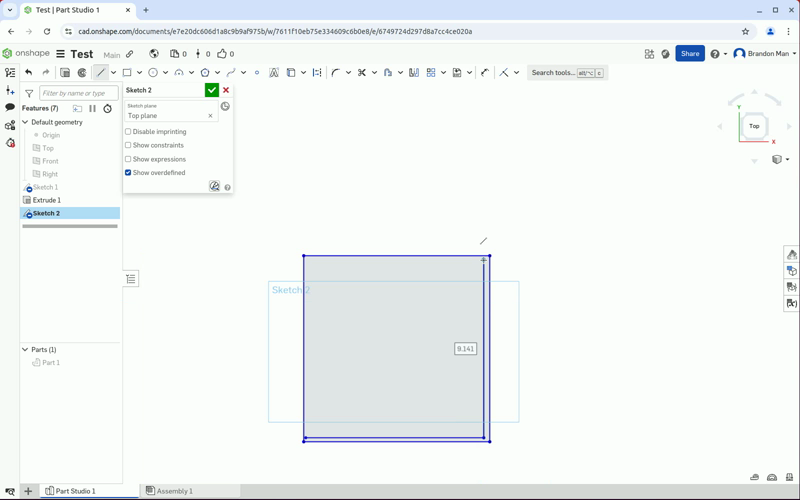
scroll(-6)
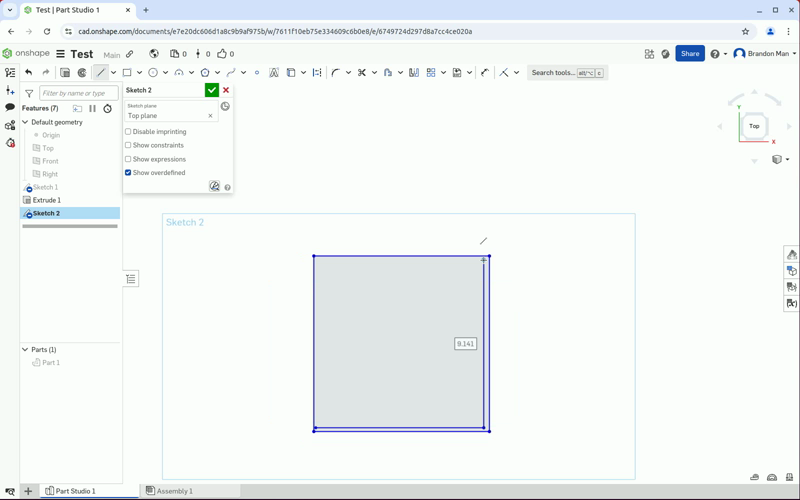
scroll(-6)
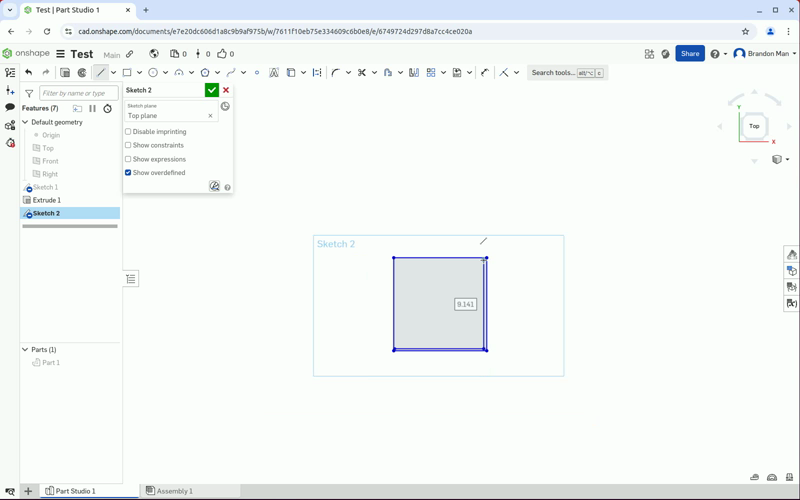
scroll(-6)
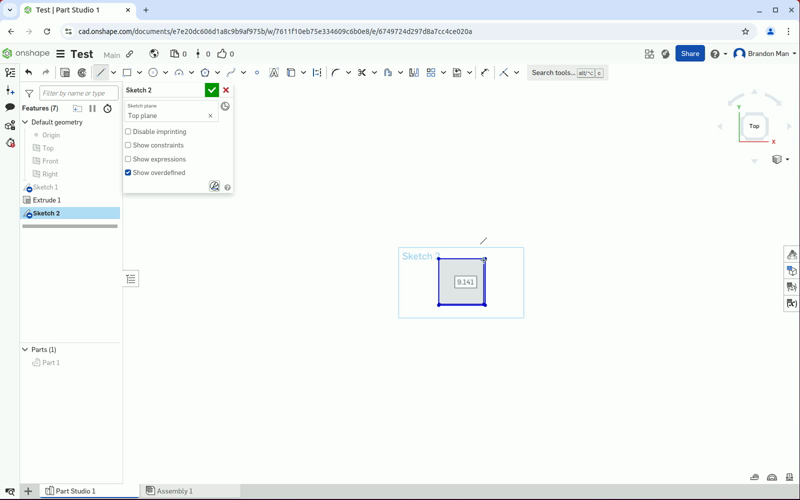
key_up(shift)
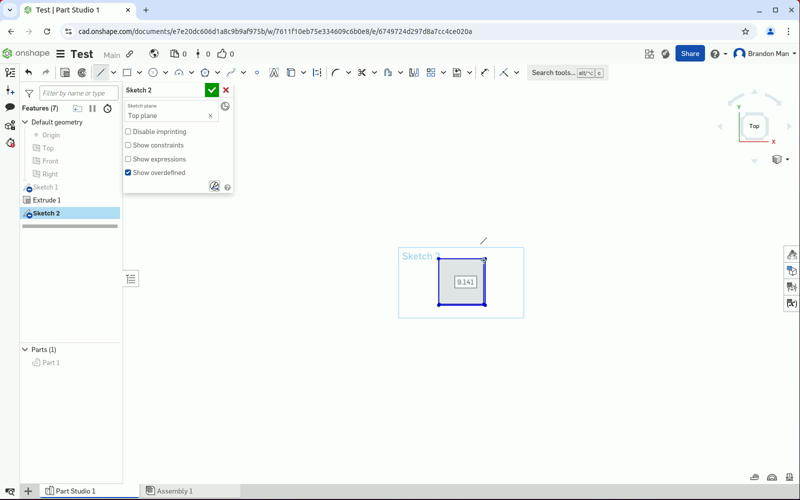
key_down(shift)
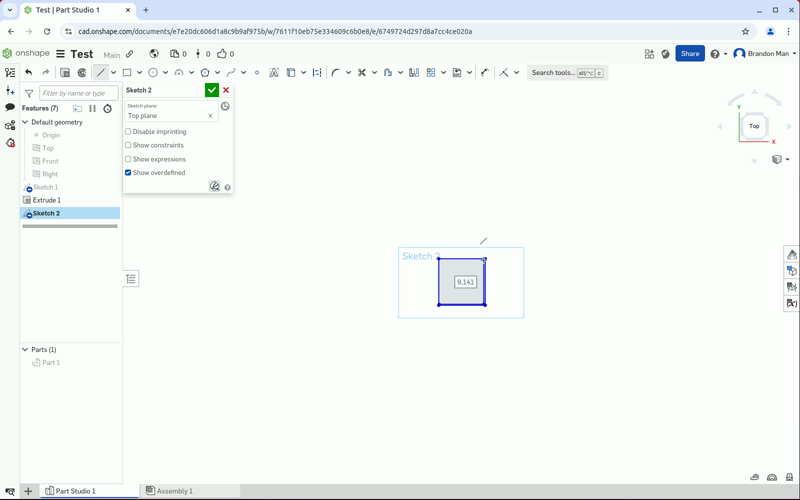
mouse_move(513, 259)
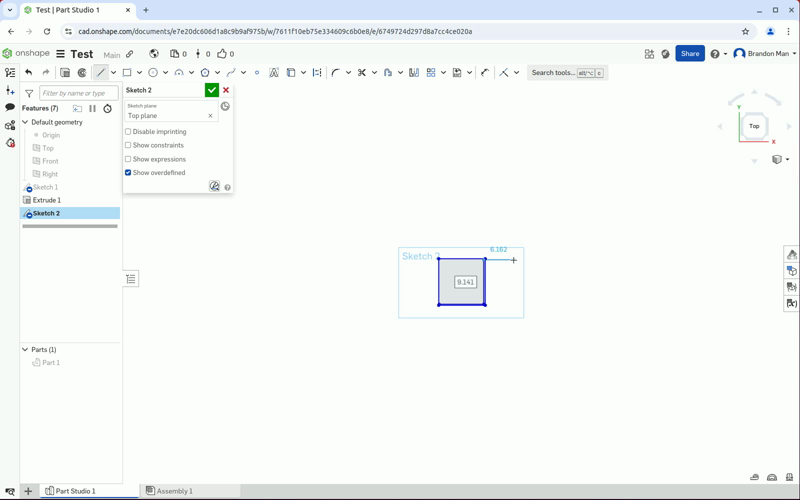
mouse_move(439, 259)
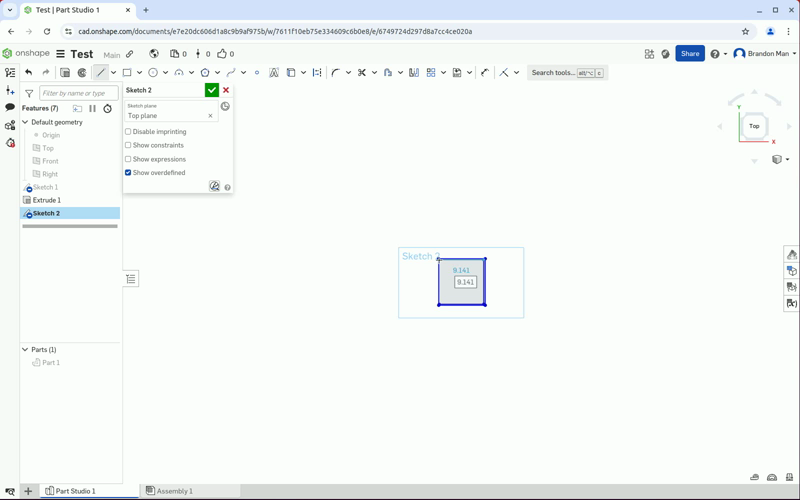
scroll(6)
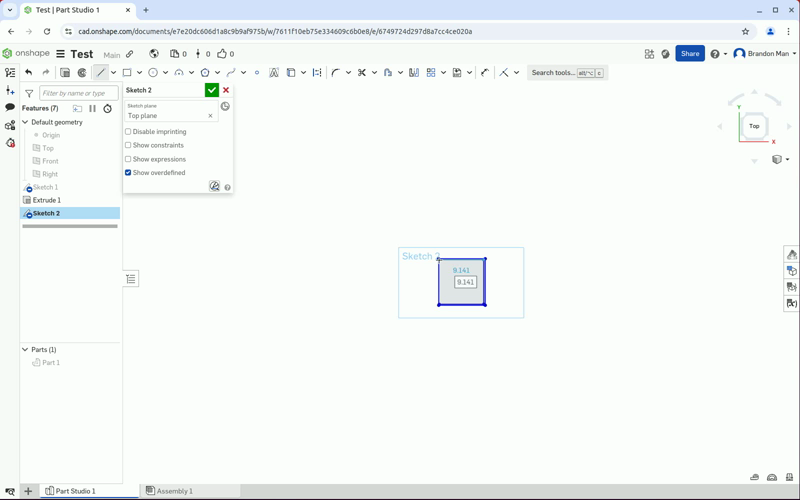
scroll(6)
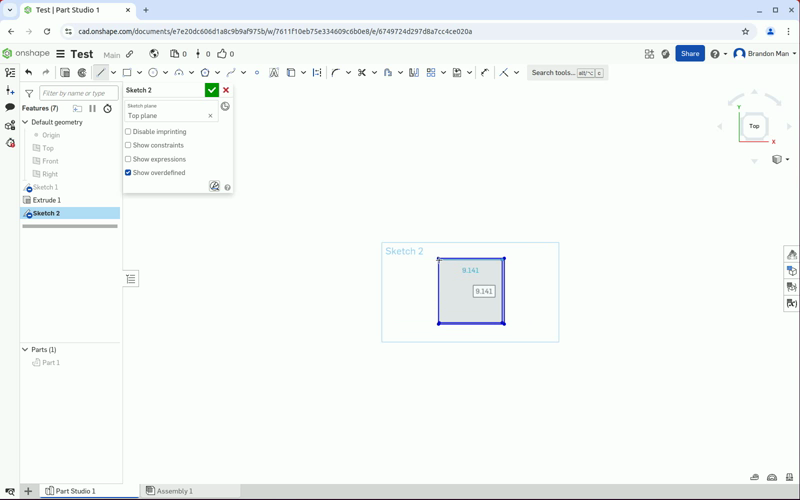
scroll(6)
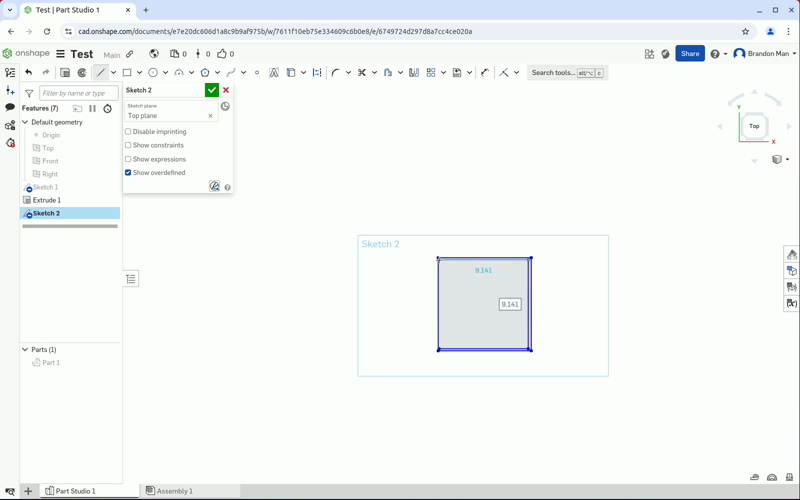
scroll(6)
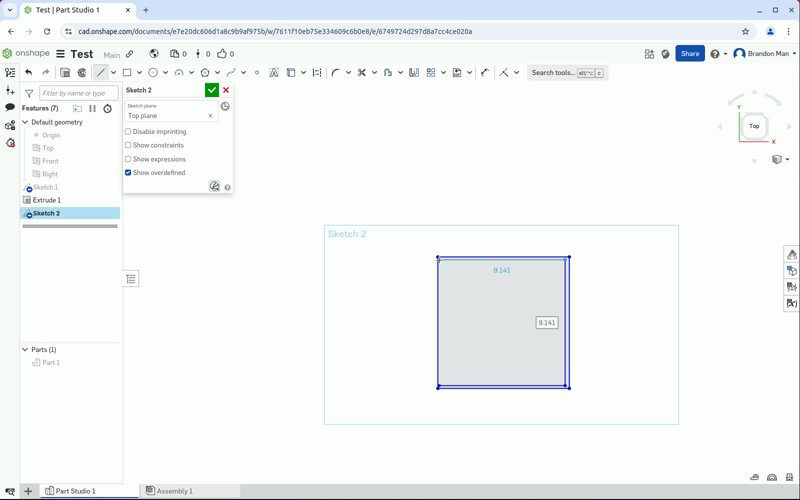
scroll(6)
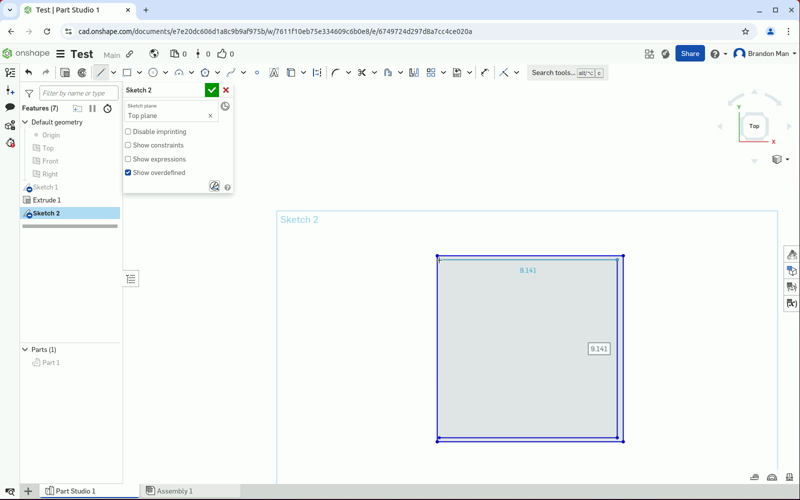
scroll(6)
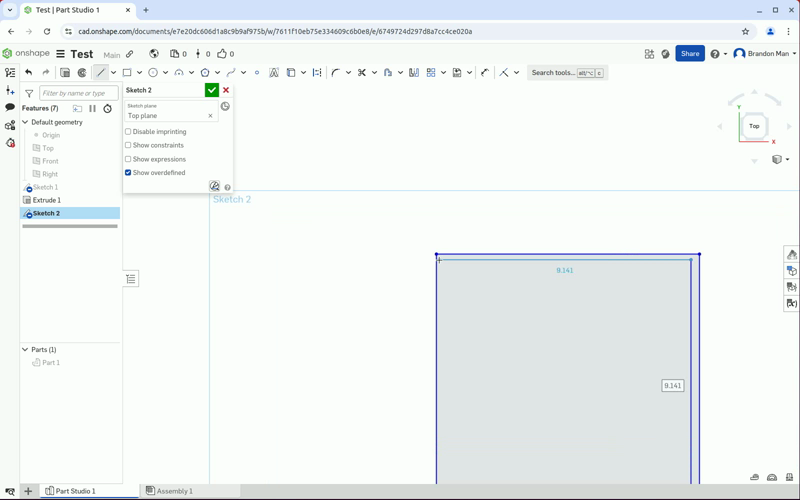
scroll(6)
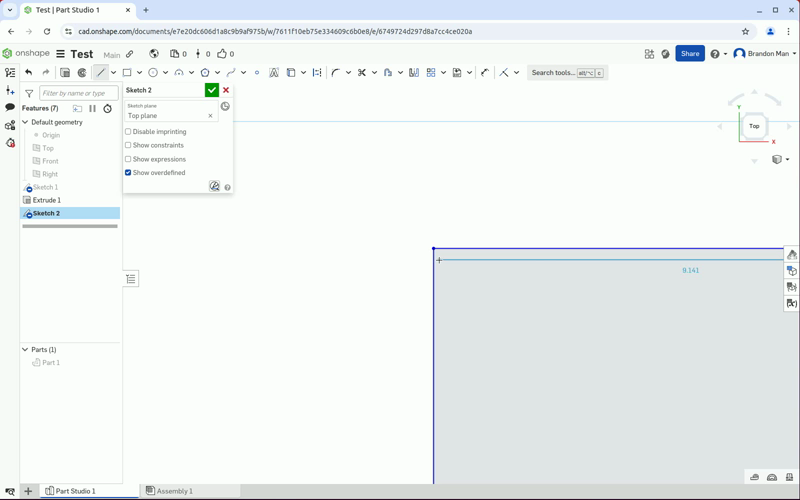
click(439, 259)
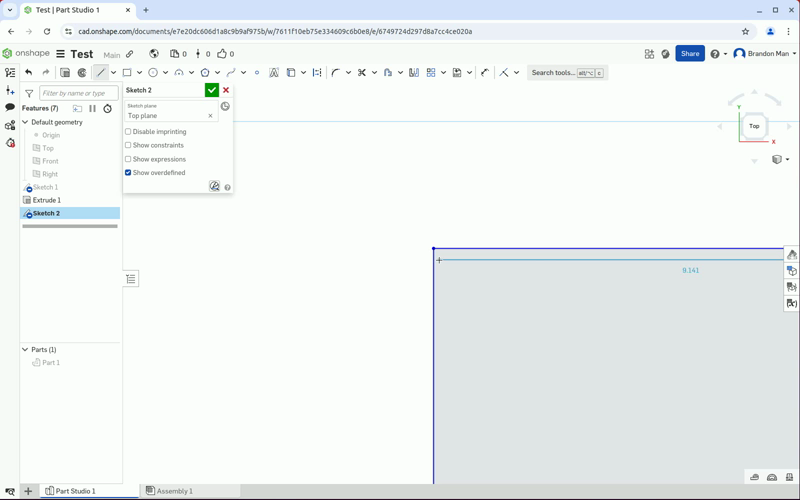
scroll(-6)
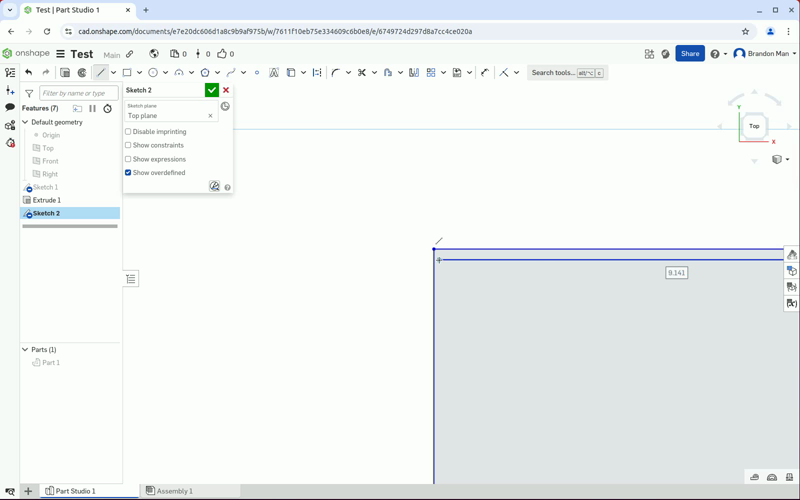
scroll(-6)
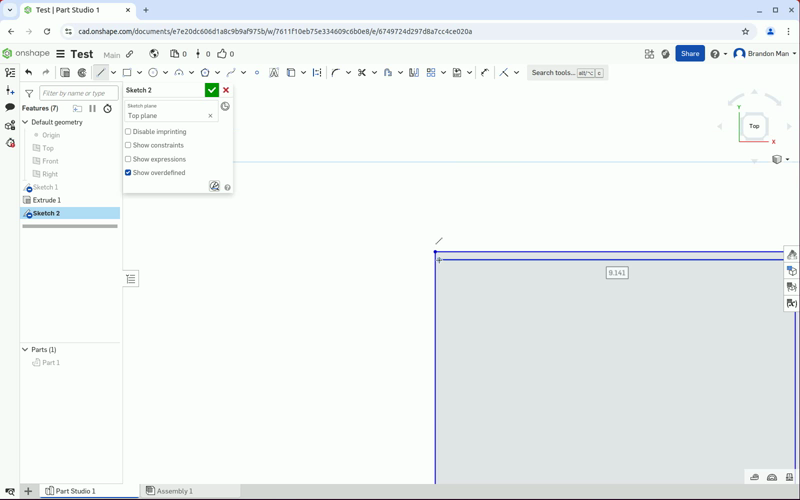
scroll(-6)
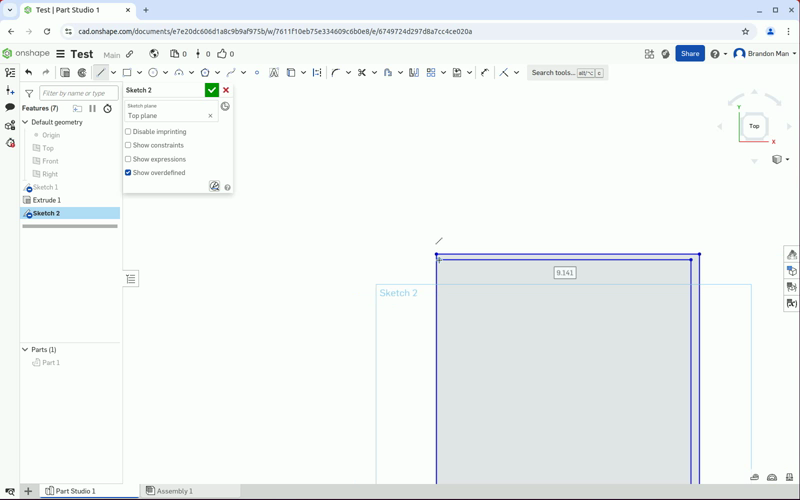
scroll(-6)
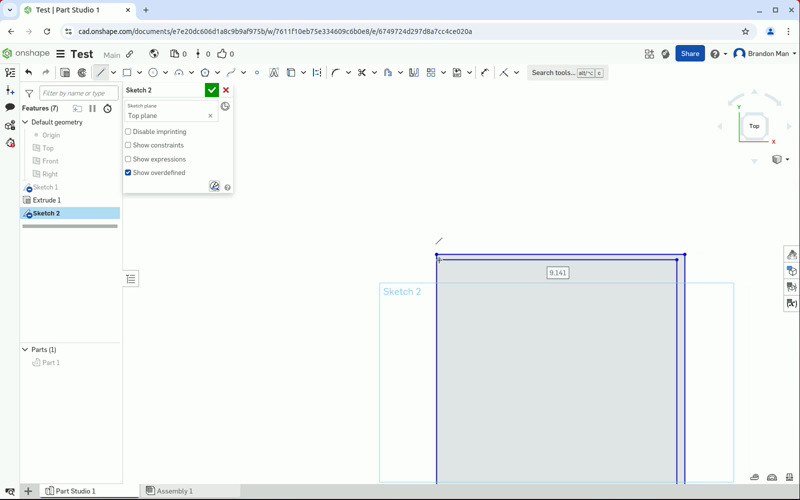
scroll(-6)
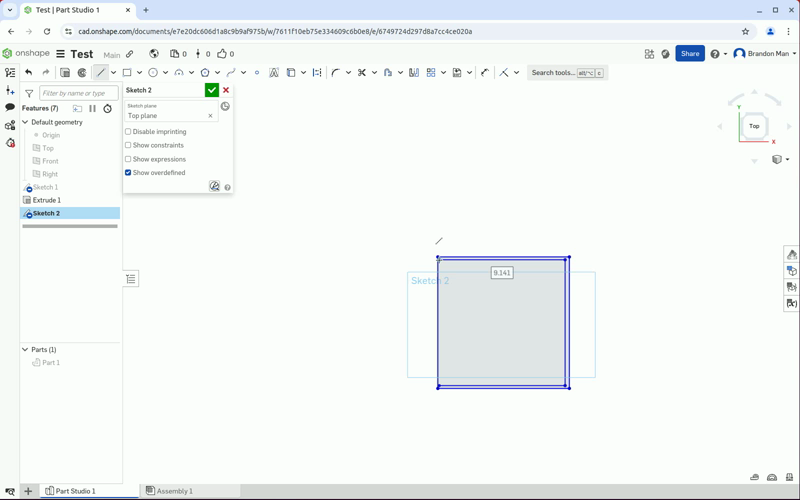
scroll(-6)
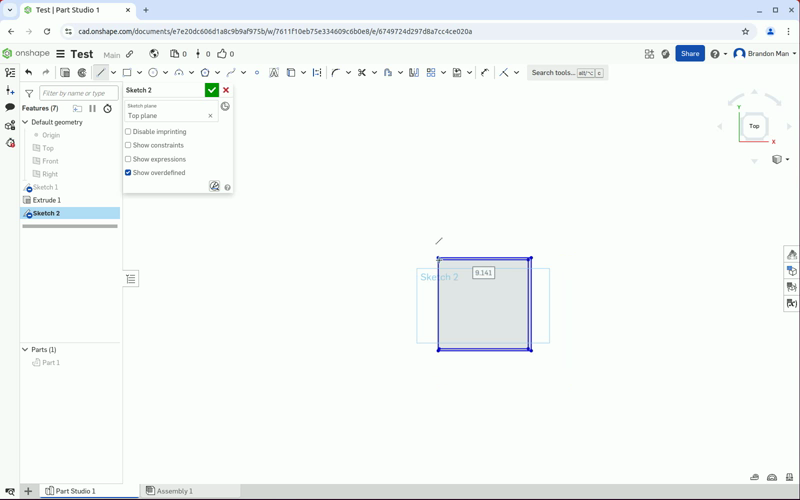
scroll(-6)
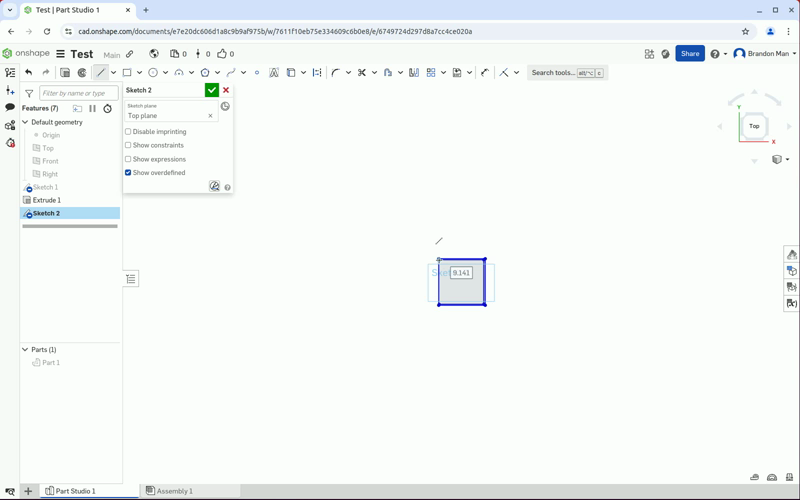
key_up(shift)
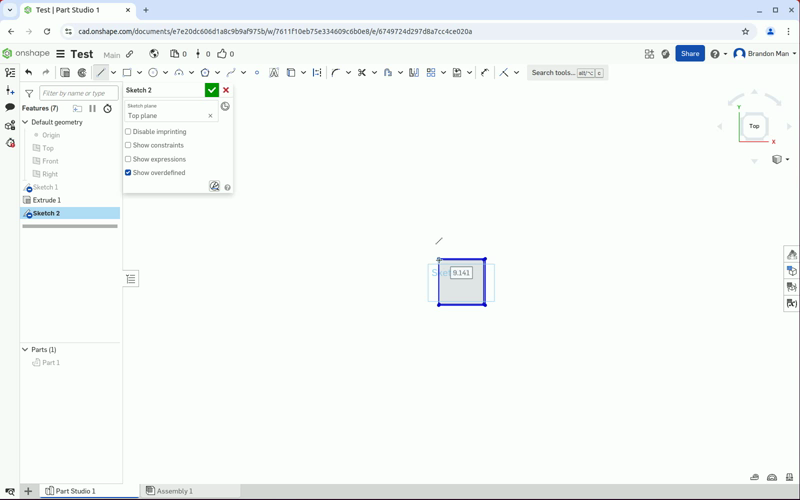
mouse_move(469, 259)
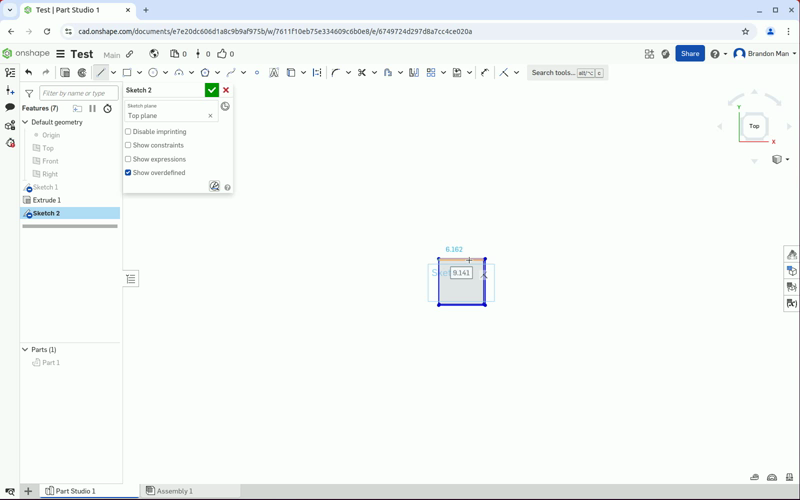
key_down(shift)
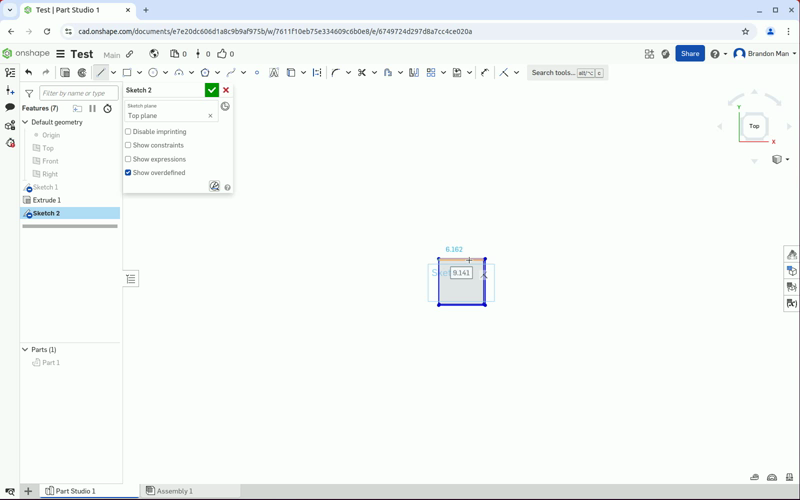
mouse_move(439, 304)
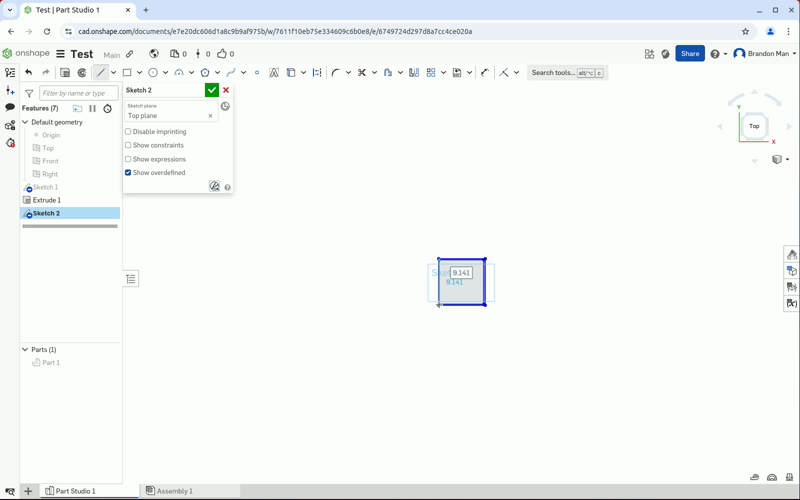
scroll(6)
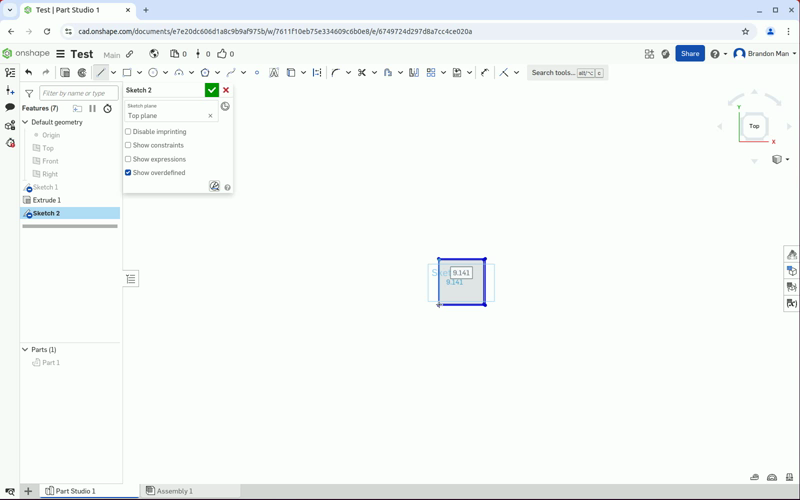
scroll(6)
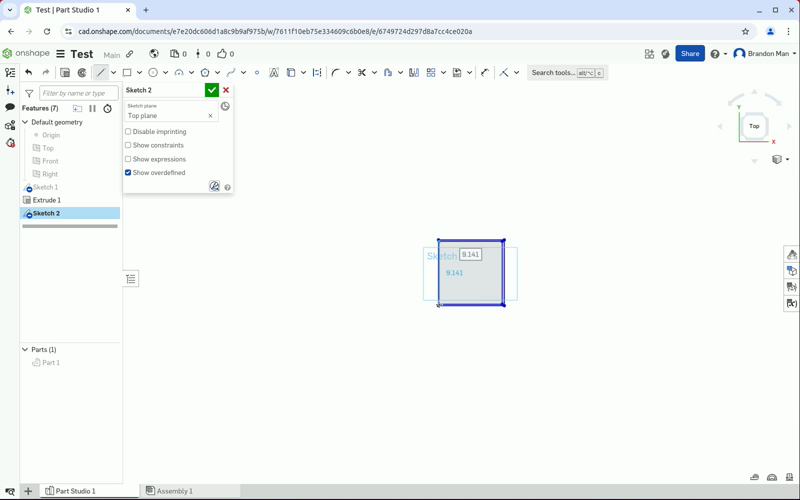
scroll(6)
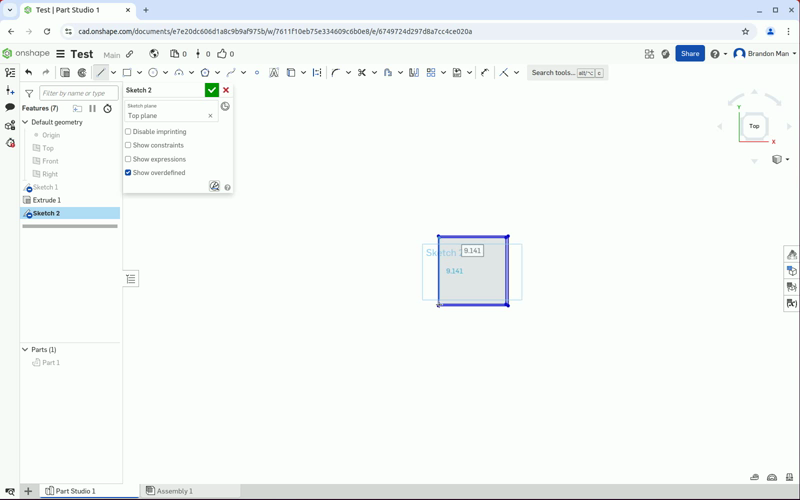
scroll(6)
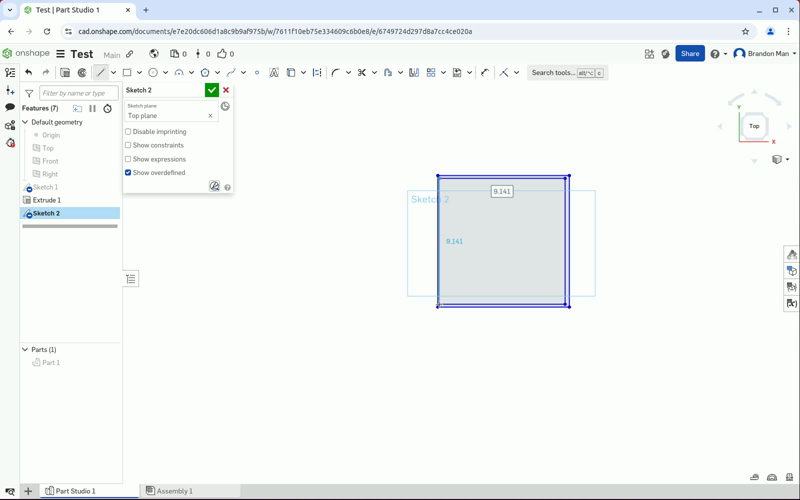
scroll(6)
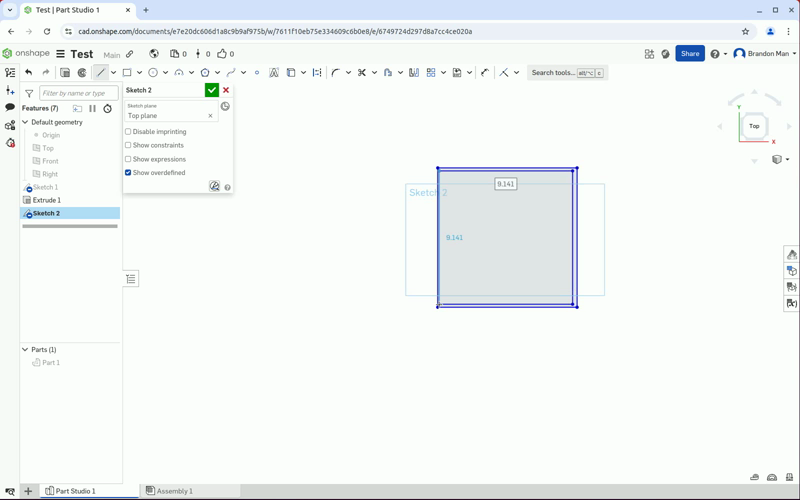
scroll(6)
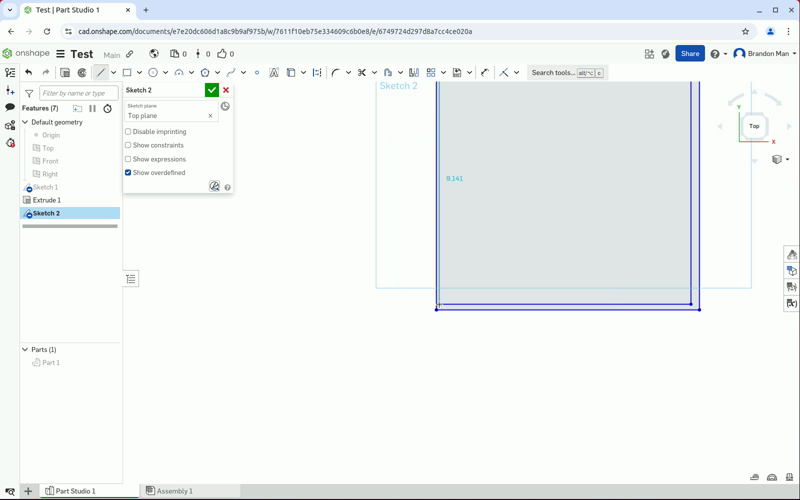
scroll(6)
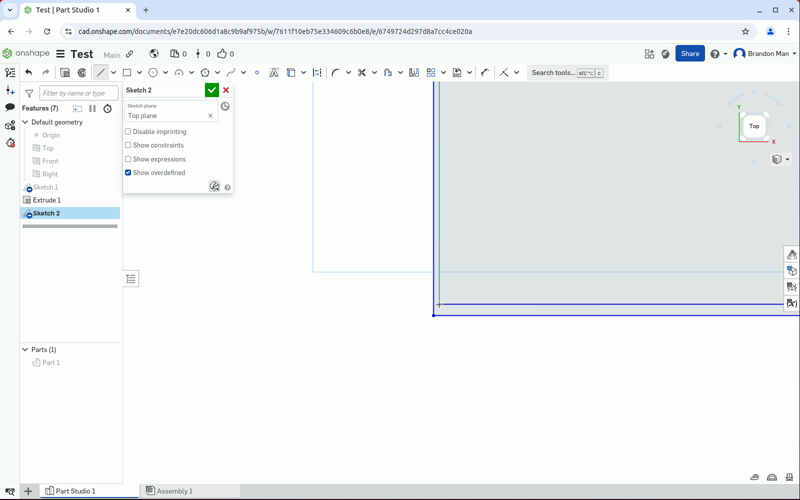
key_up(shift)
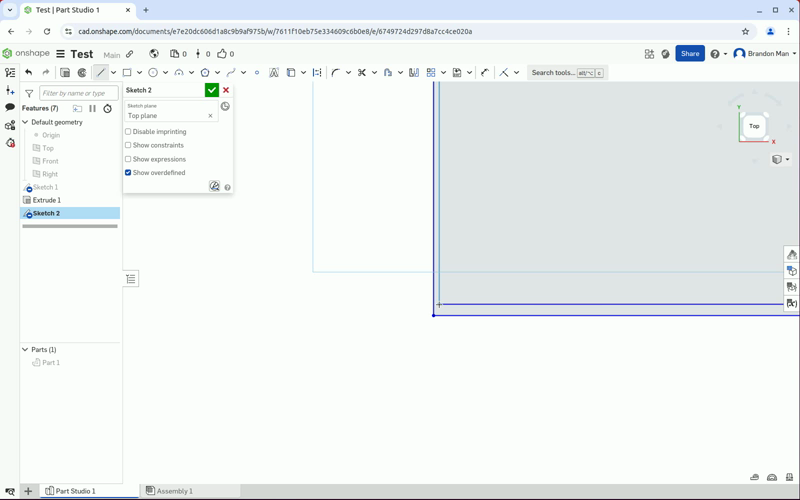
click(439, 304)
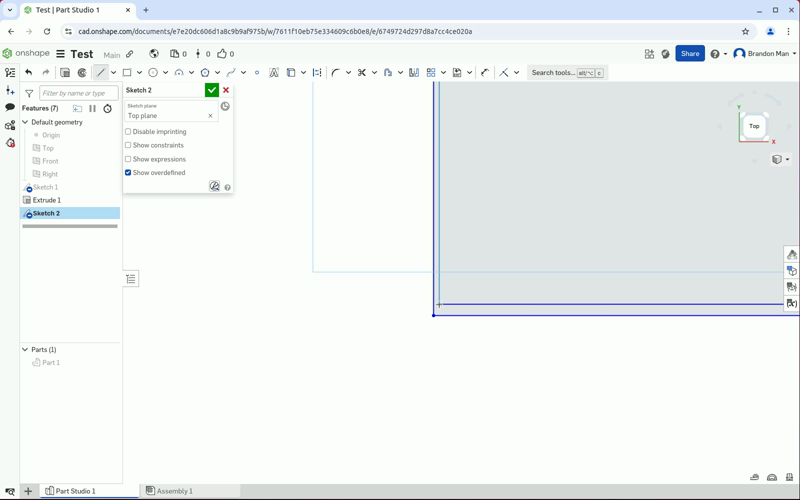
scroll(-6)
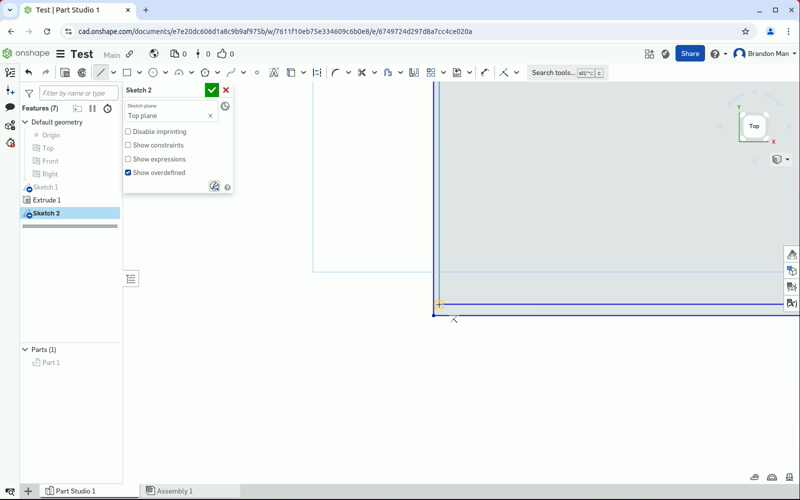
scroll(-6)
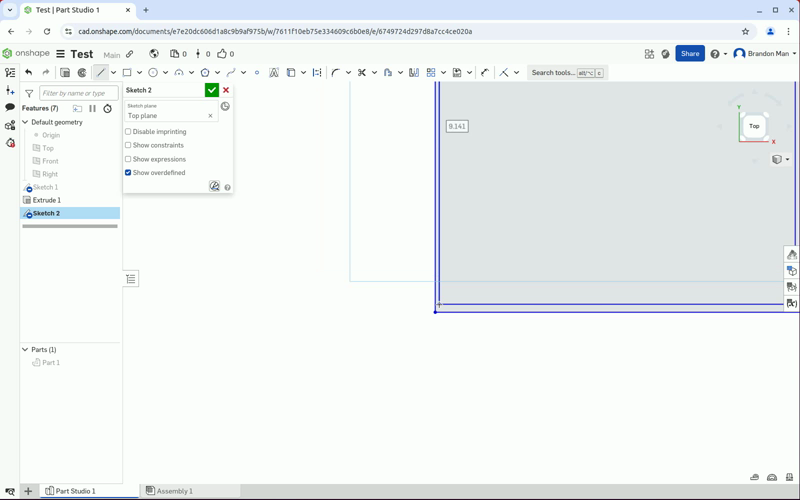
scroll(-6)
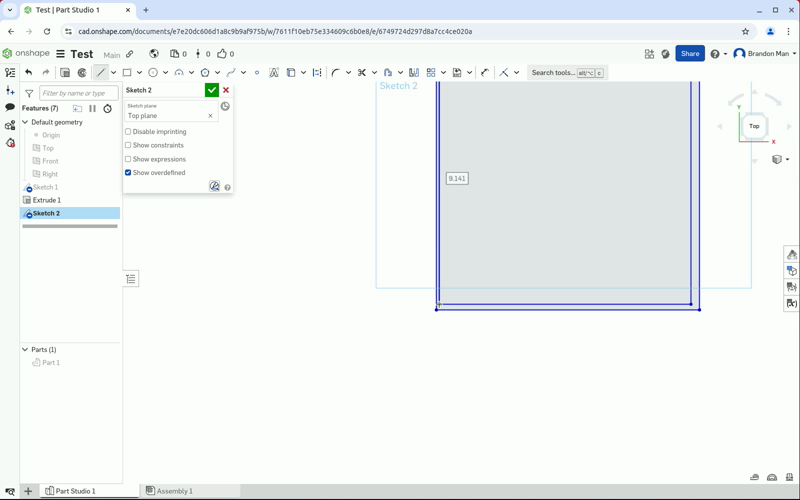
scroll(-6)
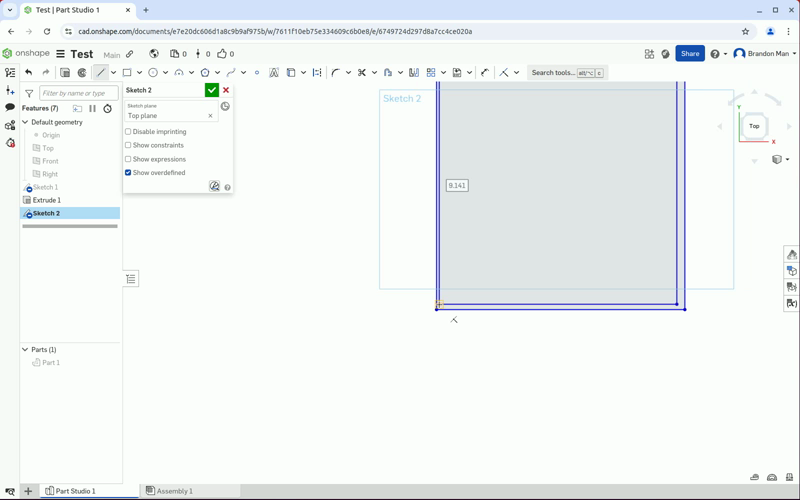
scroll(-6)
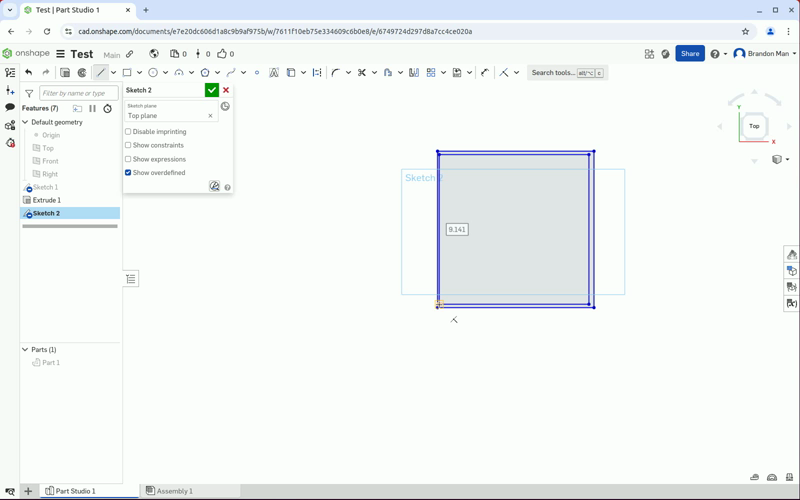
scroll(-6)
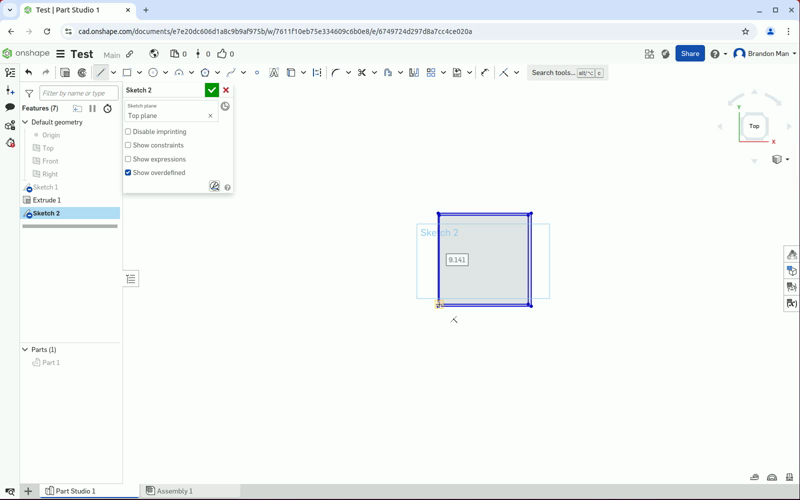
scroll(-6)
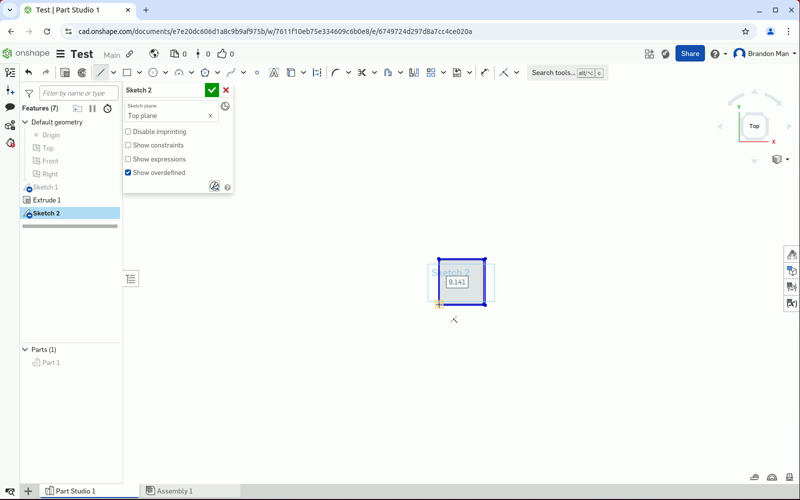
key(esc)
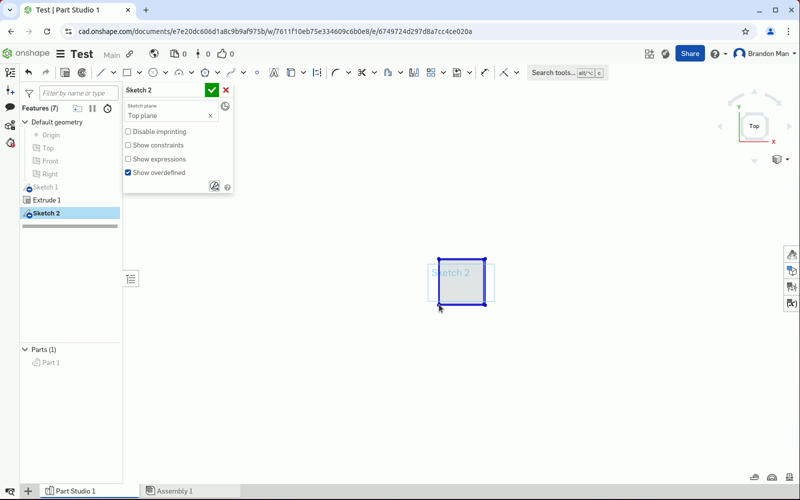
mouse_move(484, 304)
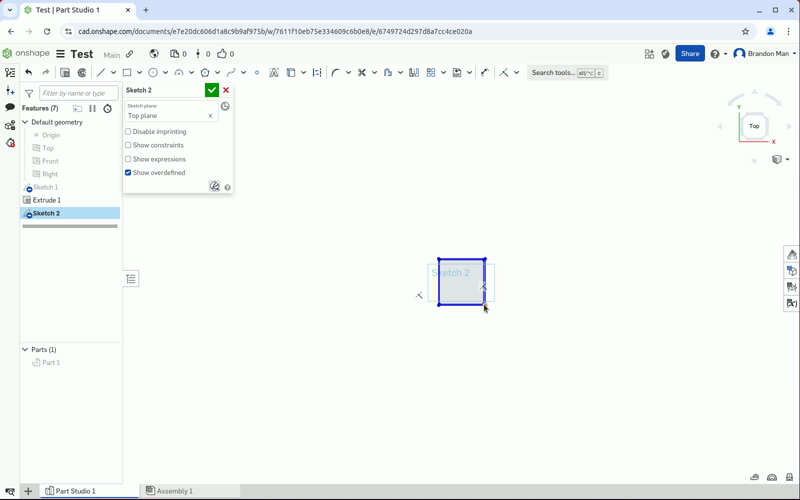
scroll(6)
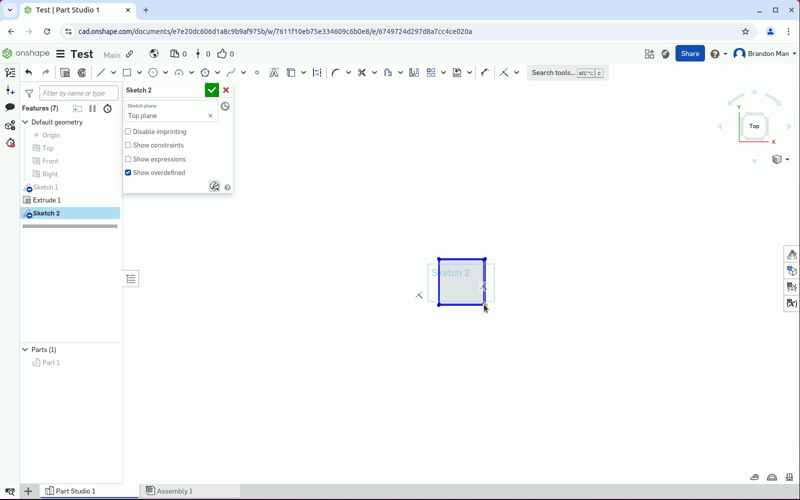
scroll(6)
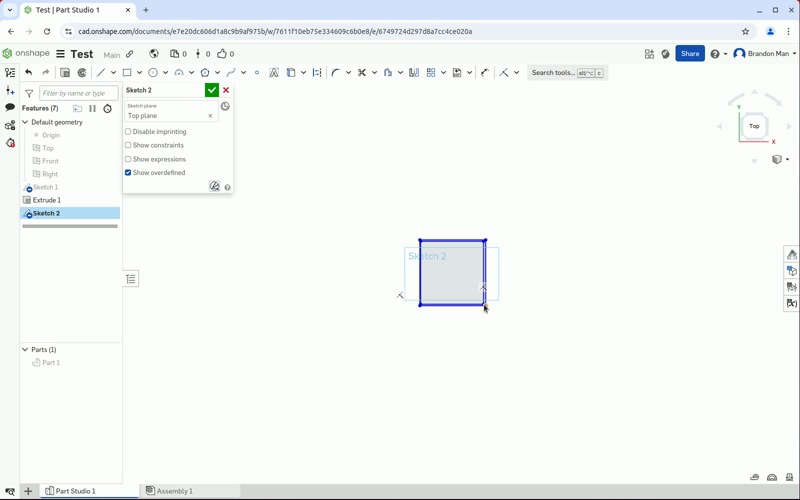
scroll(6)
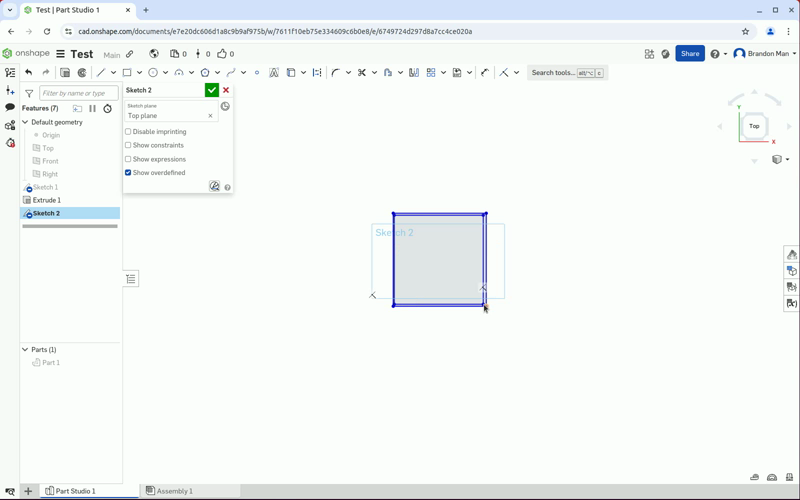
scroll(6)
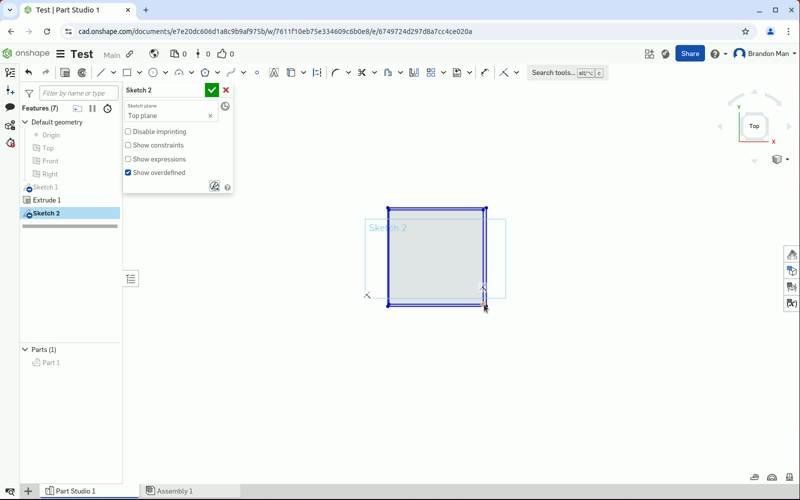
scroll(6)
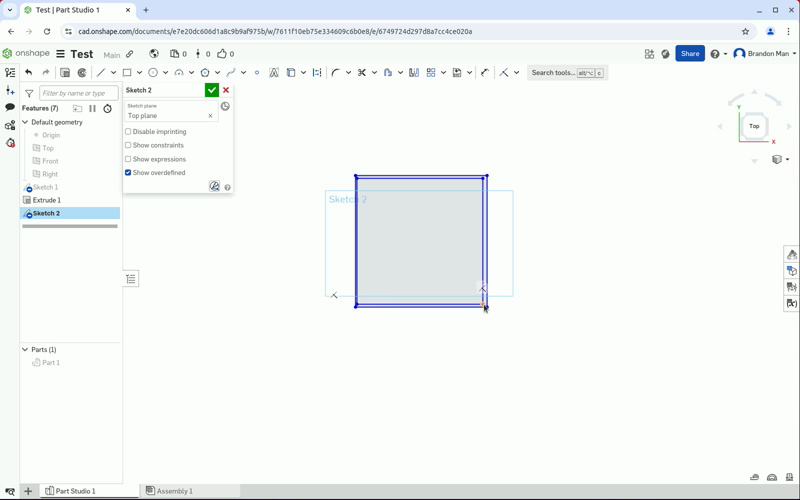
scroll(6)
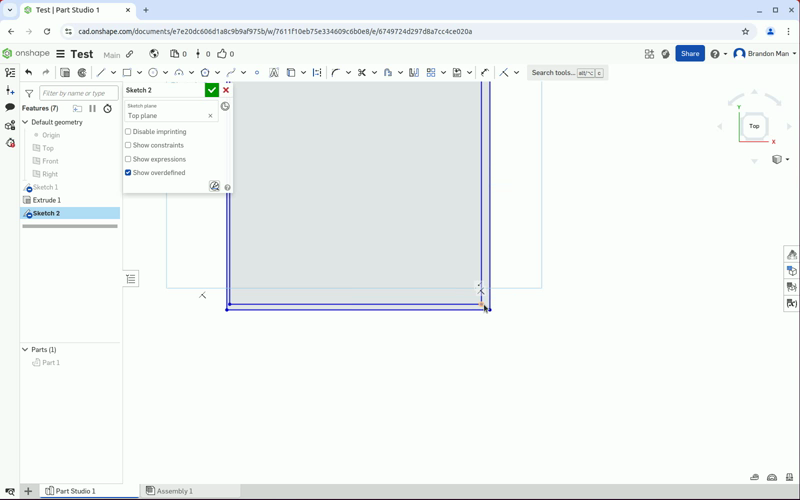
scroll(6)
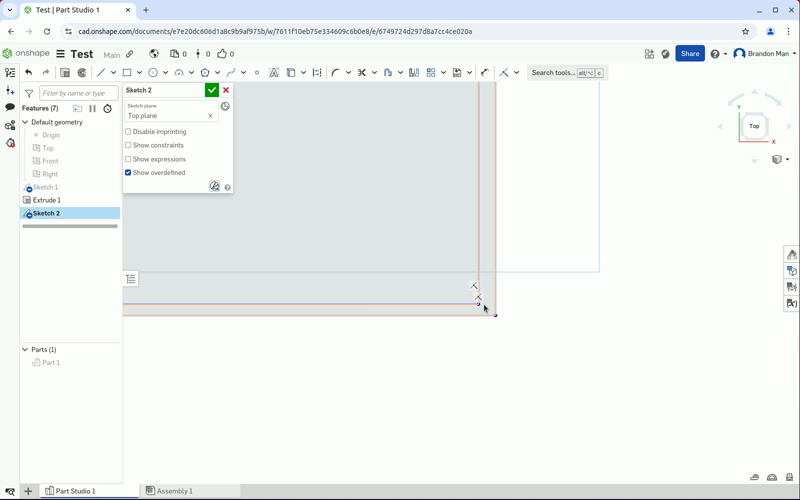
click(484, 304)
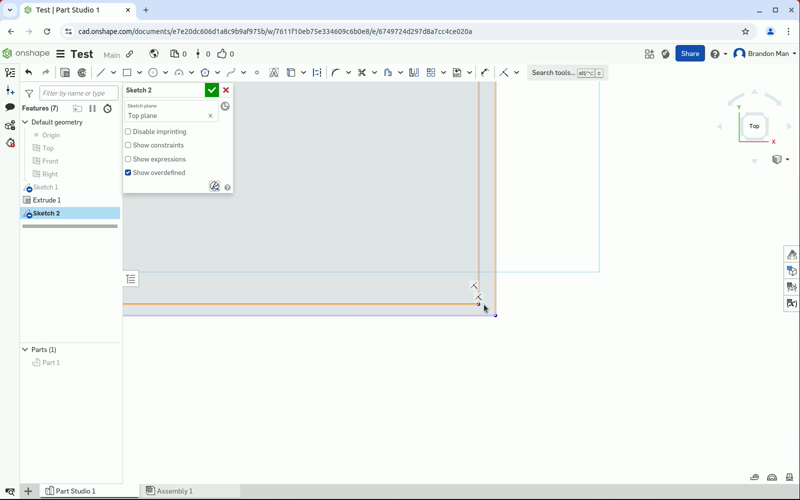
scroll(-6)
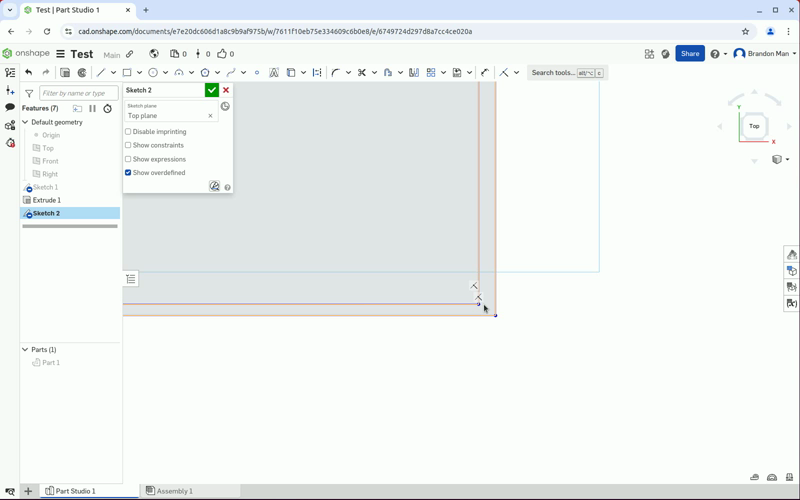
scroll(-6)
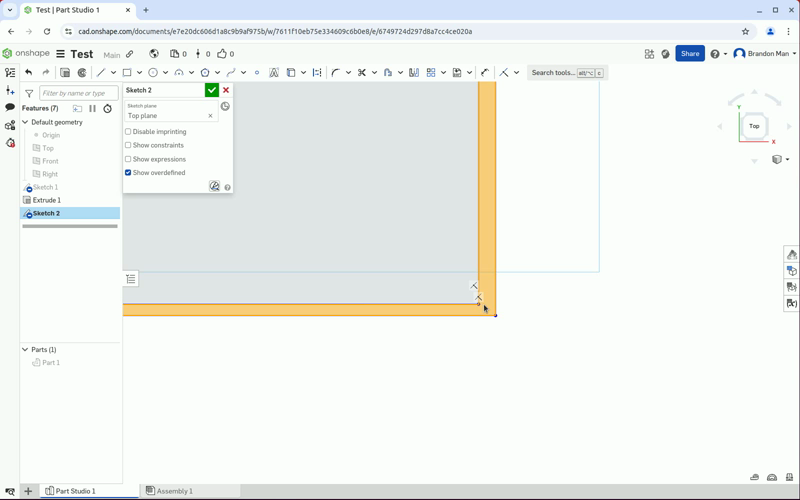
scroll(-6)
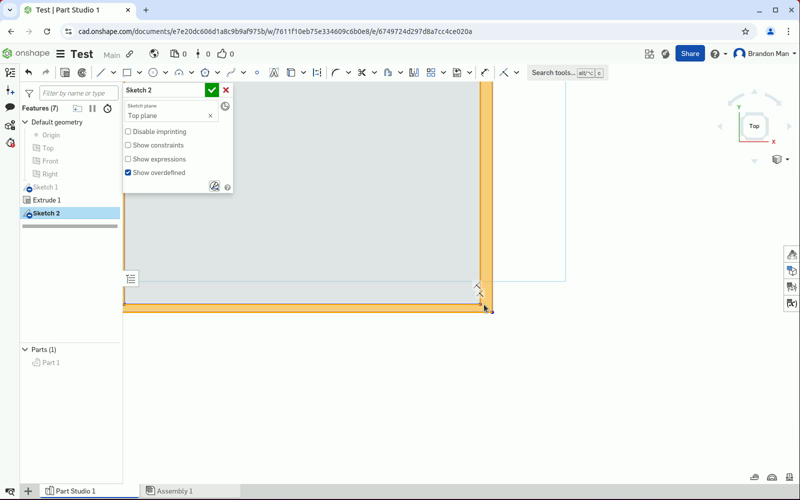
scroll(-6)
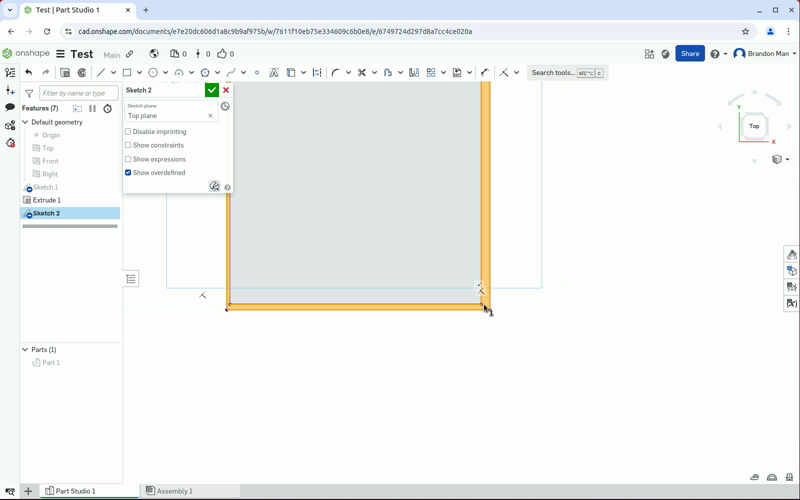
scroll(-6)
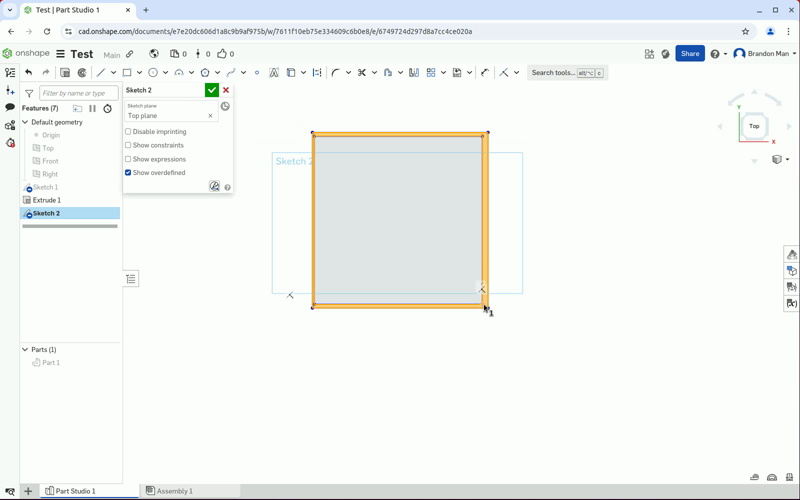
scroll(-6)
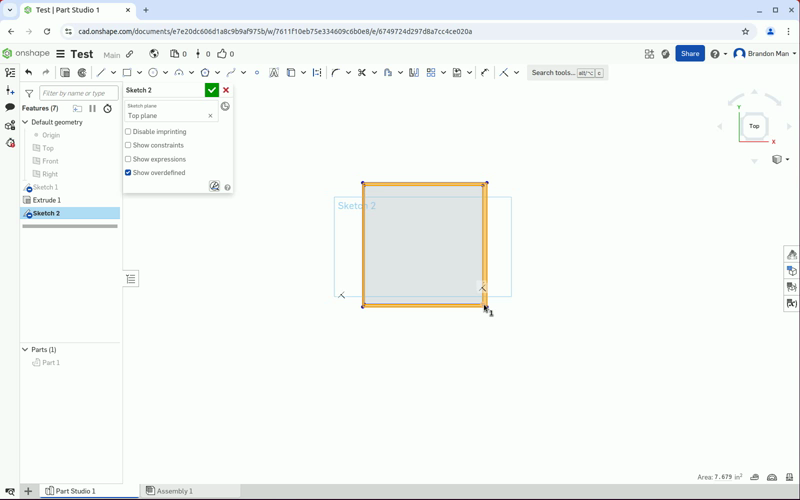
scroll(-6)
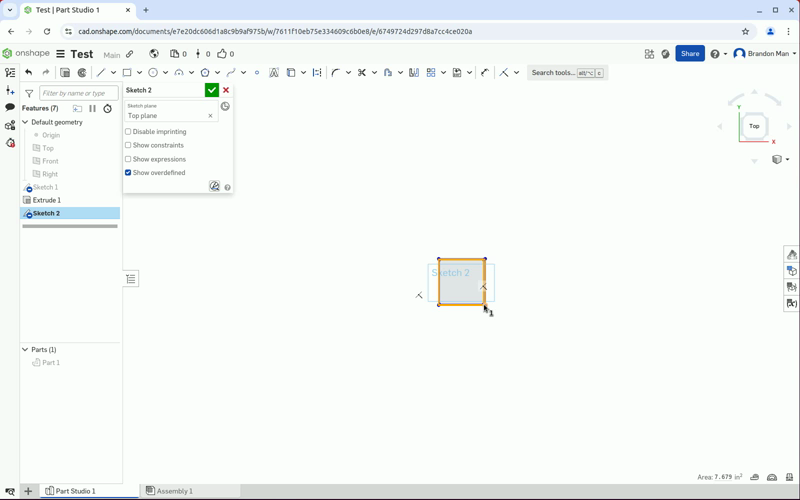
mouse_move(73, 352)
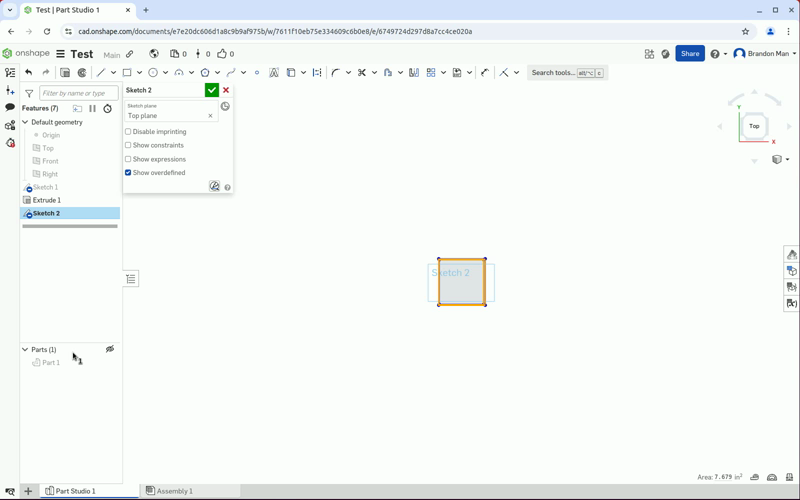
key(shift+y)
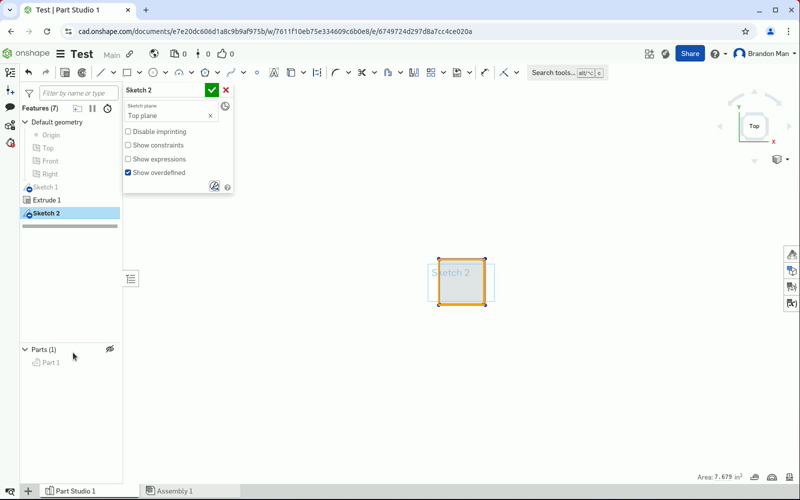
key(shift+e)
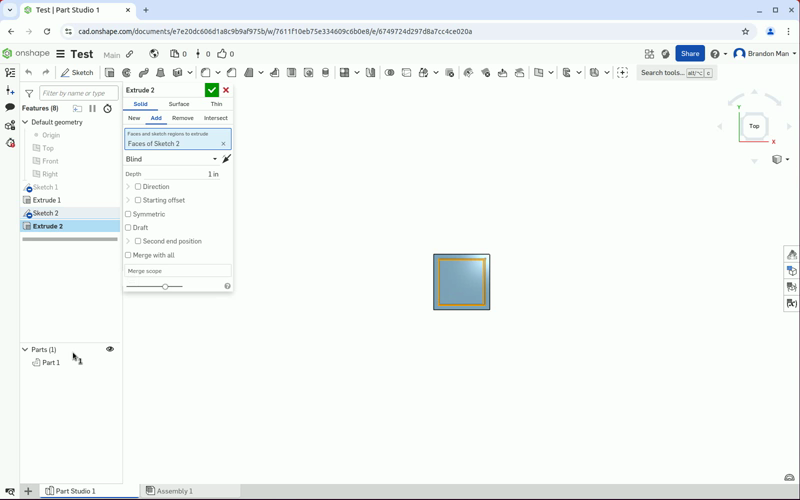
mouse_move(143, 106)
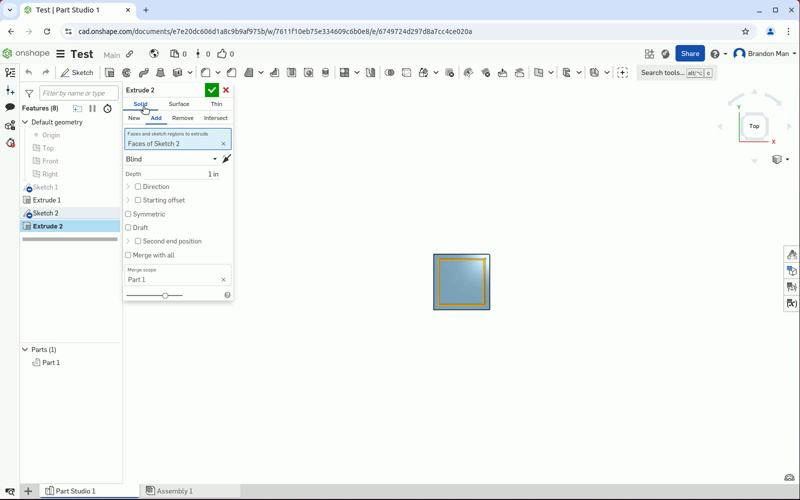
click(143, 106)
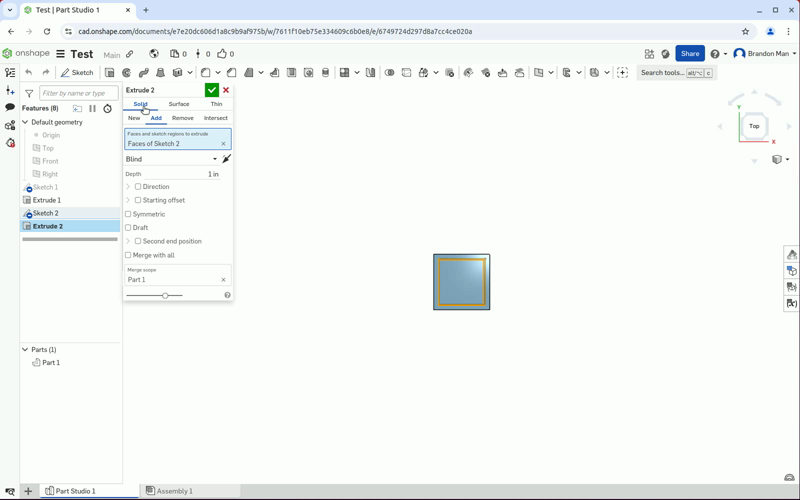
mouse_move(137, 120)
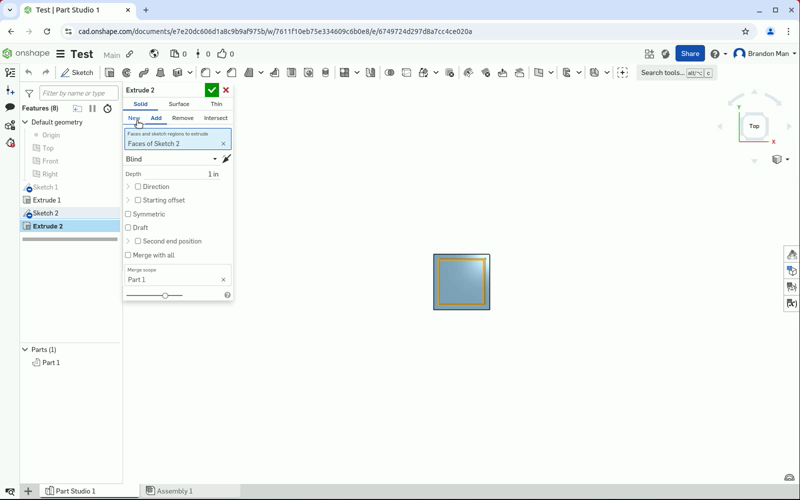
click(137, 120)
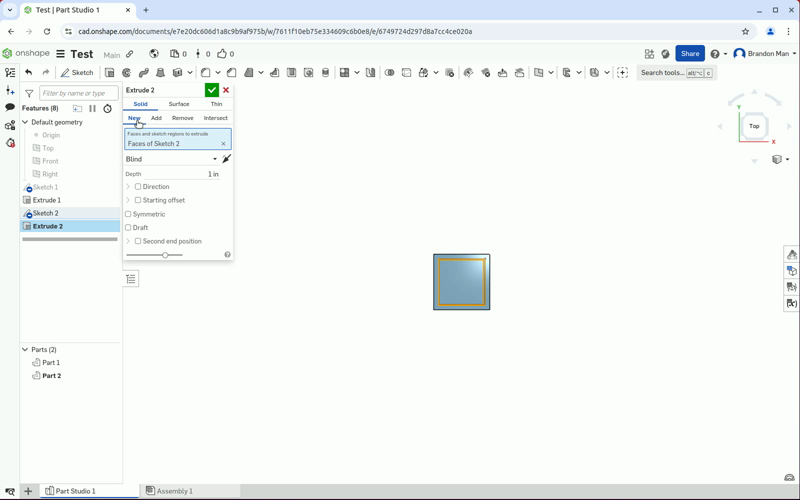
key(tab, 4)
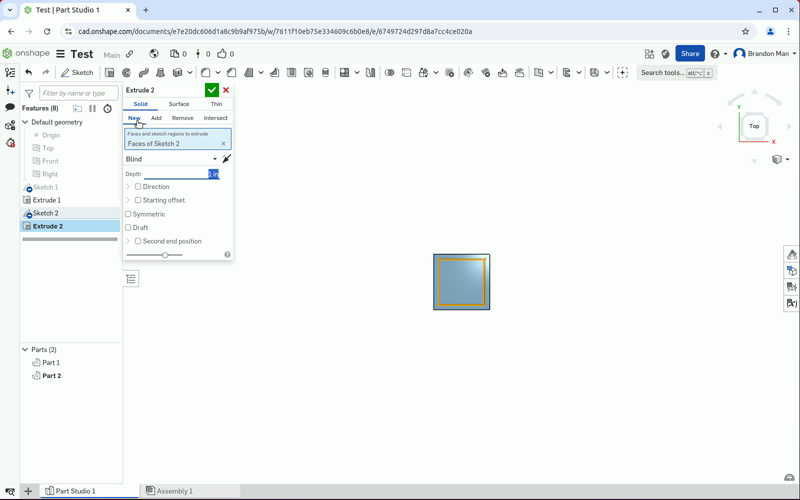
text(9.388)
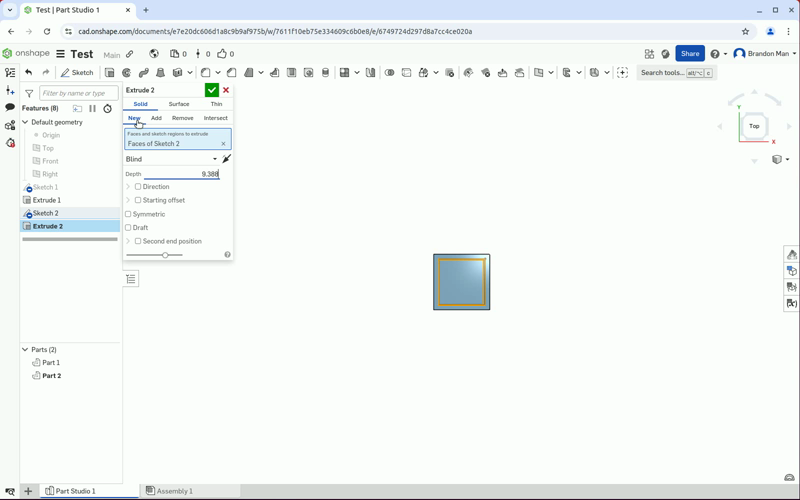
key(enter)
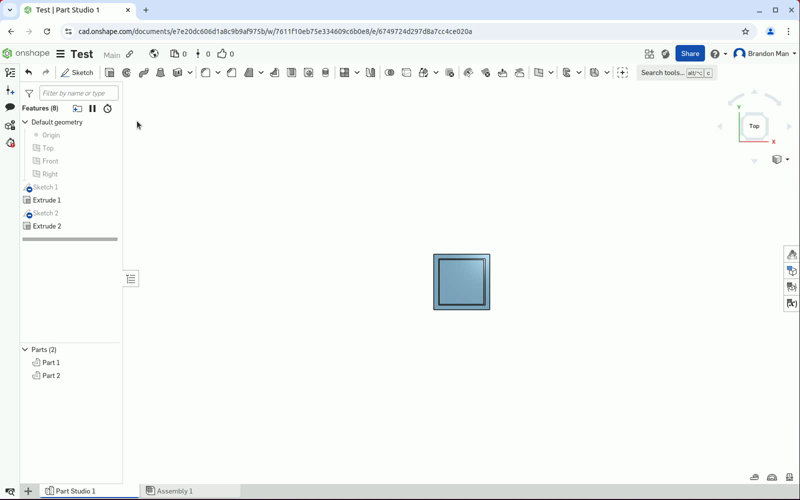
key(shift+h)
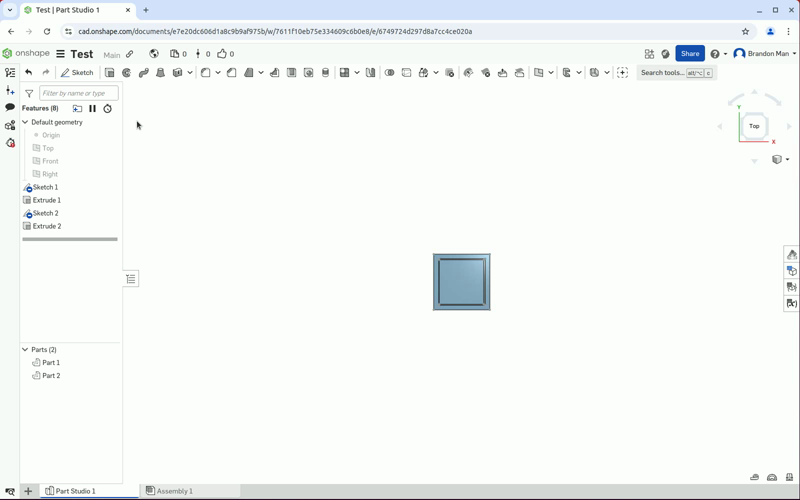
key(shift+h)
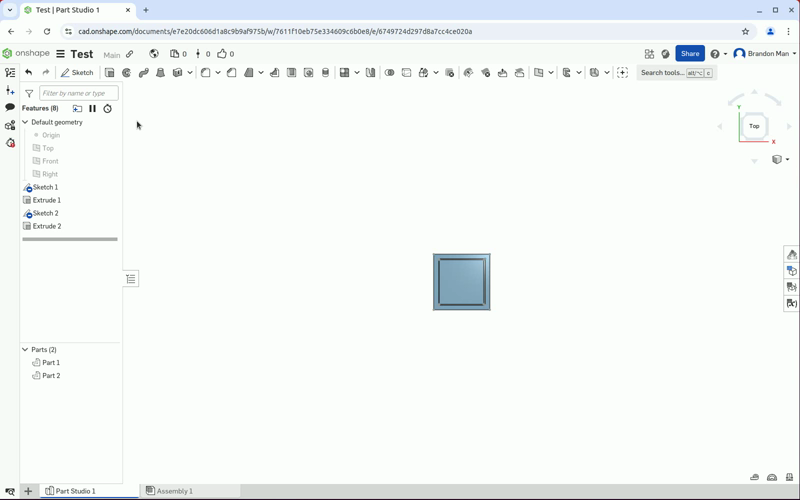
key(shift+7)
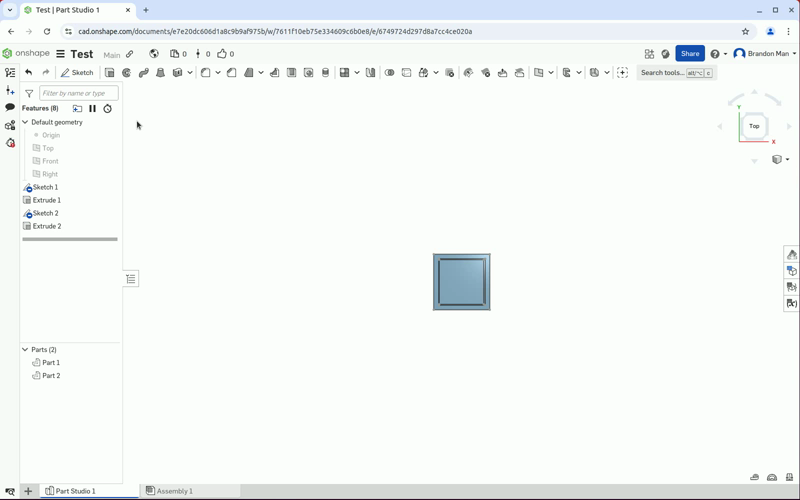
key(up, 3)
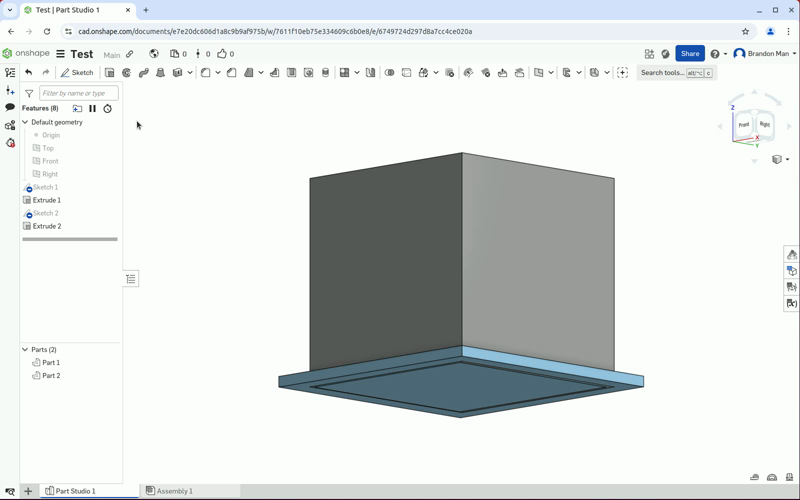
key(left, 3)
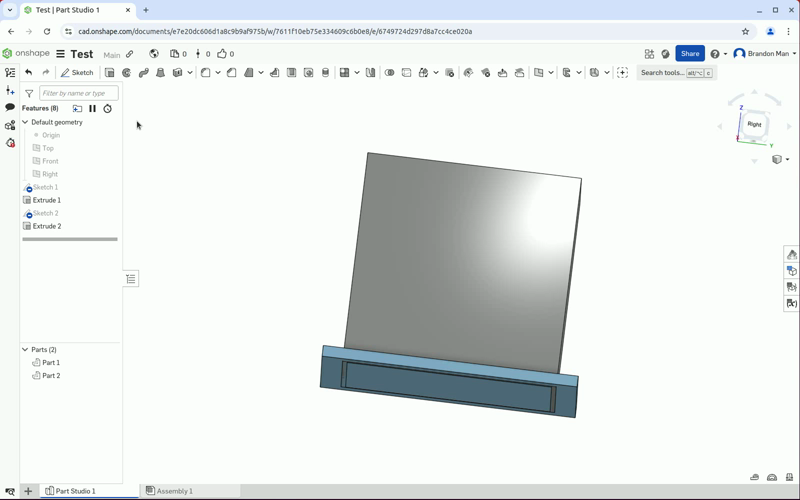
key(right, 3)
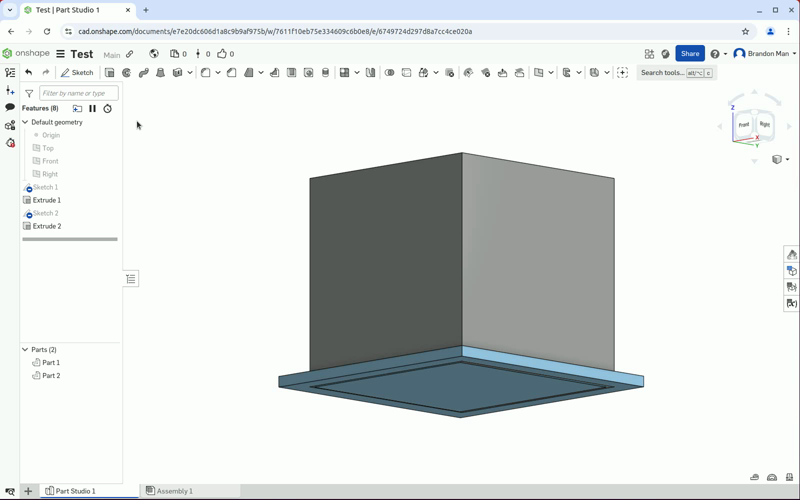
key(down, 3)
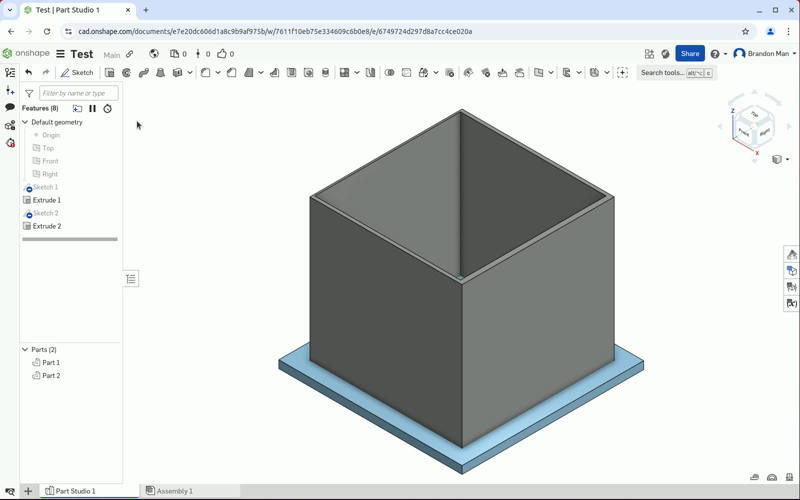
mouse_move(73, 189)
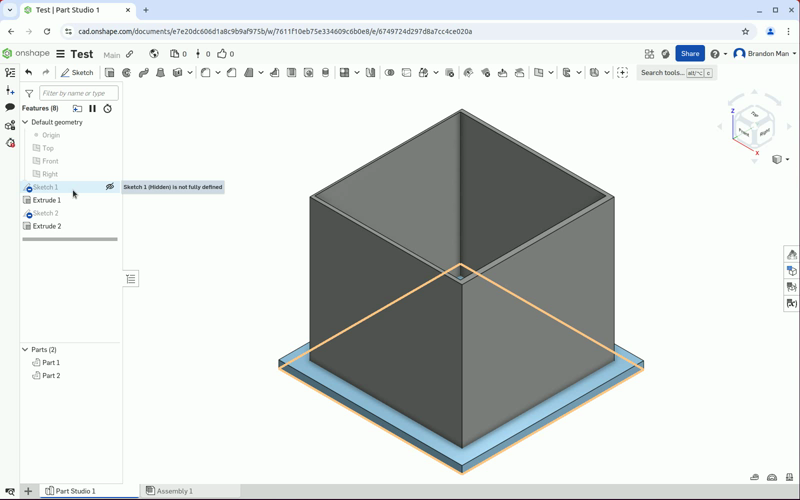
click(73, 189)